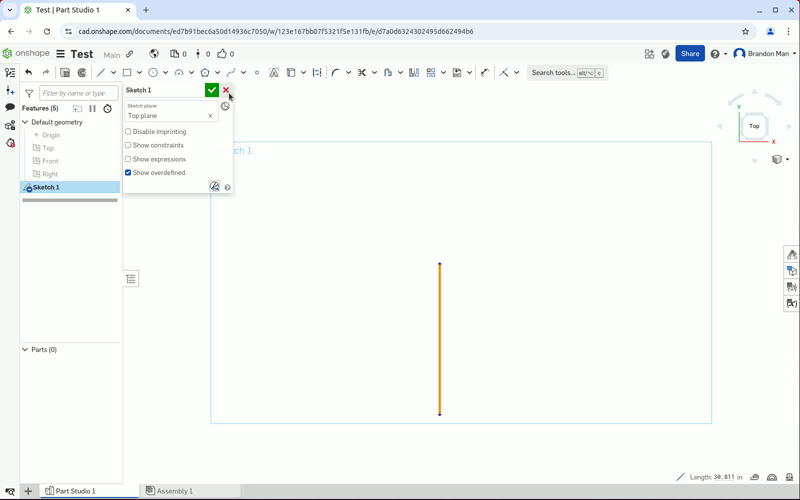
key(shift+h)
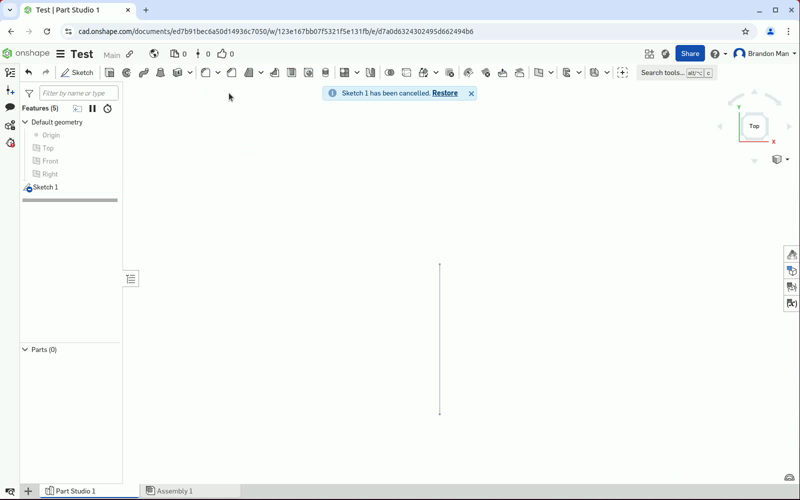
key(shift+s)
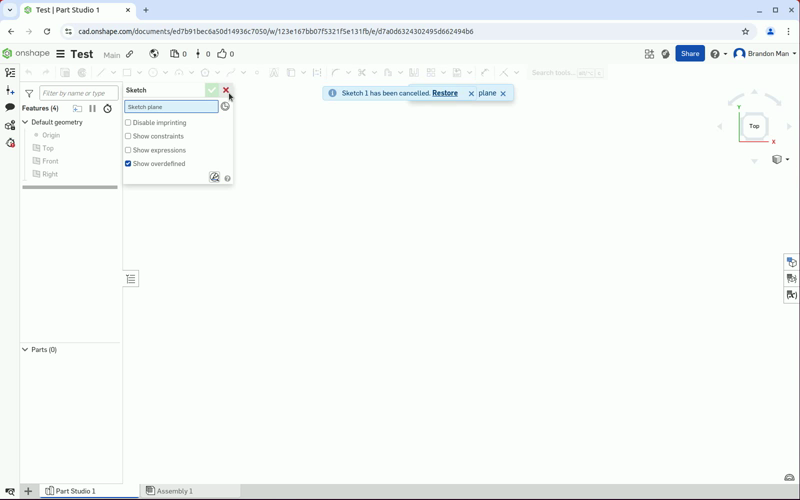
mouse_move(73, 150)
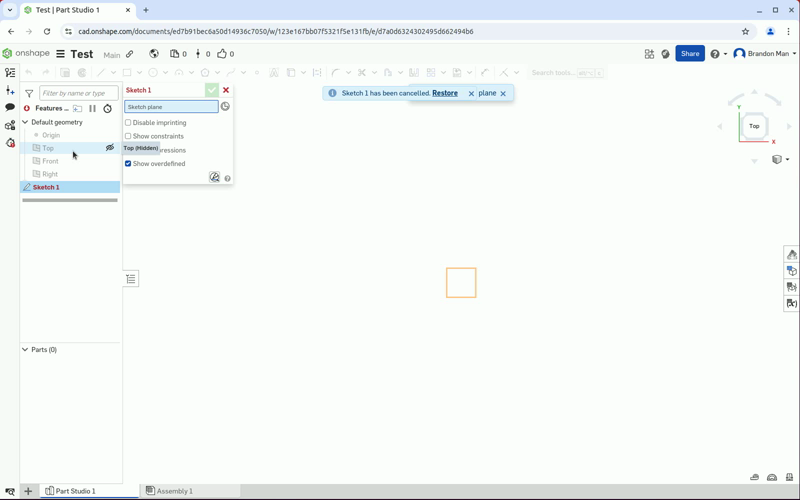
click(73, 150)
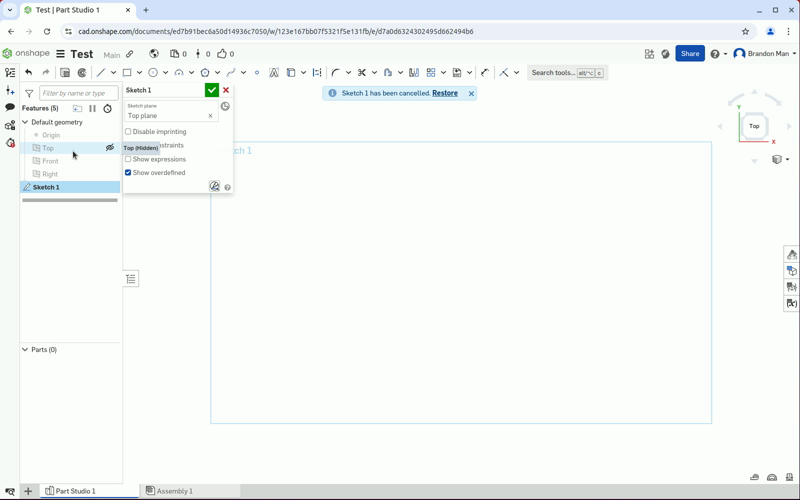
mouse_move(73, 352)
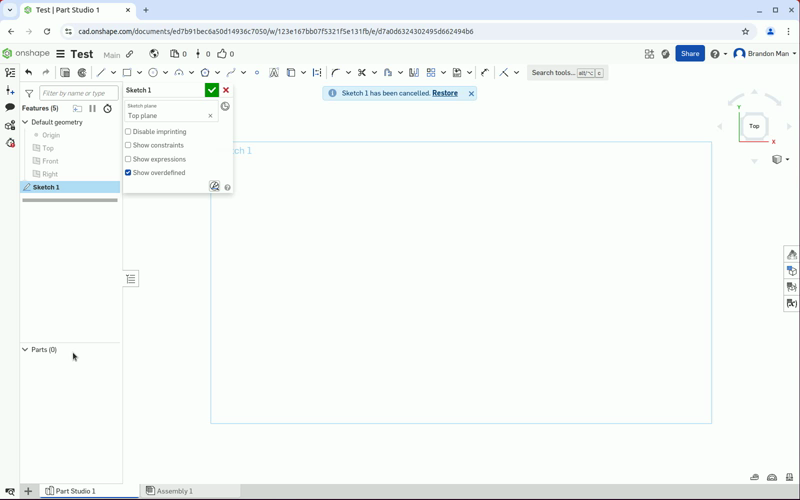
key(y)
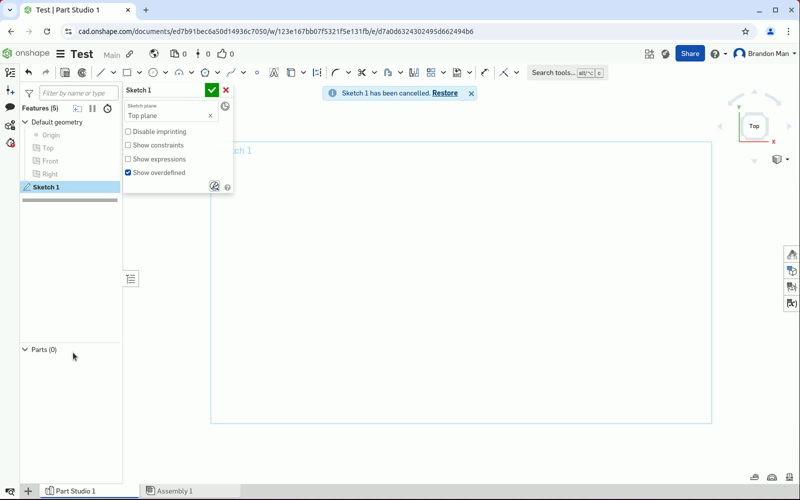
key(c)
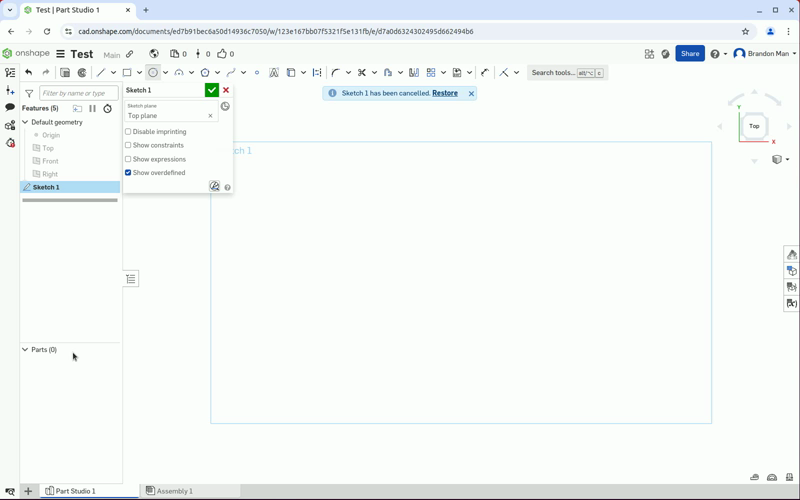
key_down(shift)
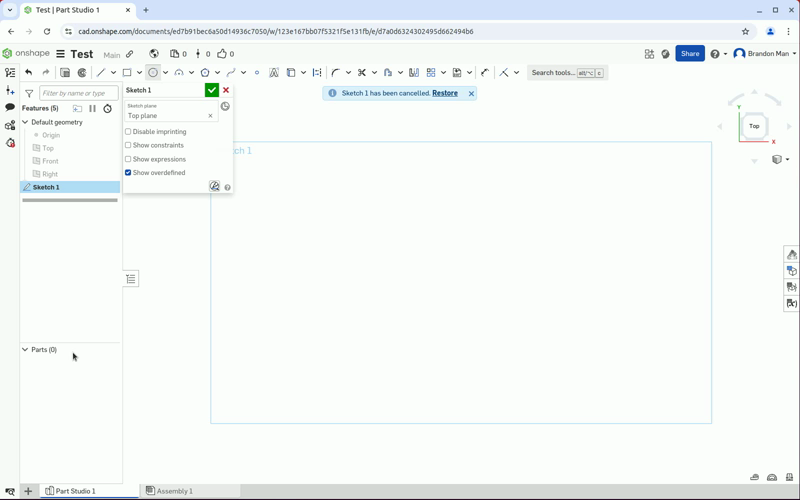
mouse_move(461, 282)
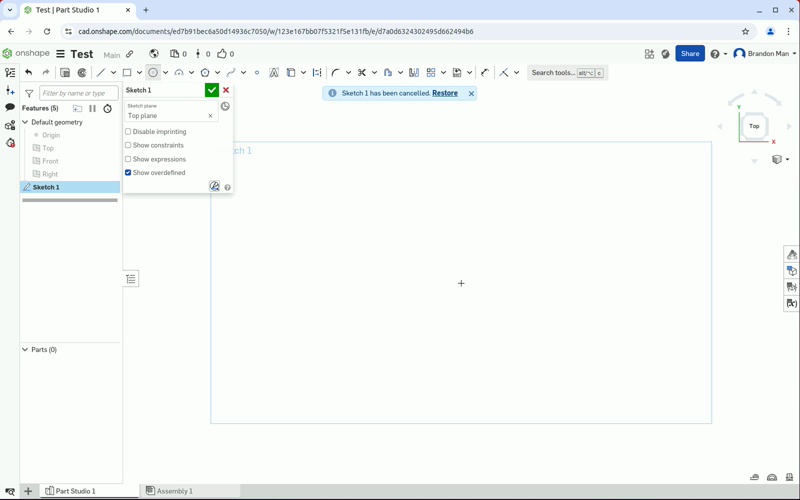
click(461, 282)
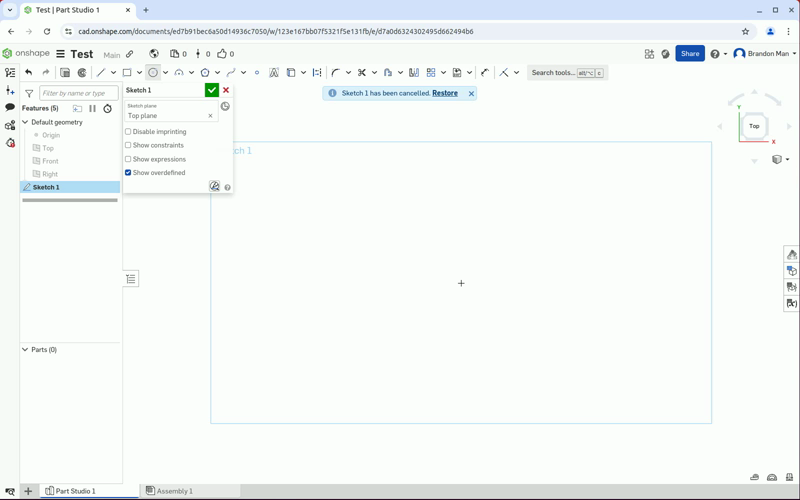
key_up(shift)
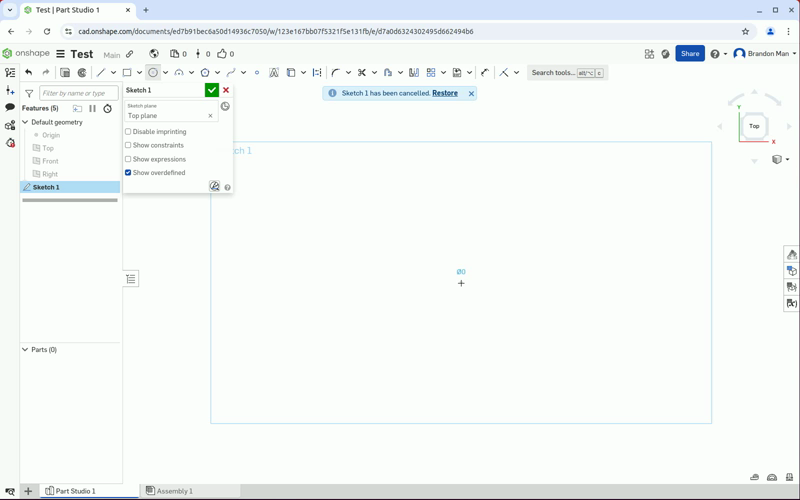
mouse_move(533, 282)
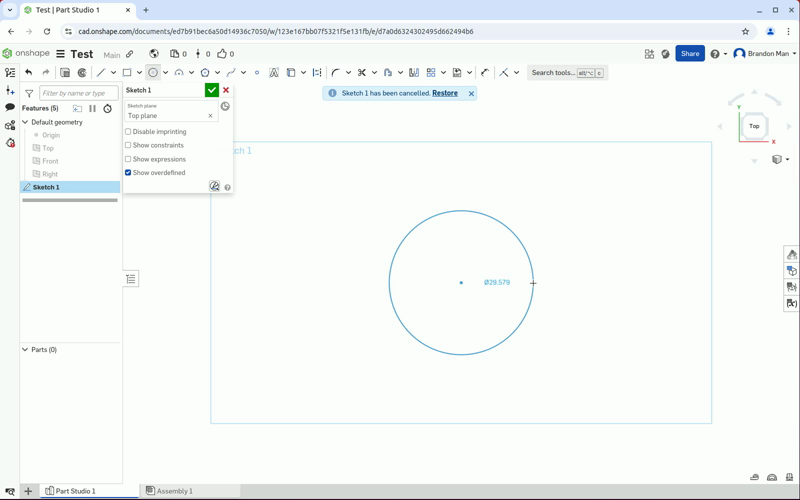
click(533, 282)
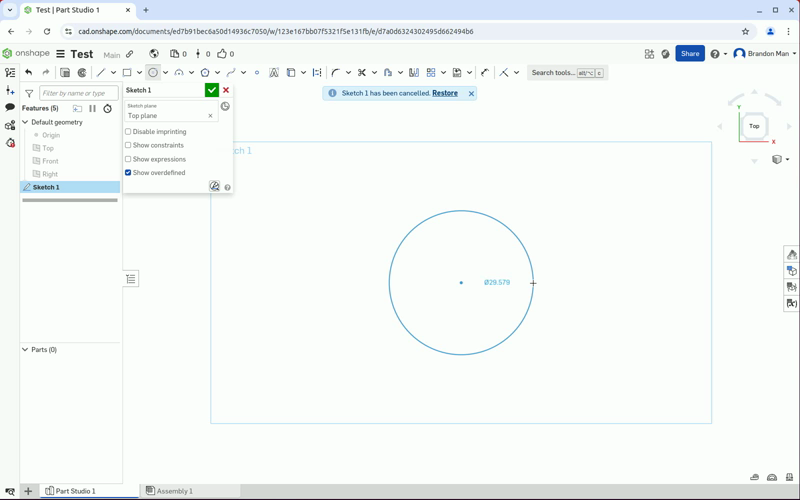
key(esc)
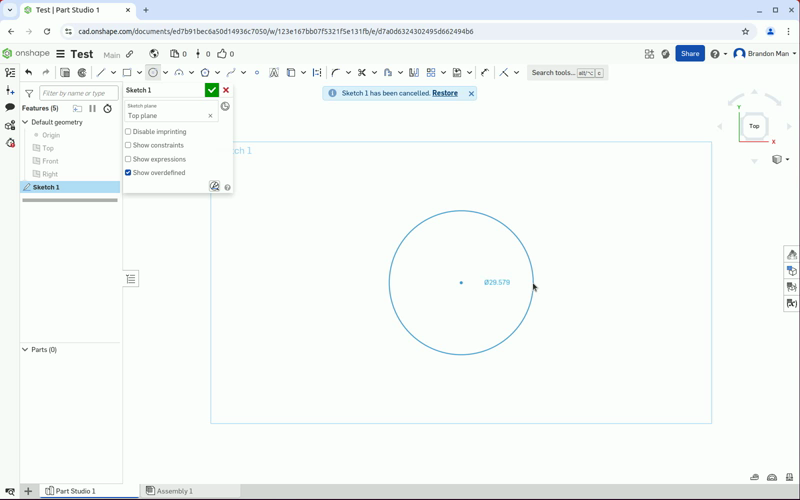
key(c)
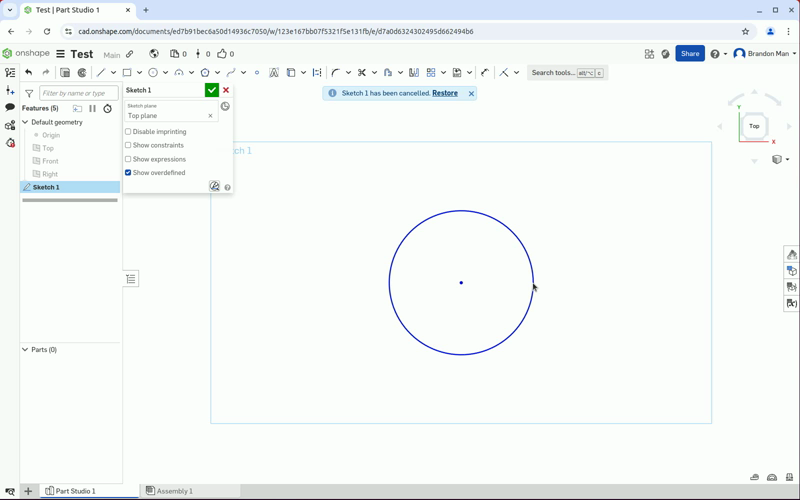
key_down(shift)
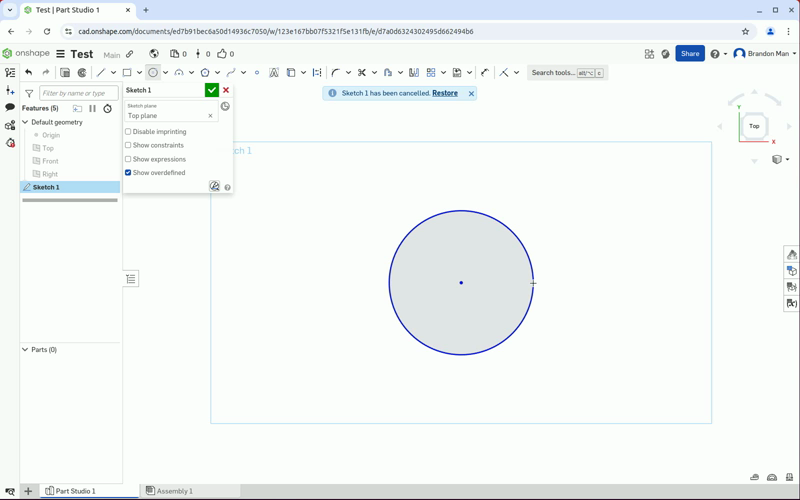
mouse_move(461, 282)
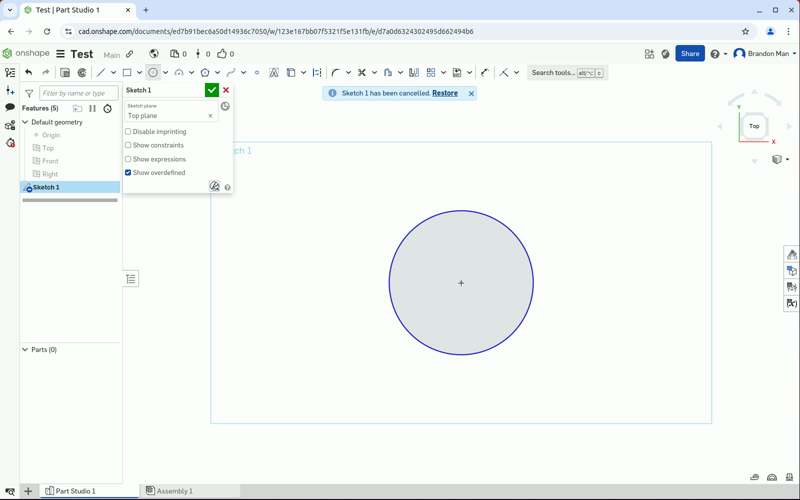
click(461, 282)
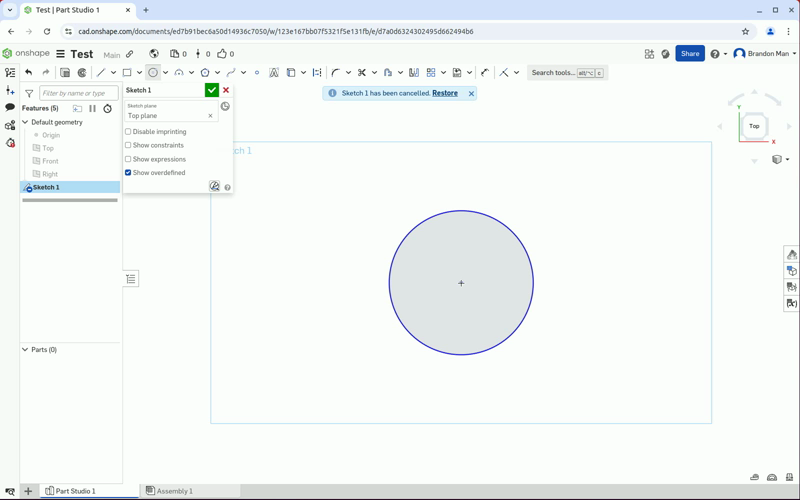
key_up(shift)
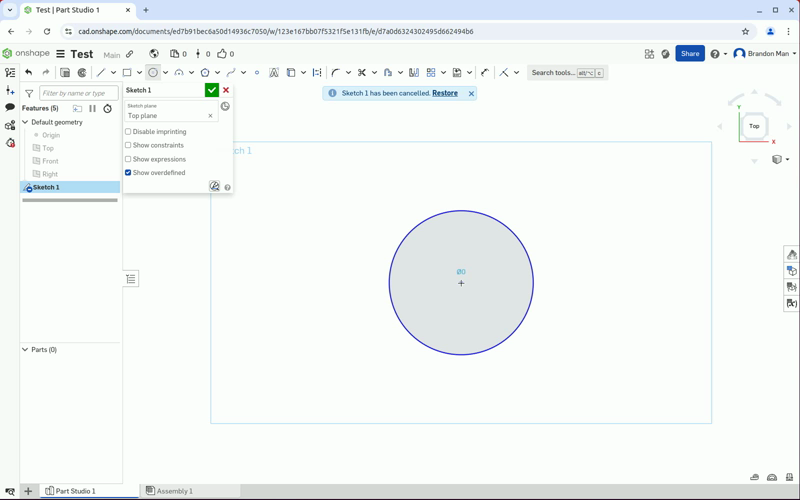
mouse_move(494, 282)
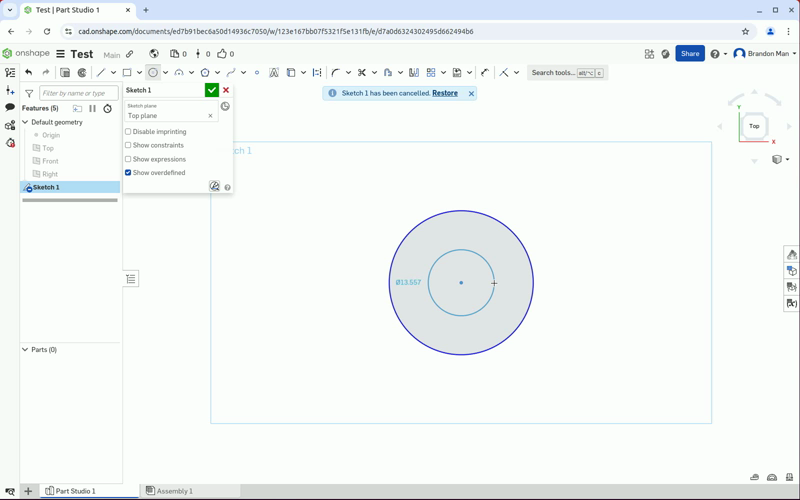
click(494, 282)
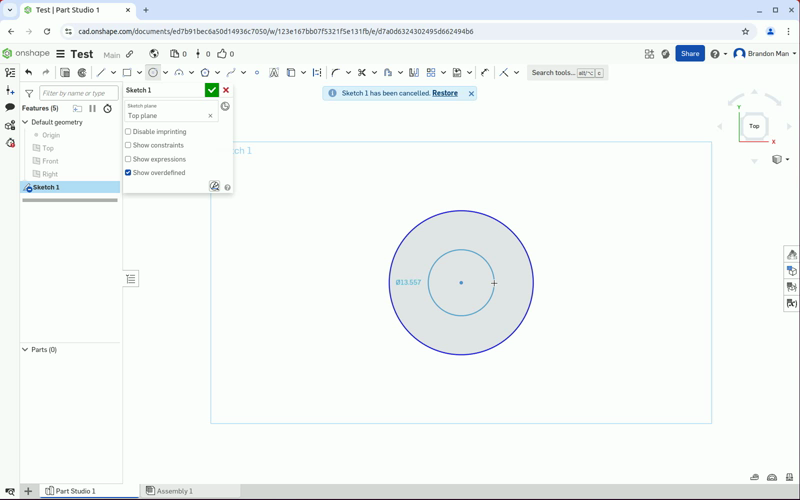
key(esc)
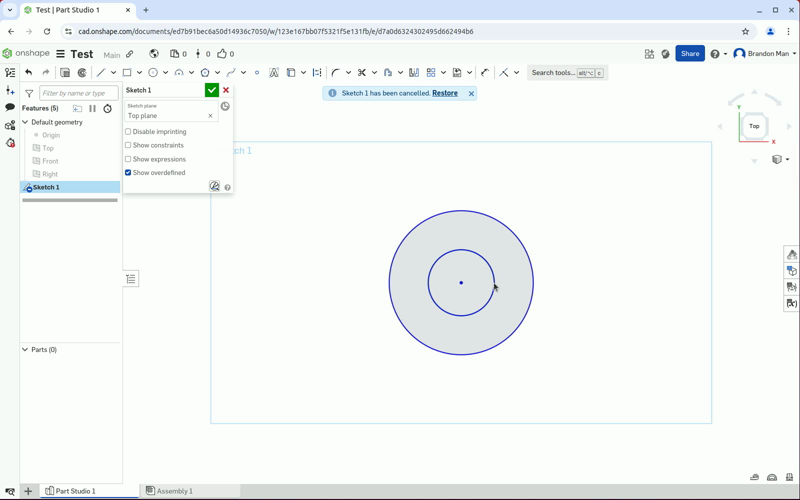
mouse_move(419, 328)
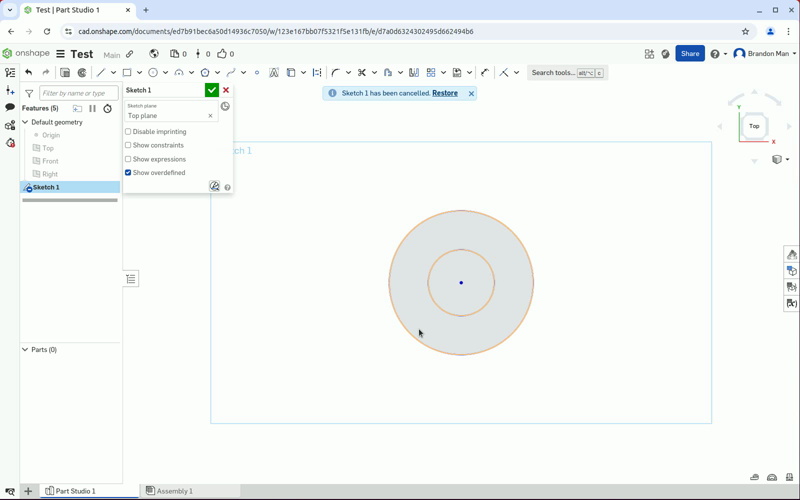
click(419, 328)
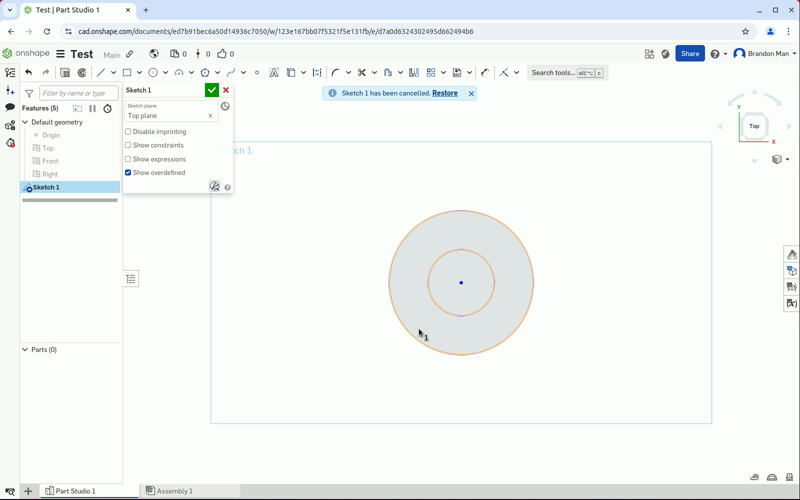
mouse_move(73, 352)
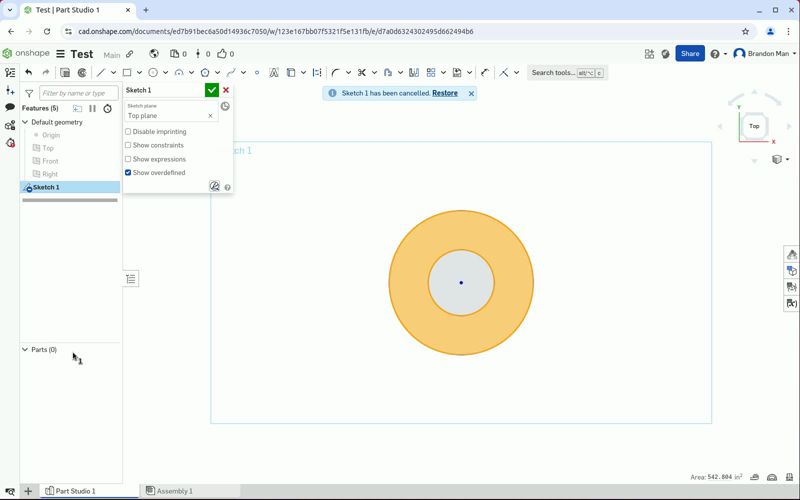
key(shift+y)
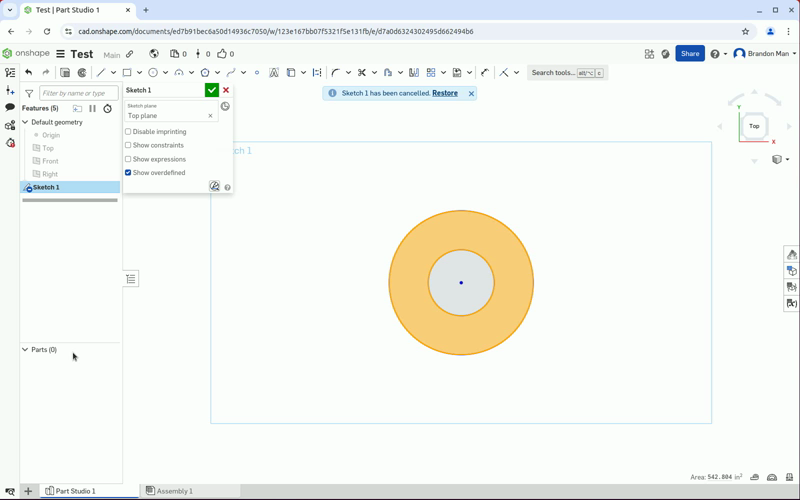
key(shift+e)
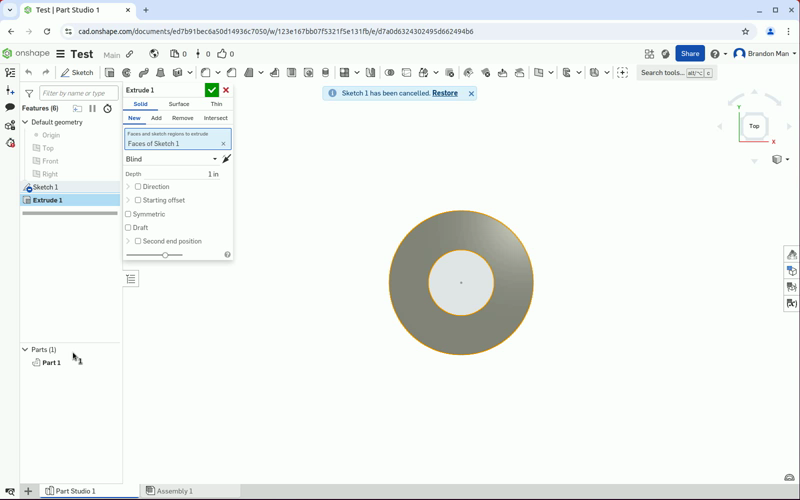
mouse_move(143, 106)
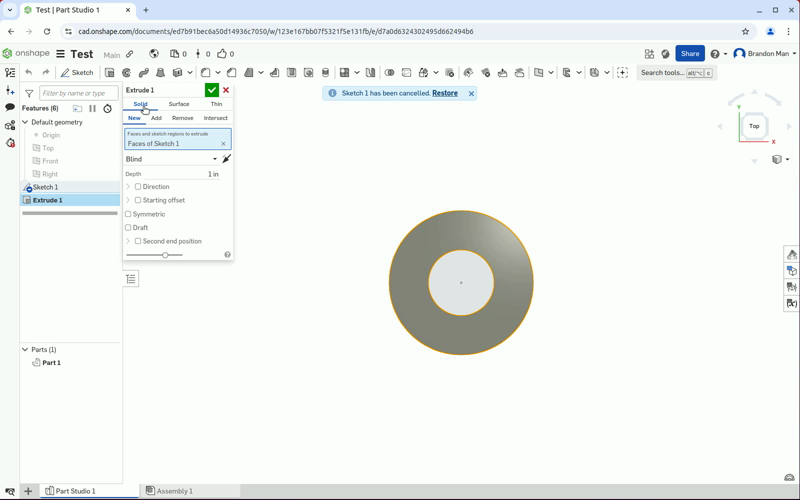
click(143, 106)
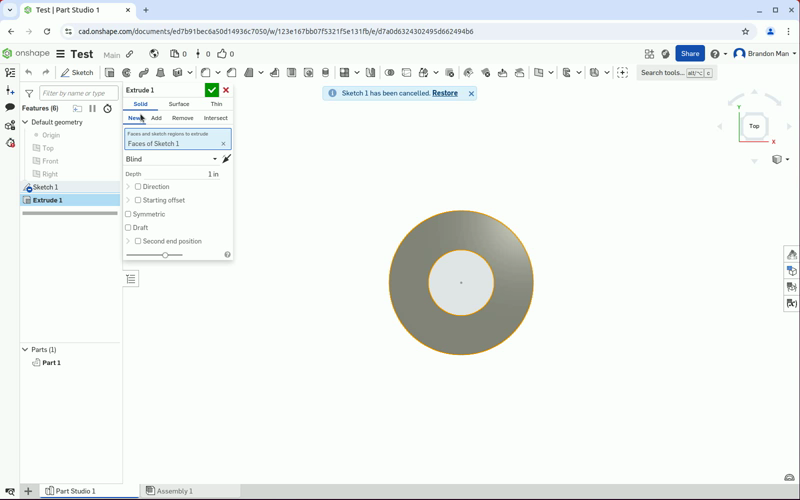
mouse_move(137, 120)
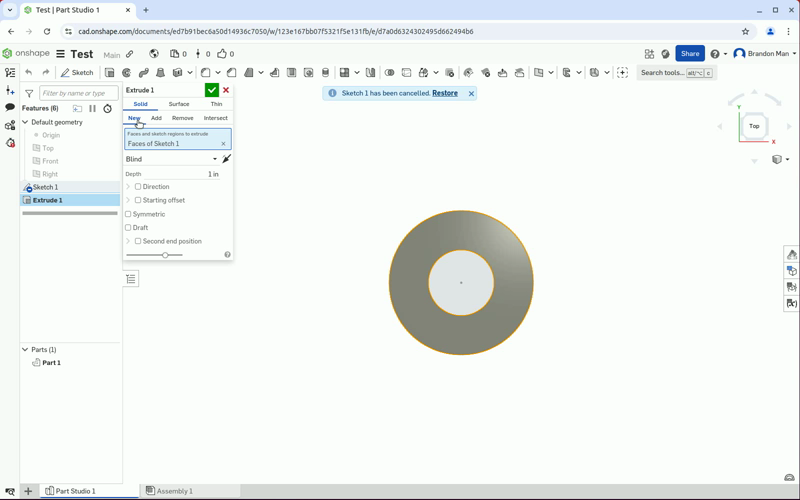
click(137, 120)
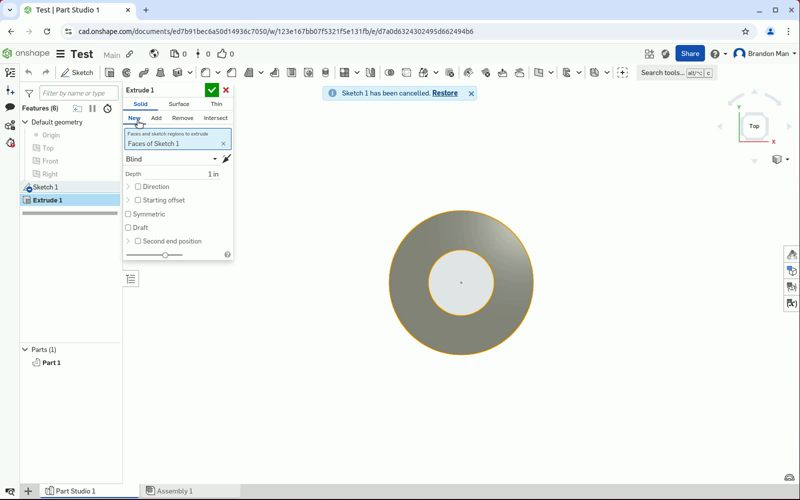
key(tab, 4)
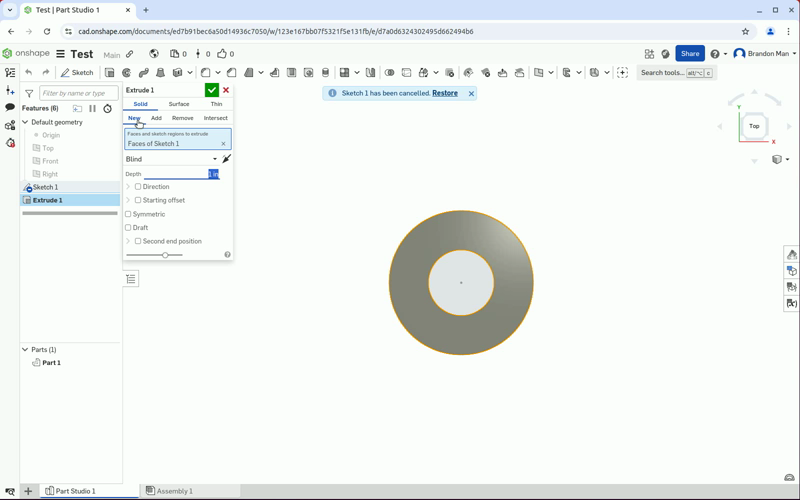
text(23.108)
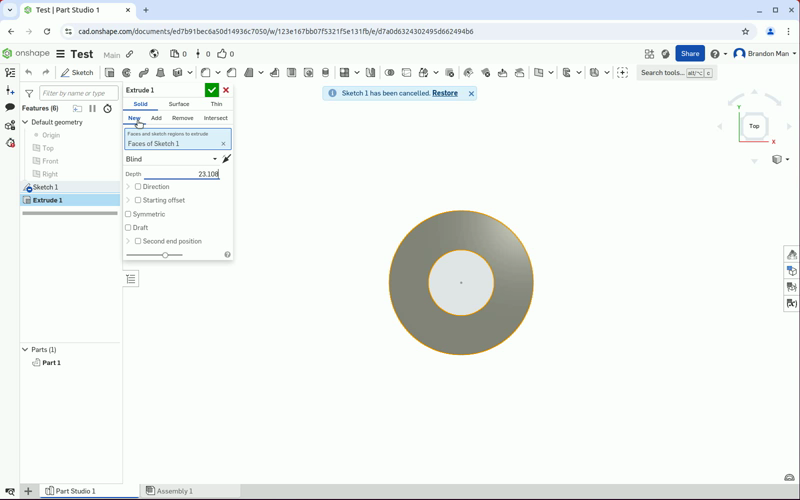
key(enter)
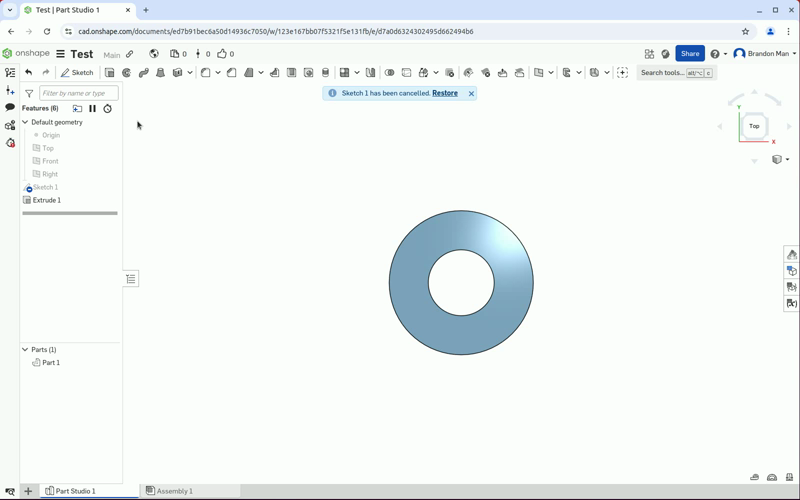
key(shift+h)
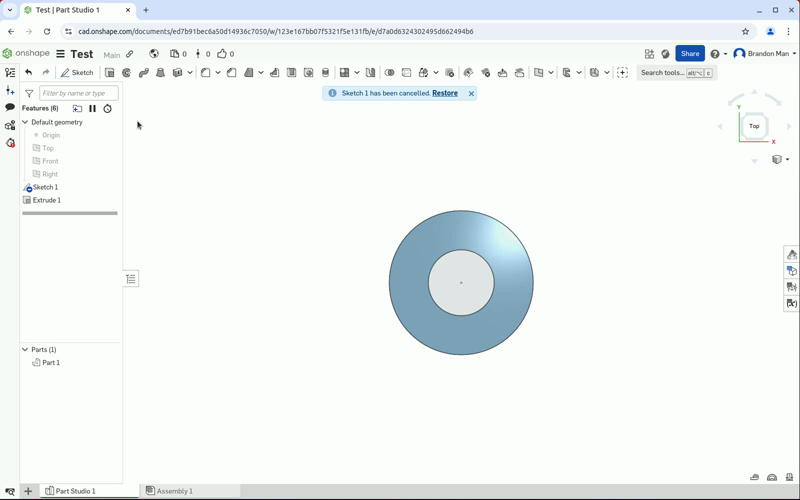
key(shift+h)
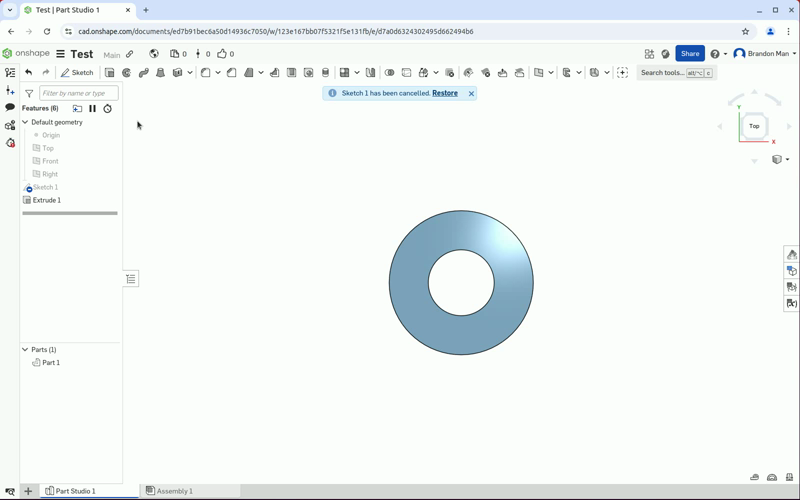
mouse_move(73, 189)
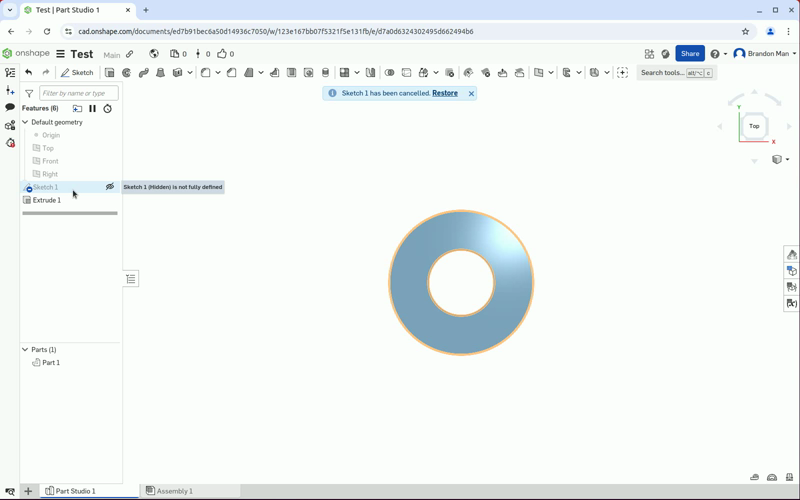
click(73, 189)
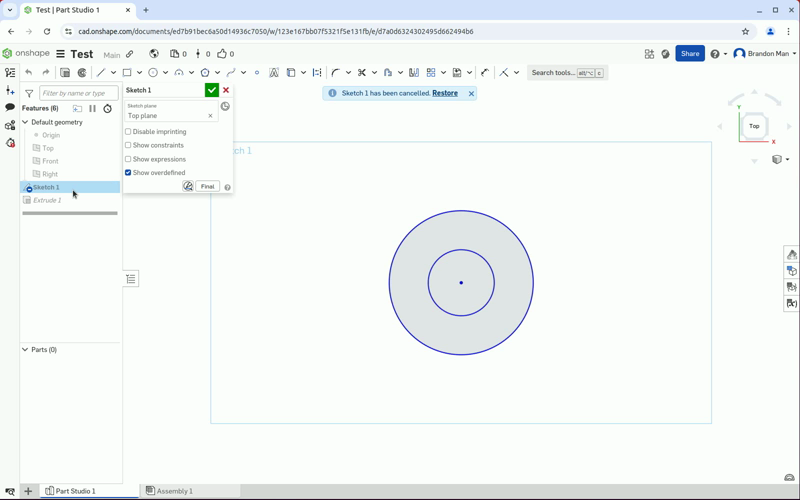
mouse_move(229, 92)
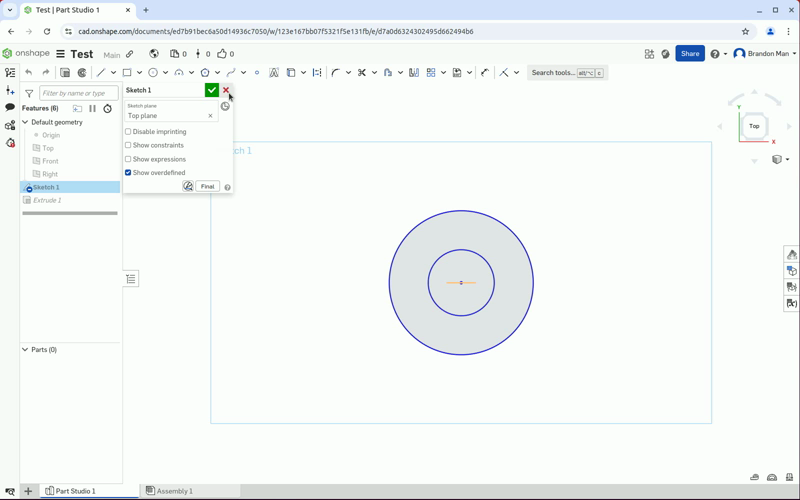
click(229, 92)
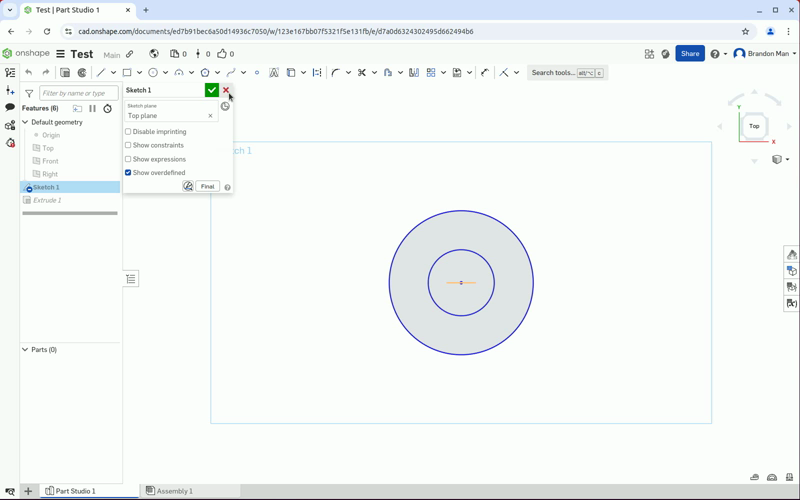
key(shift+s)
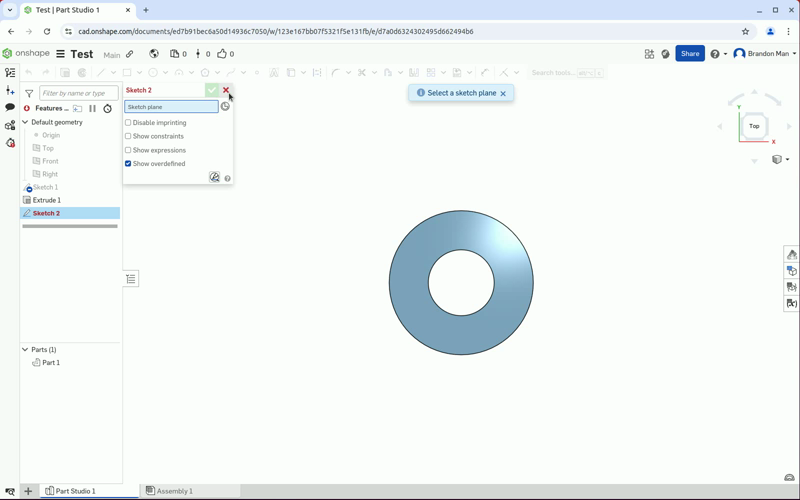
mouse_move(73, 150)
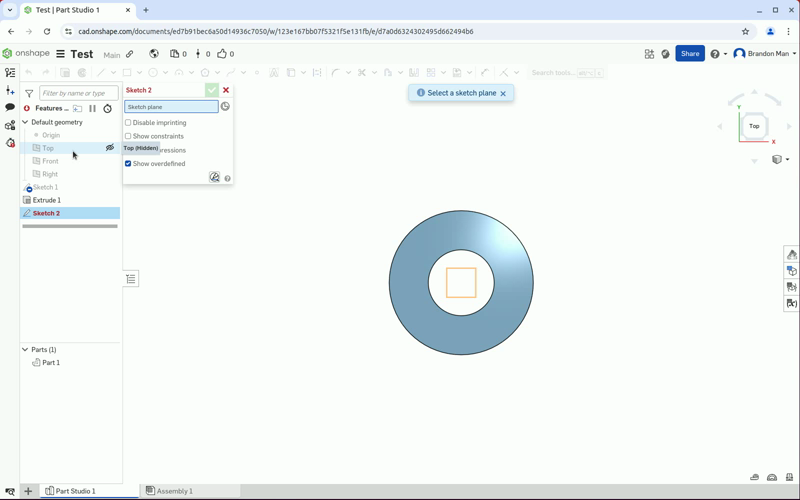
click(73, 150)
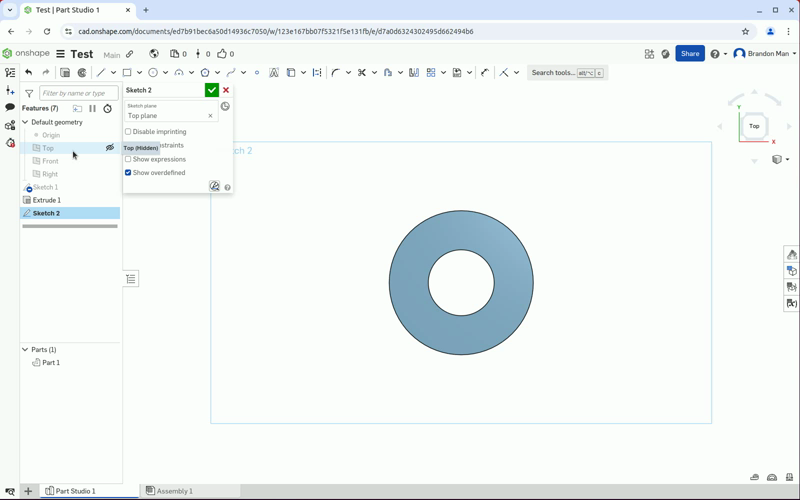
mouse_move(73, 352)
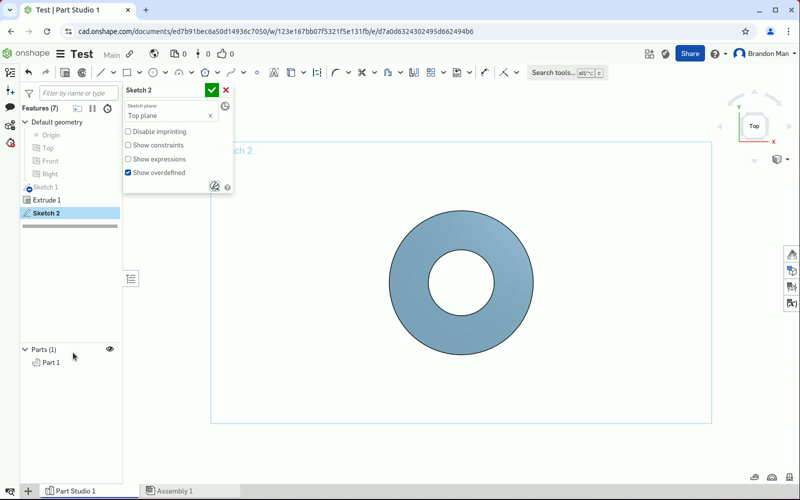
key(y)
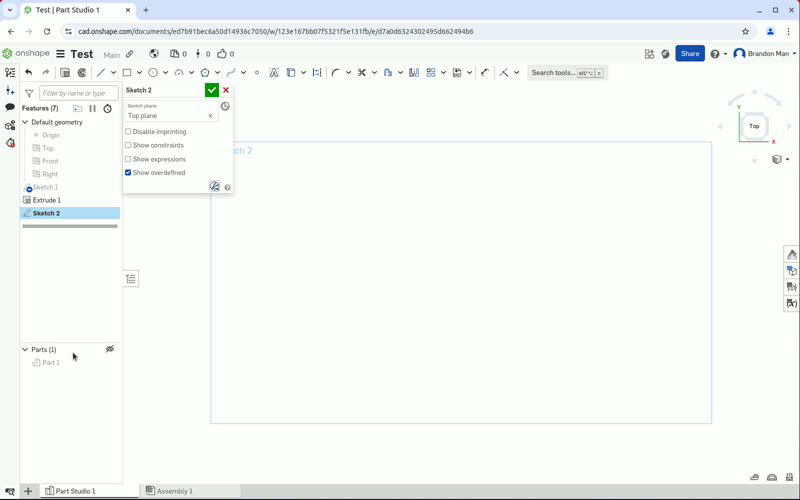
key(c)
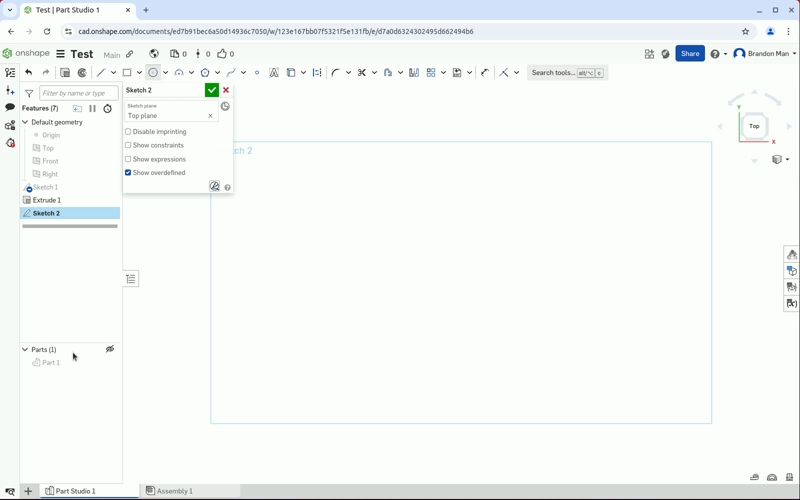
key_down(shift)
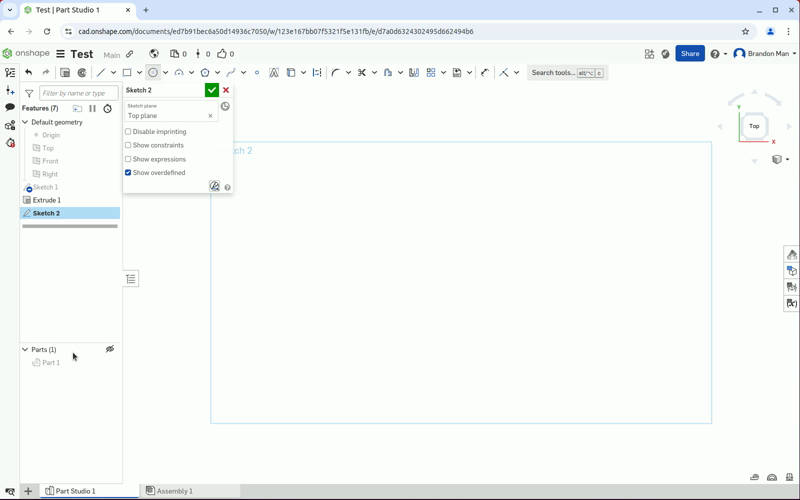
mouse_move(461, 282)
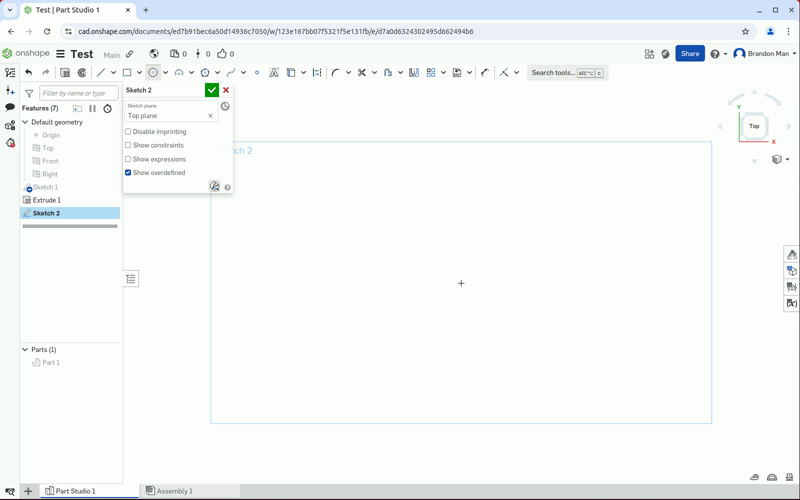
click(461, 282)
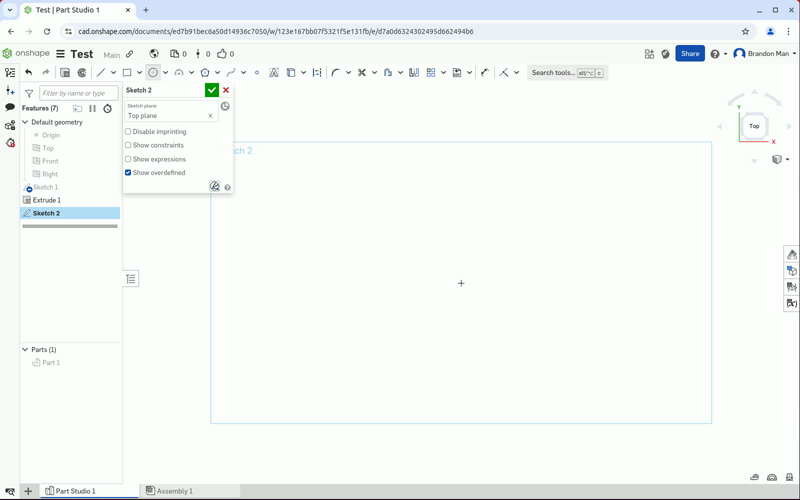
key_up(shift)
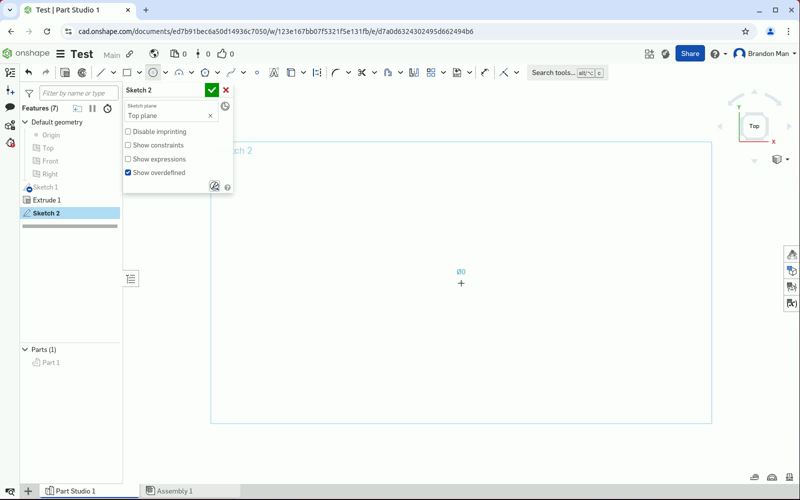
mouse_move(574, 282)
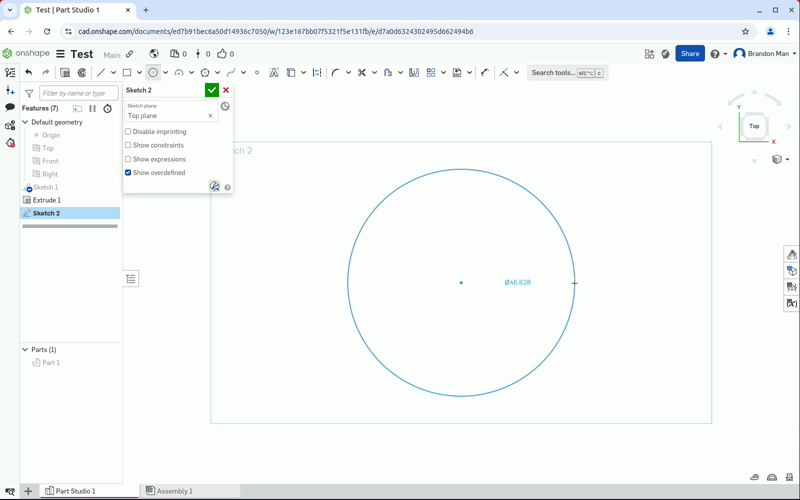
click(574, 282)
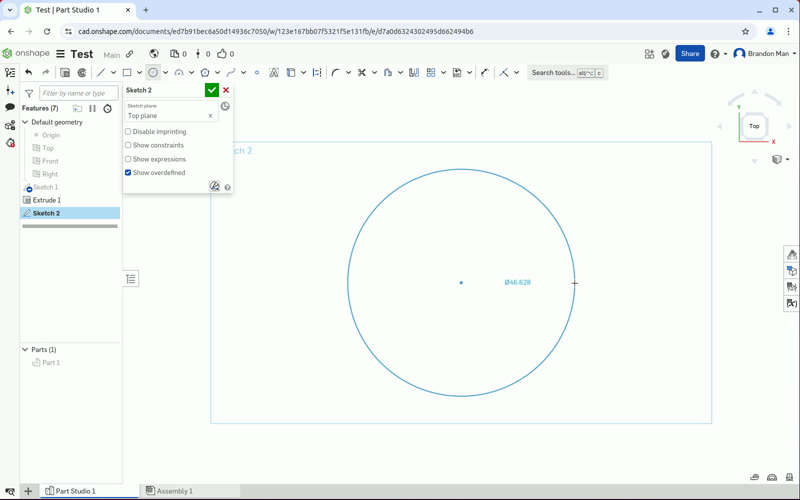
key(esc)
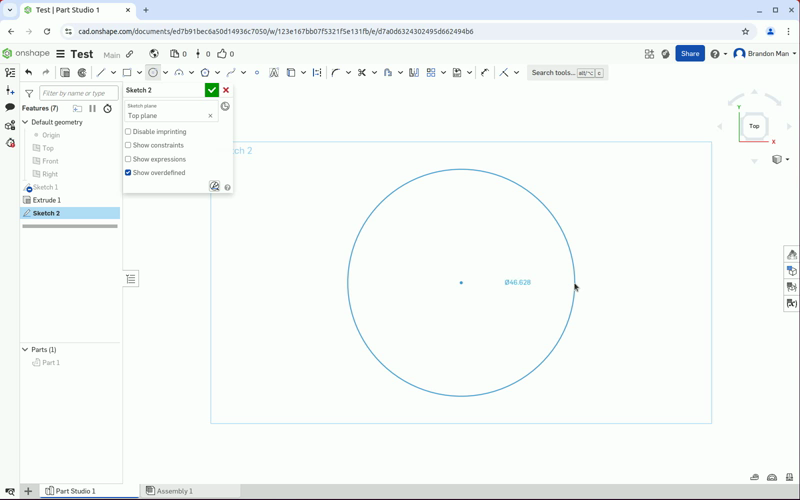
key(c)
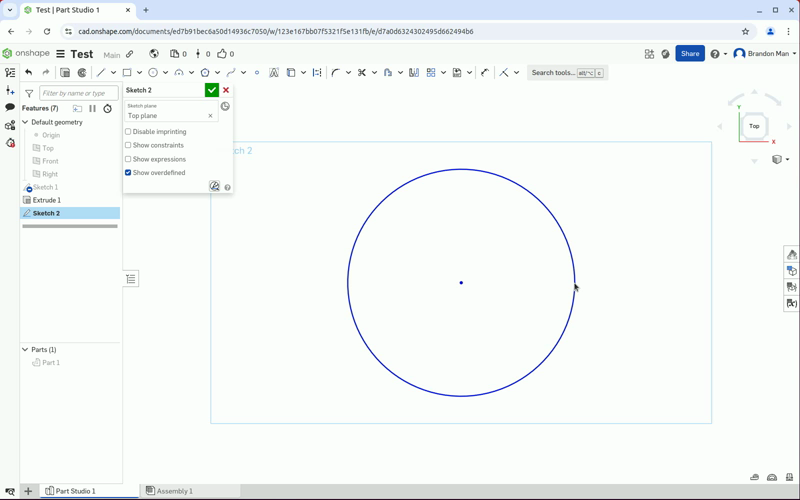
key_down(shift)
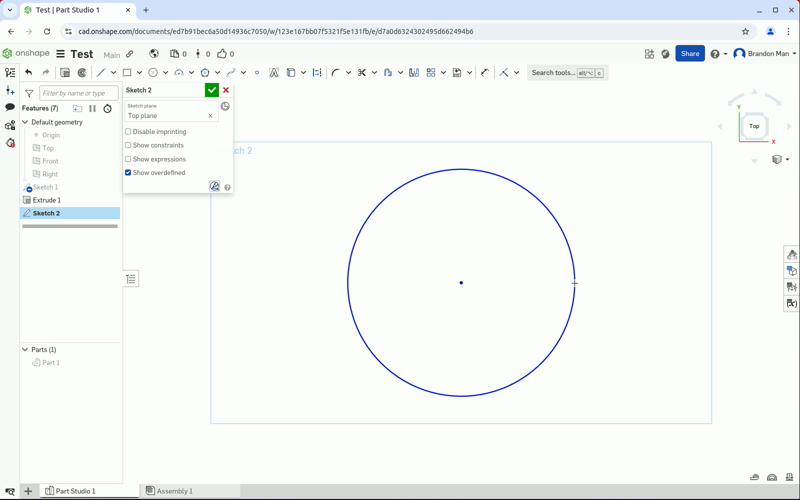
mouse_move(461, 282)
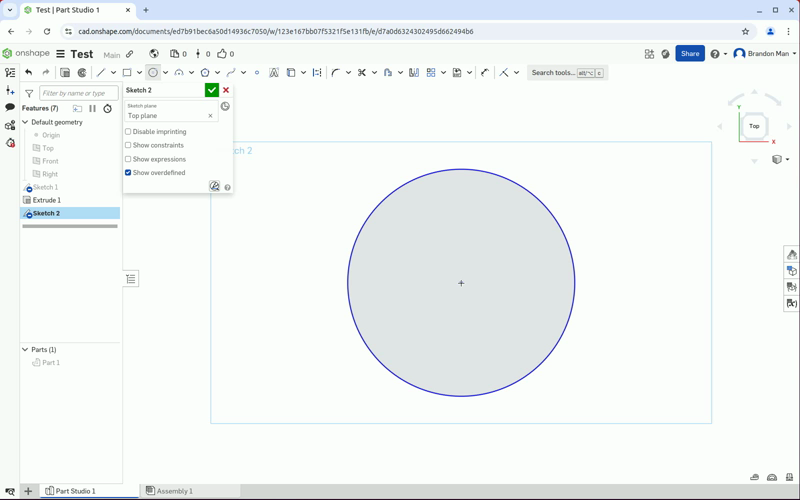
click(461, 282)
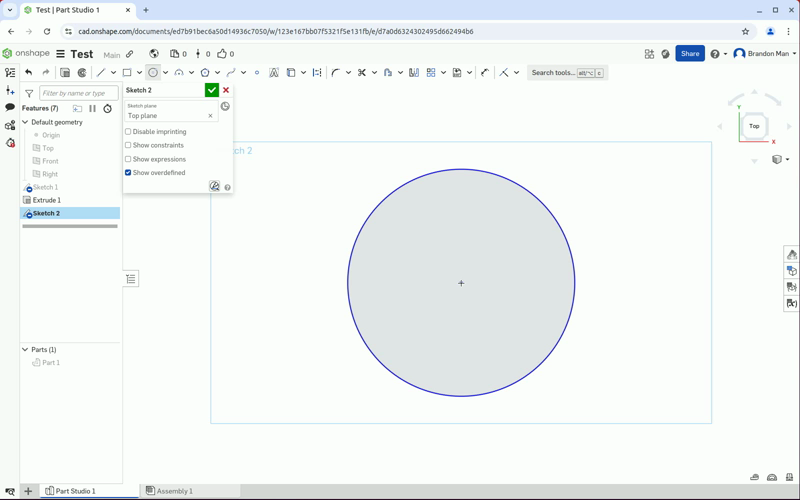
key_up(shift)
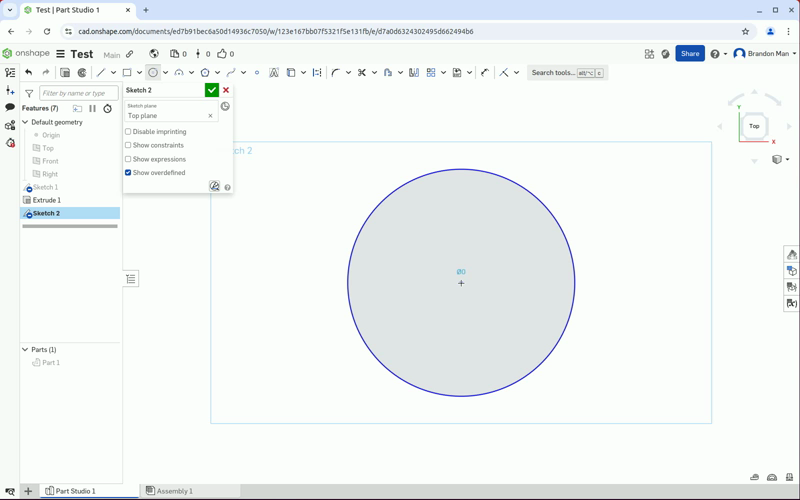
mouse_move(532, 282)
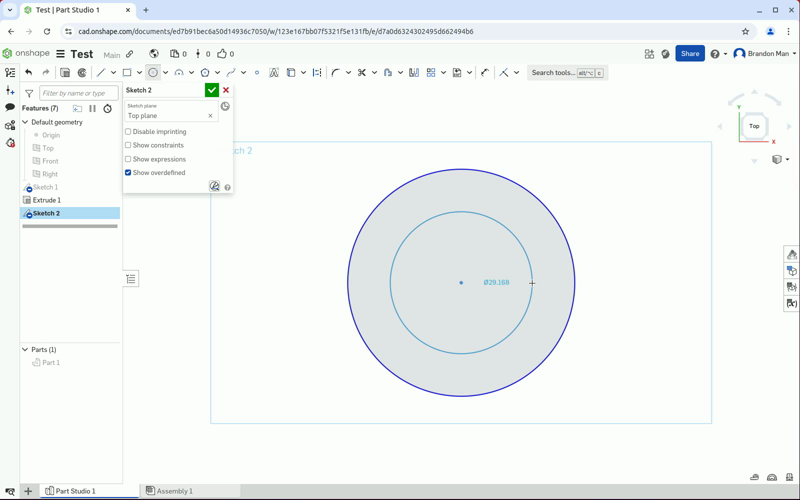
click(532, 282)
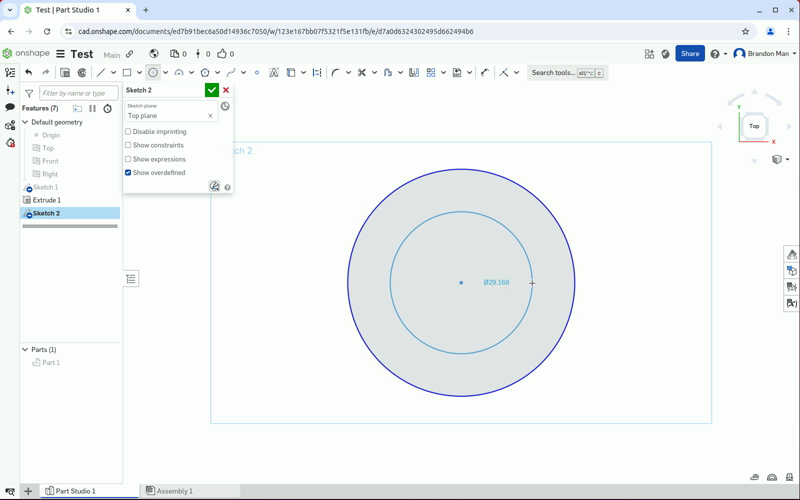
key(esc)
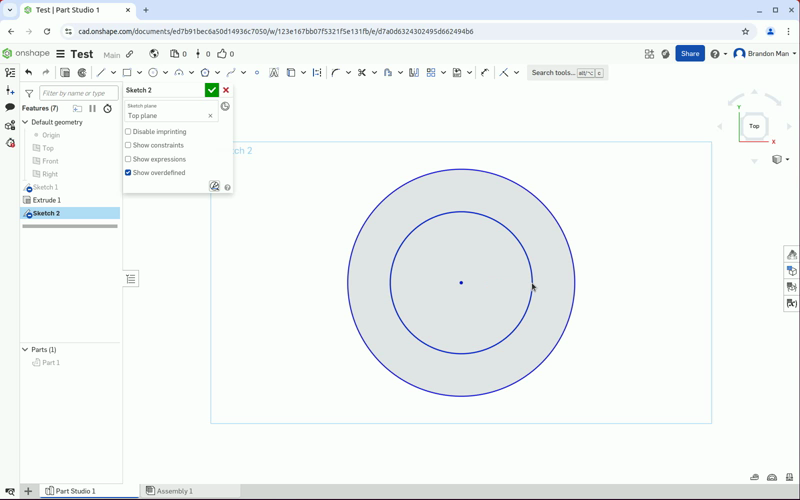
mouse_move(437, 194)
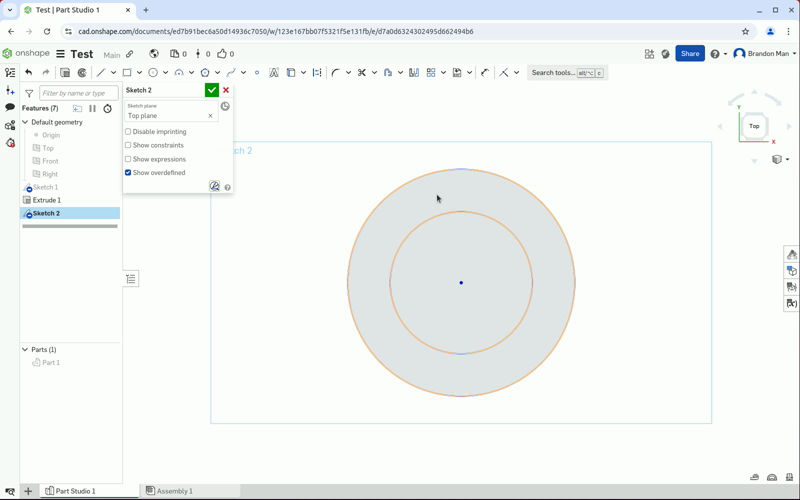
click(437, 194)
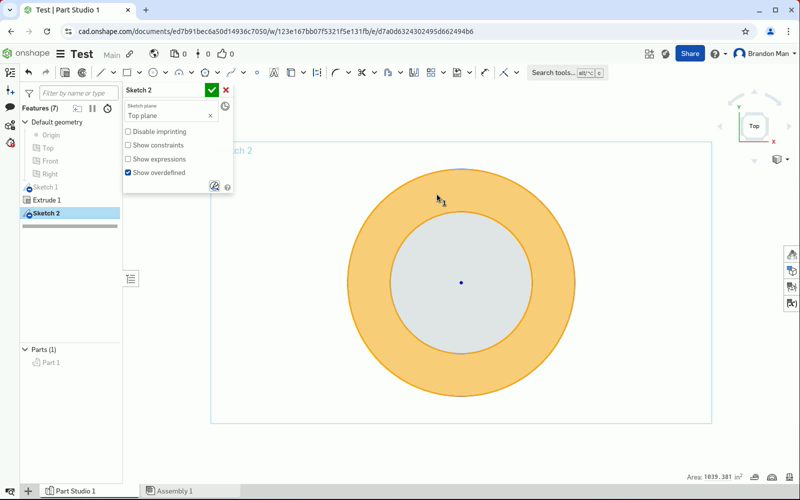
mouse_move(73, 352)
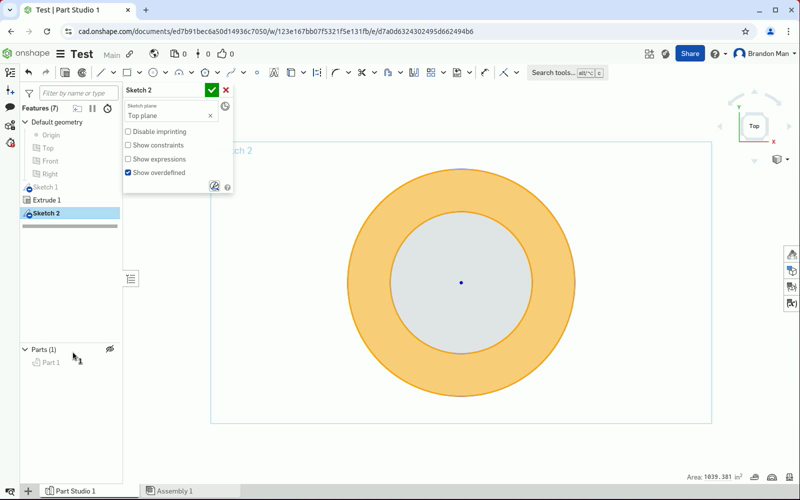
key(shift+y)
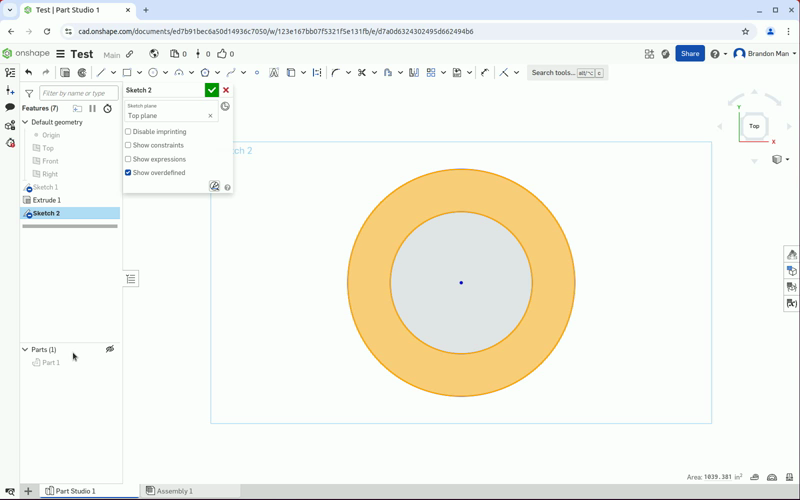
key(shift+e)
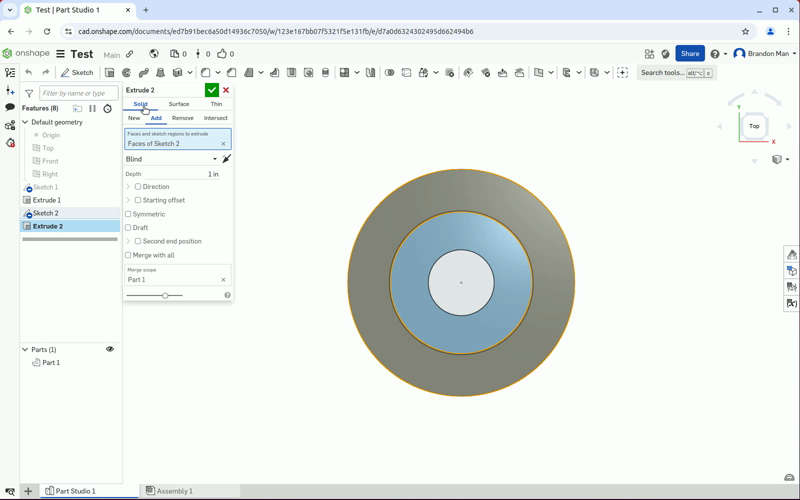
mouse_move(143, 106)
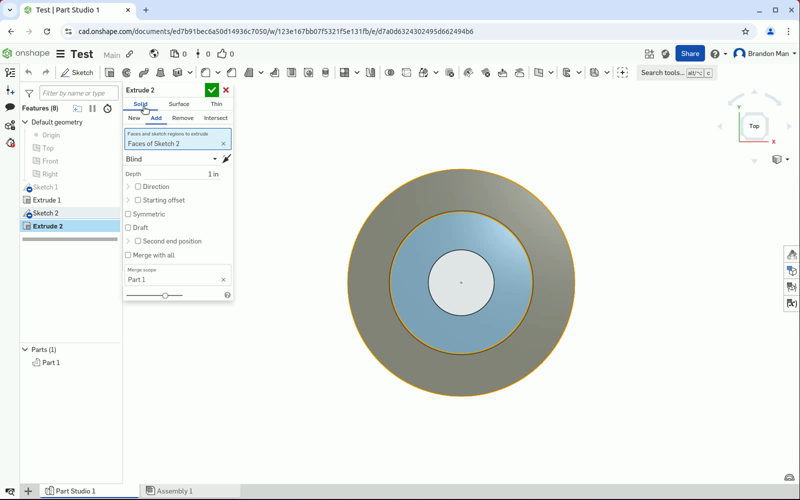
click(143, 106)
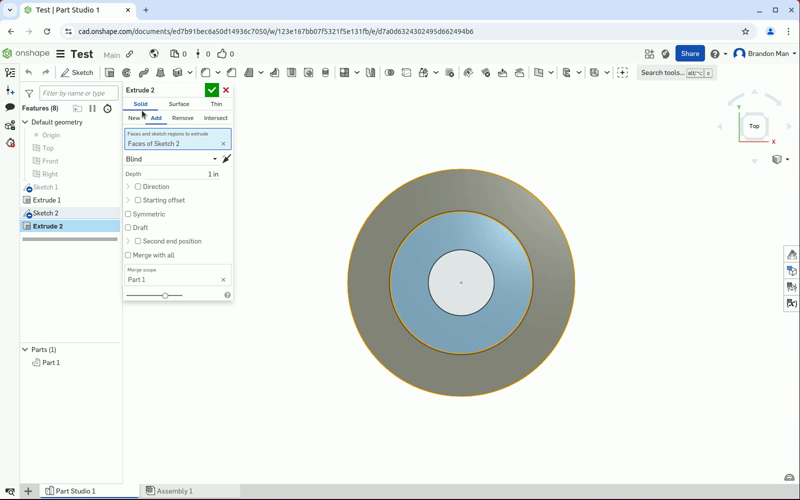
mouse_move(137, 120)
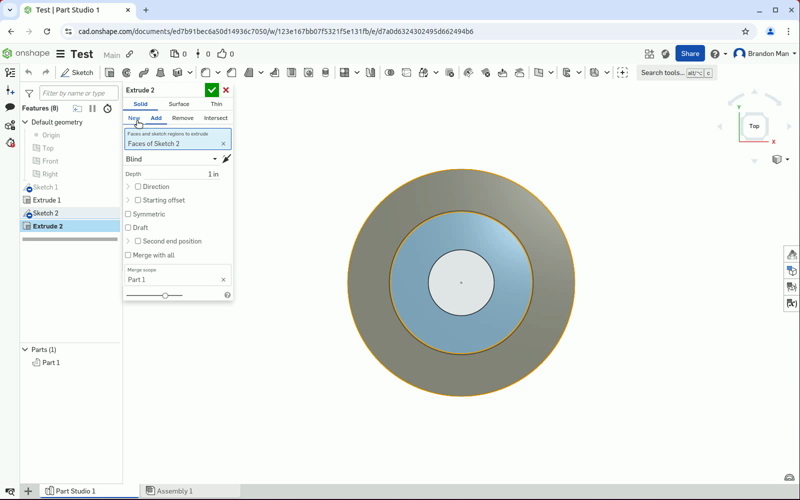
click(137, 120)
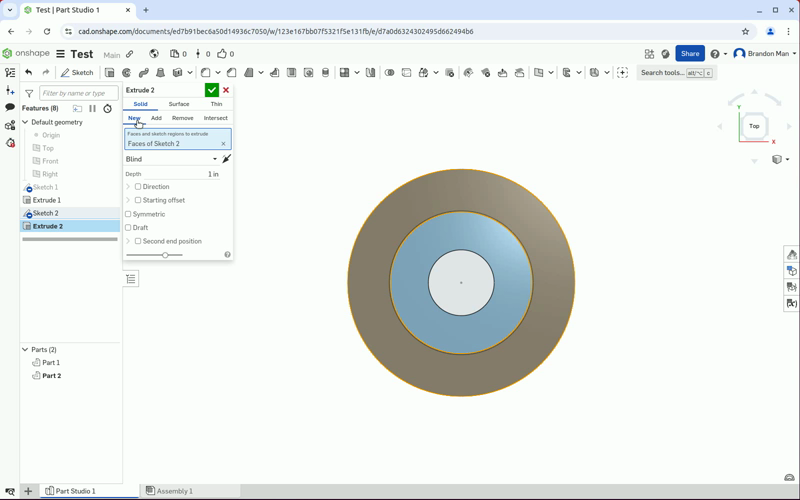
key(tab, 4)
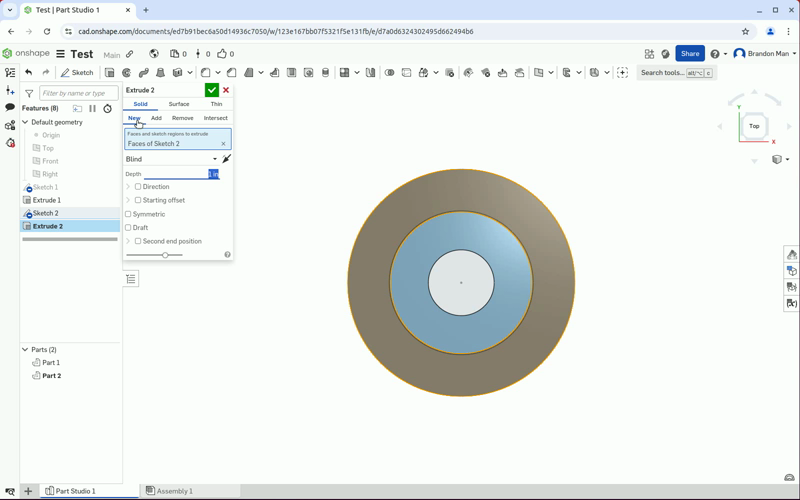
text(23.108)
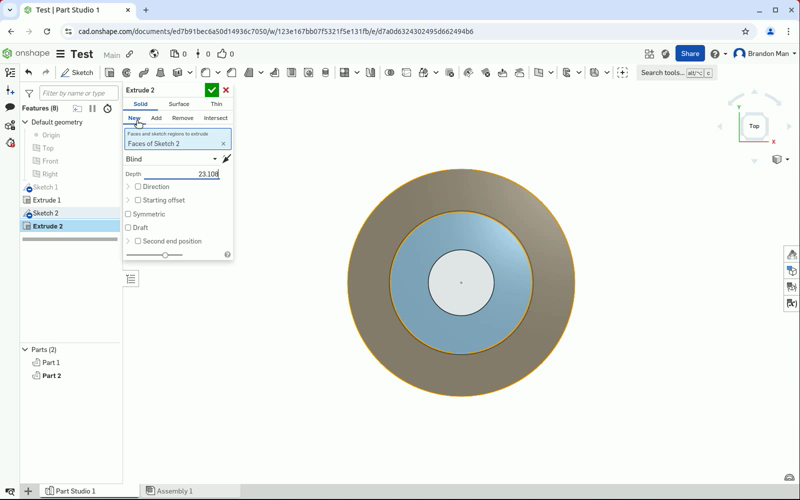
key(enter)
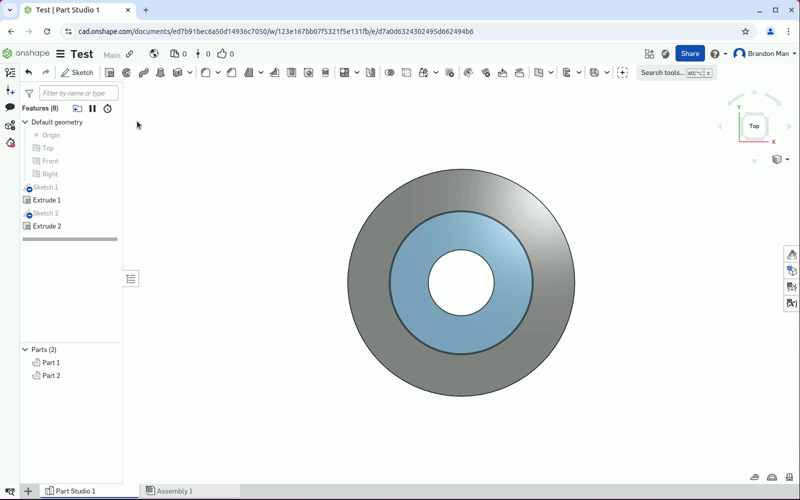
key(shift+h)
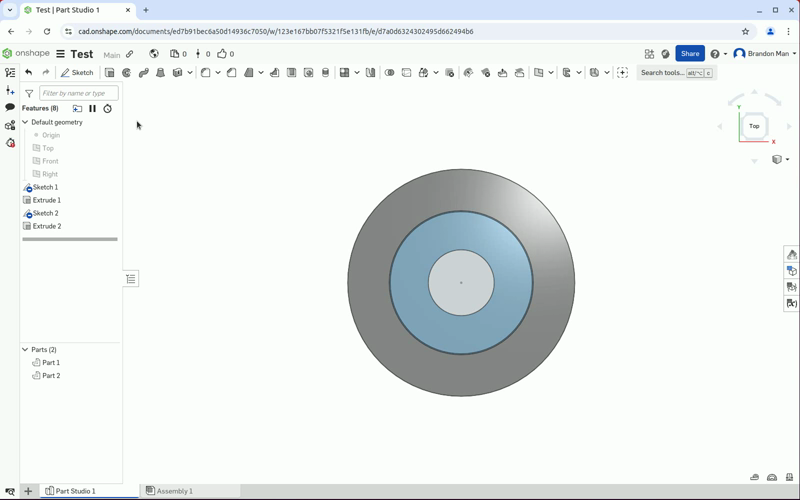
key(shift+h)
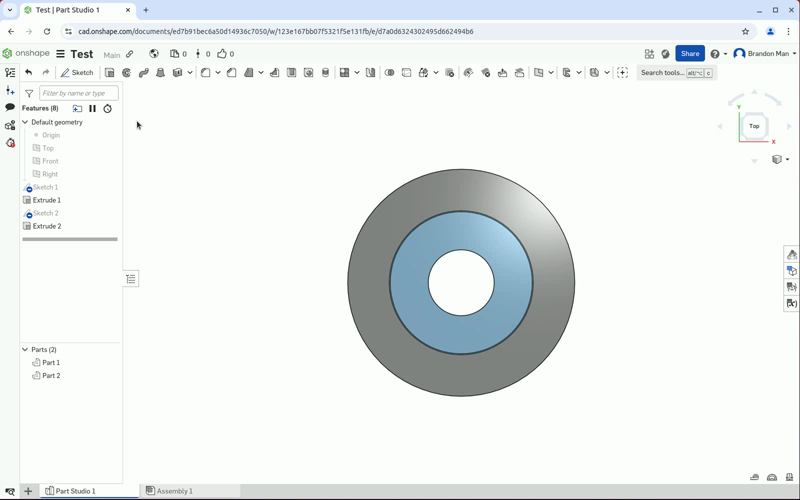
mouse_move(73, 189)
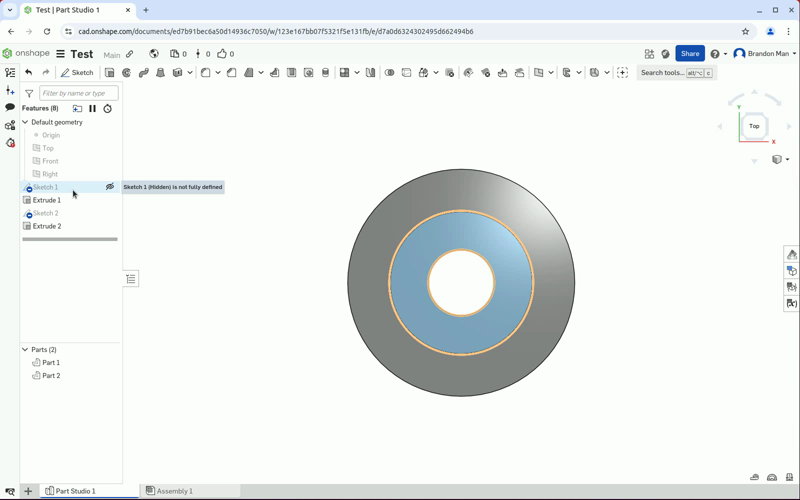
click(73, 189)
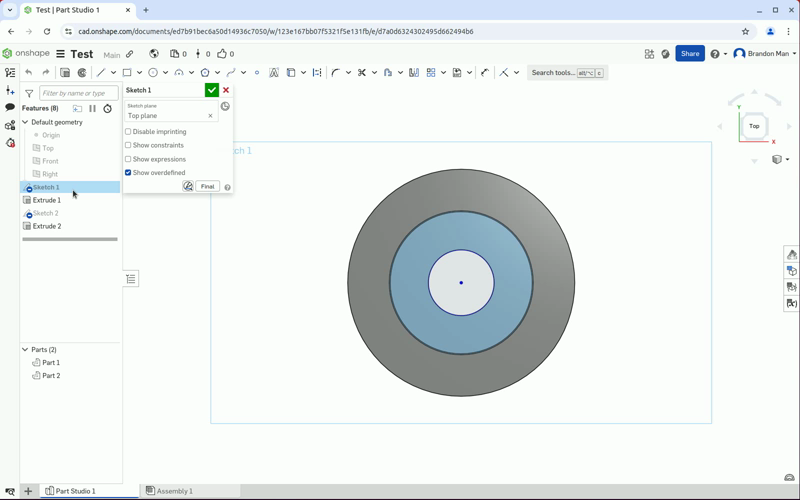
mouse_move(229, 92)
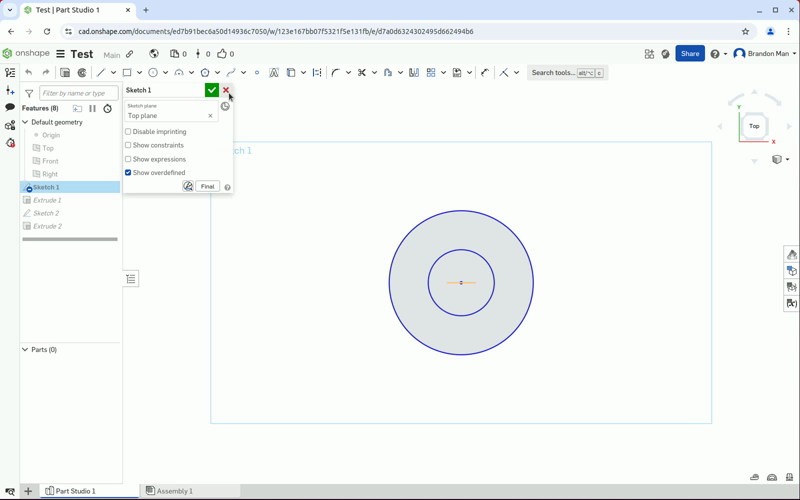
click(229, 92)
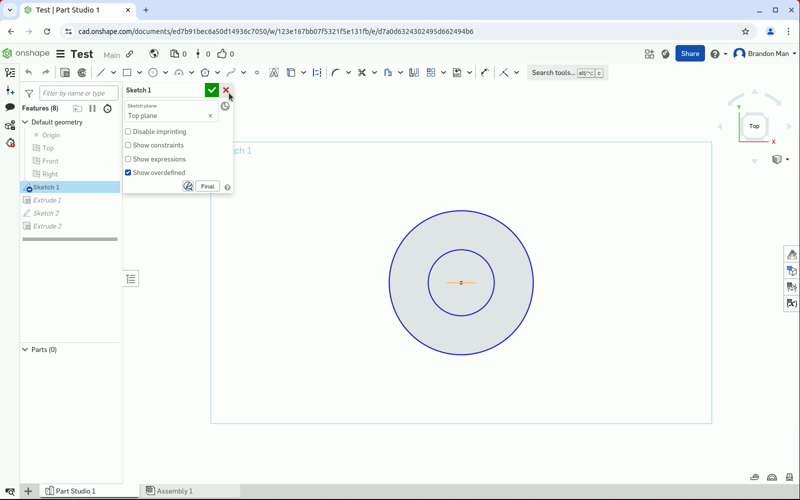
key(shift+s)
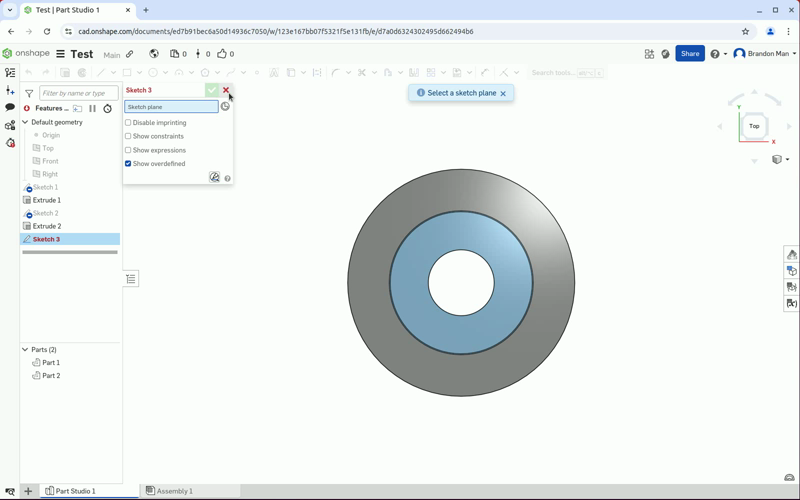
mouse_move(73, 150)
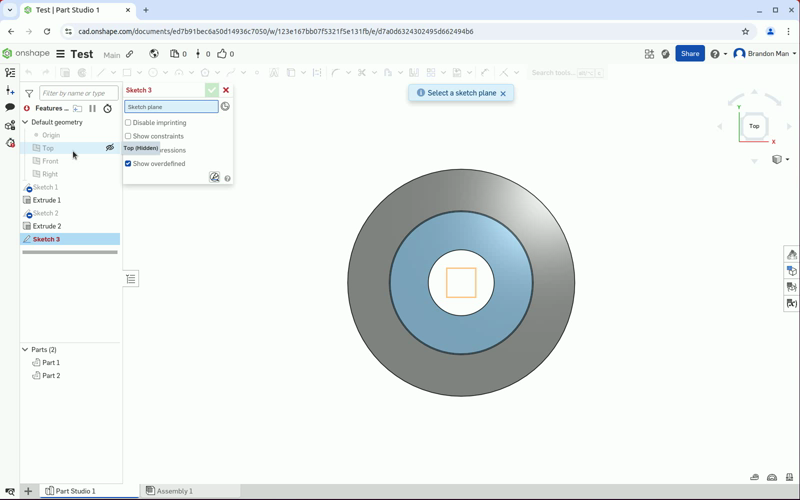
click(73, 150)
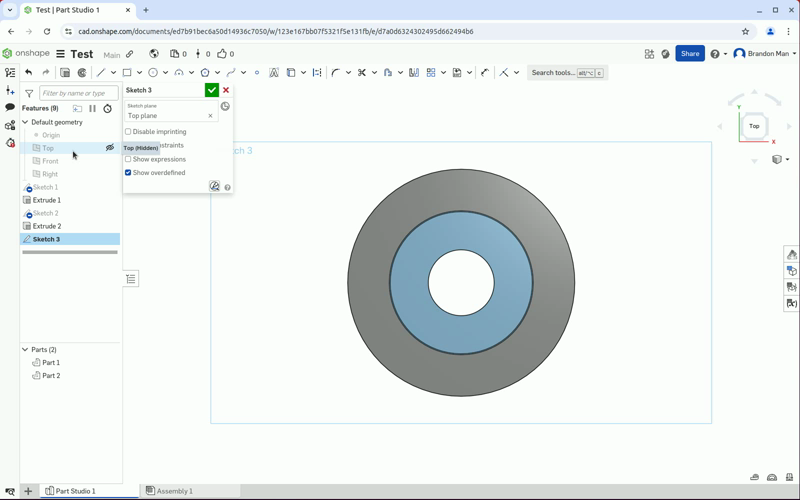
mouse_move(73, 352)
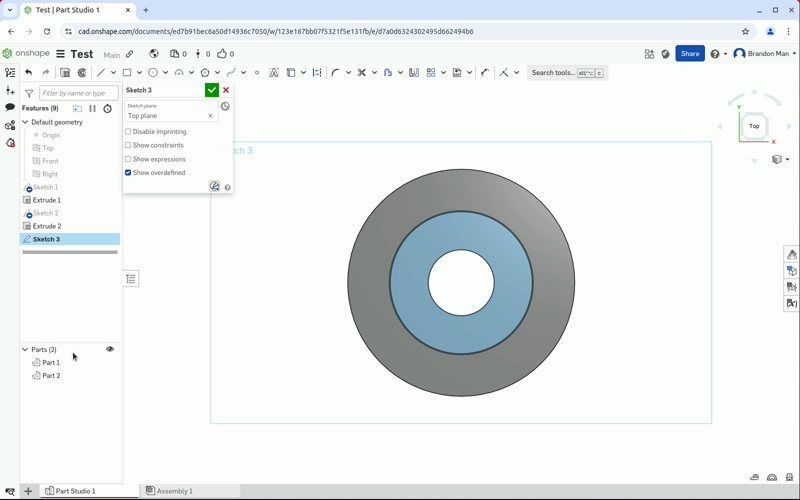
key(y)
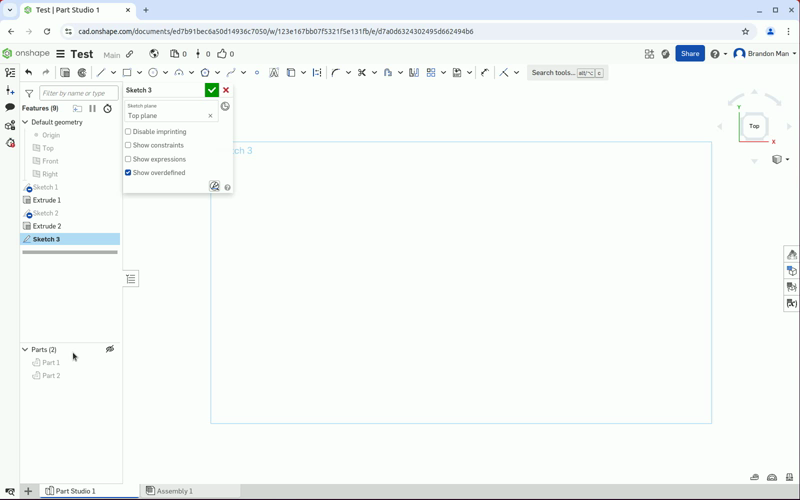
key(c)
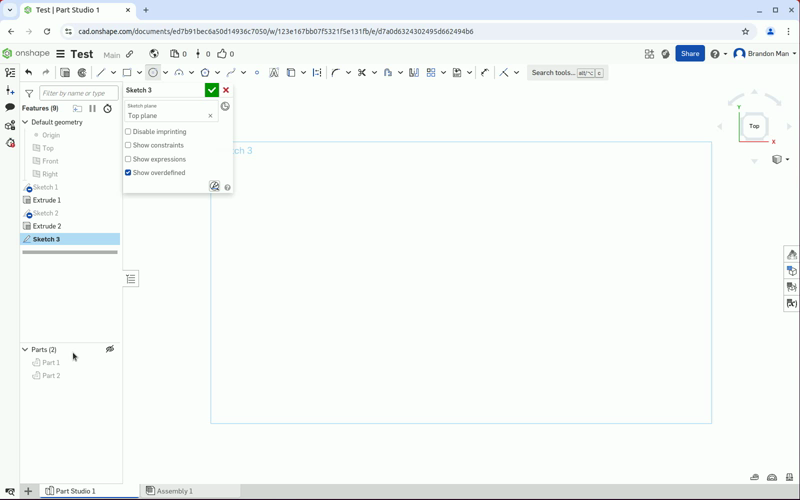
key_down(shift)
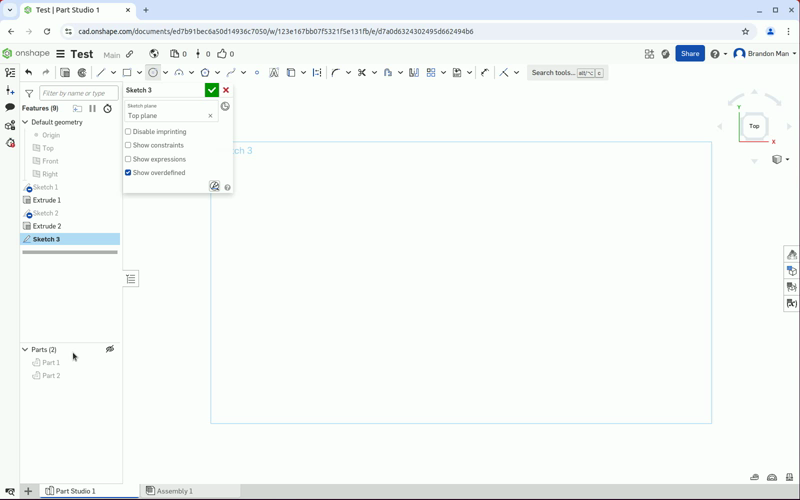
mouse_move(461, 282)
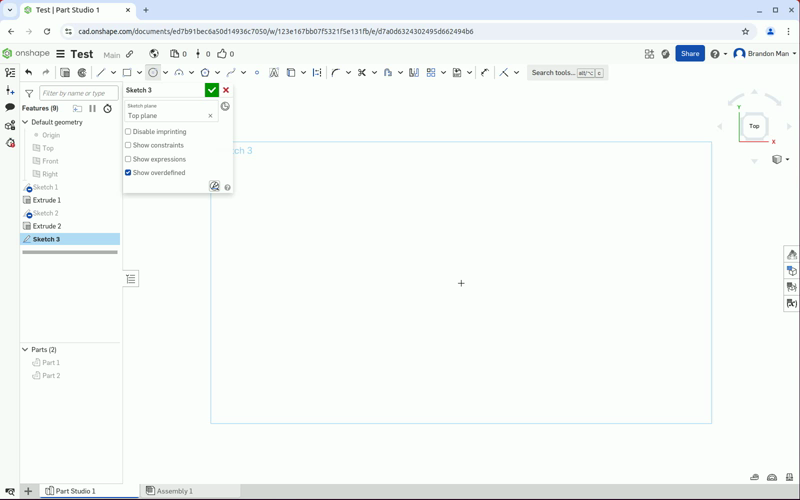
click(461, 282)
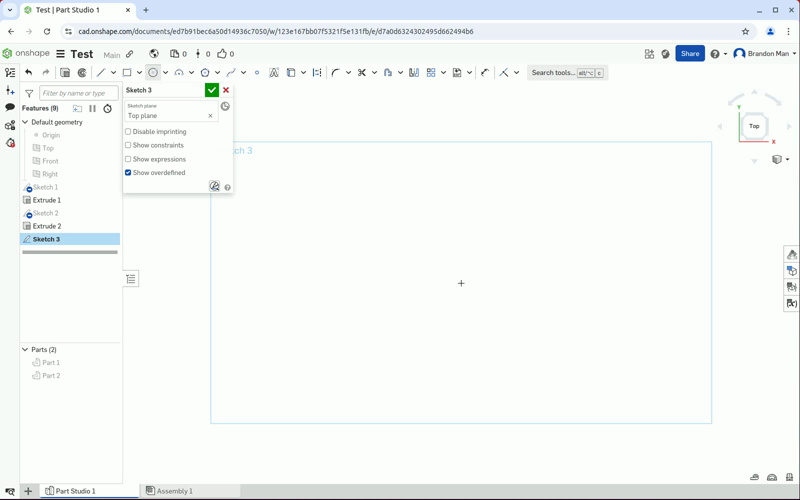
key_up(shift)
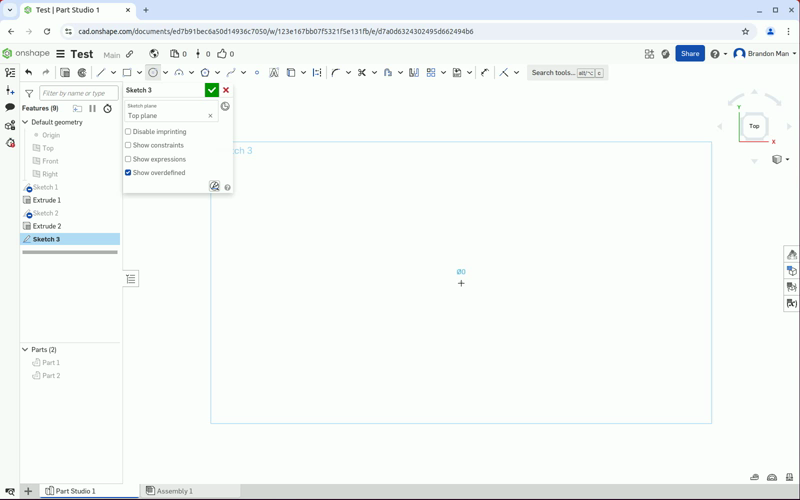
mouse_move(495, 282)
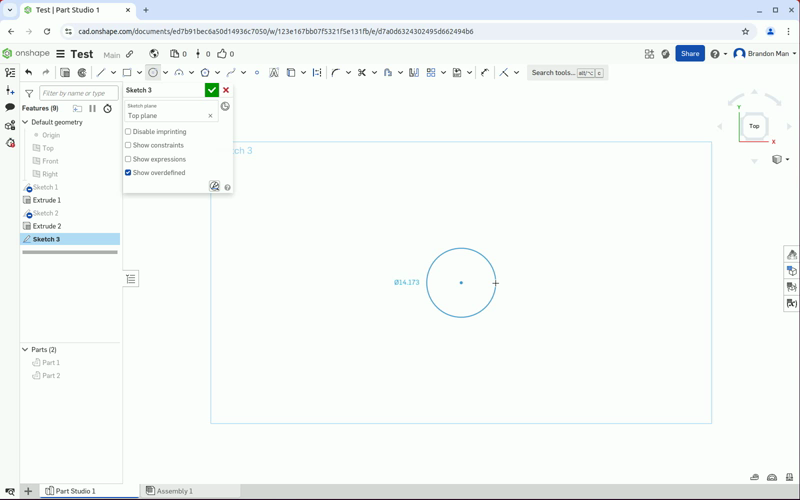
click(495, 282)
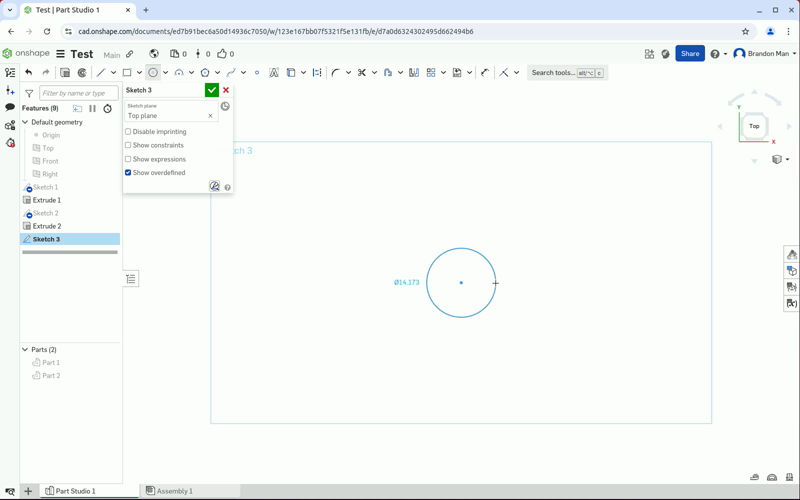
key(esc)
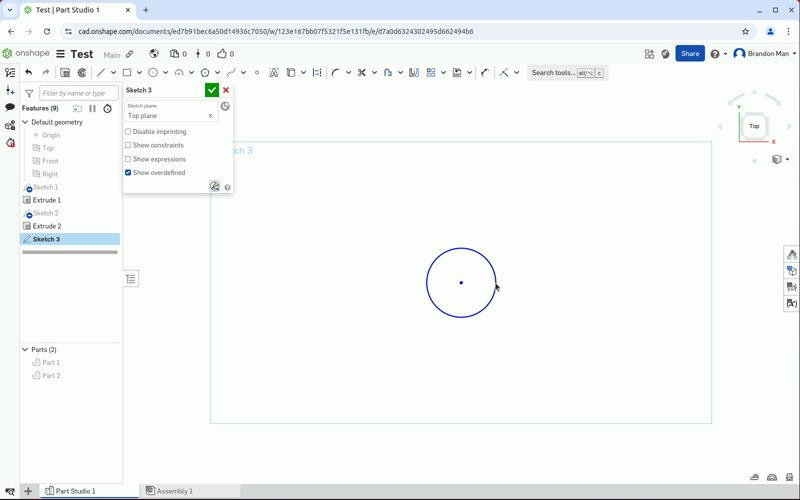
key(c)
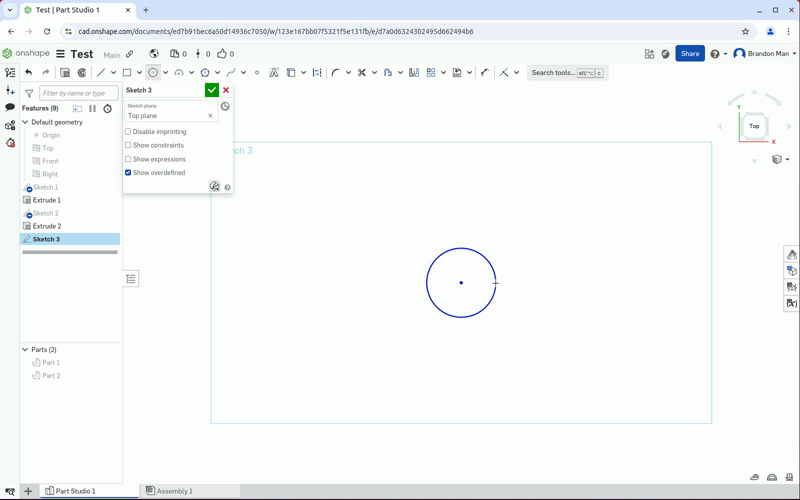
key_down(shift)
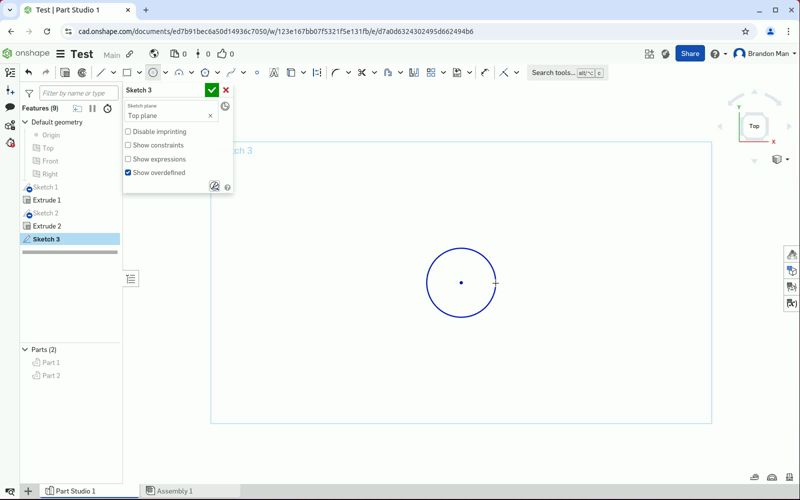
mouse_move(461, 282)
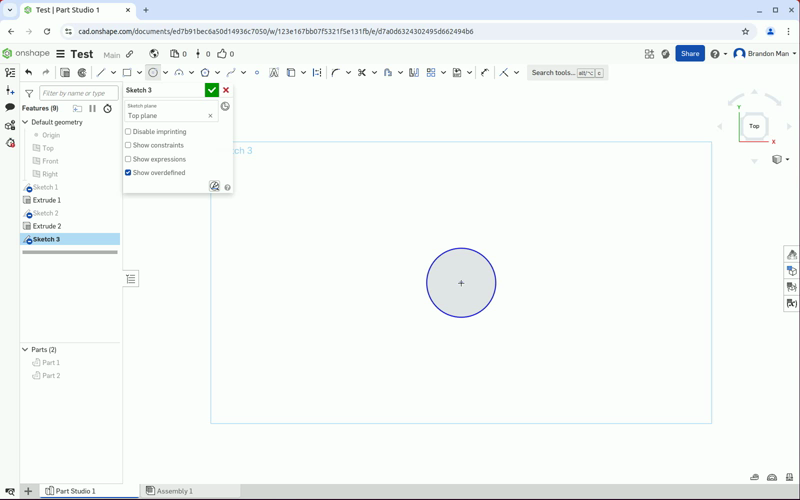
click(461, 282)
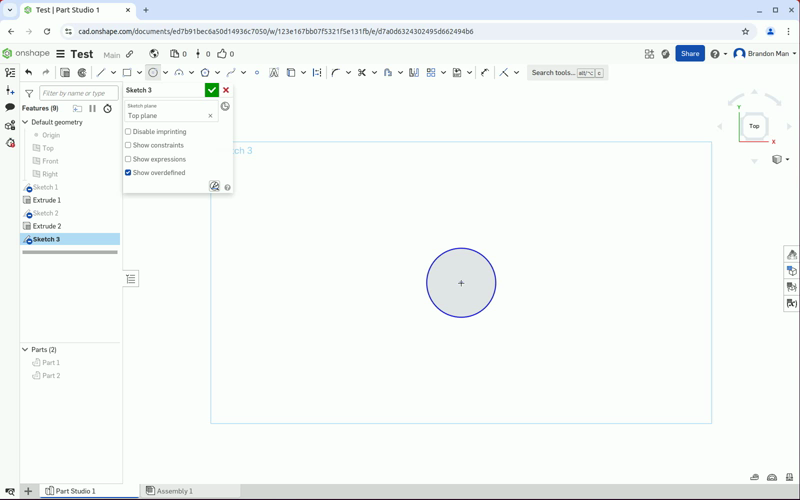
key_up(shift)
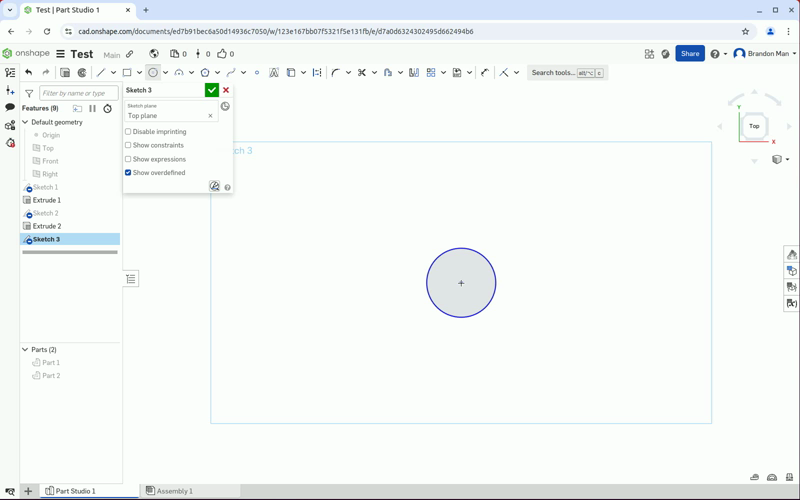
mouse_move(480, 282)
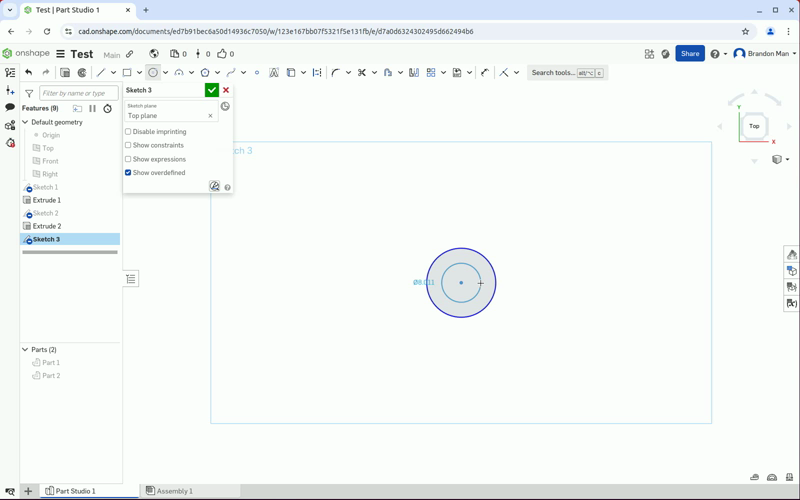
click(480, 282)
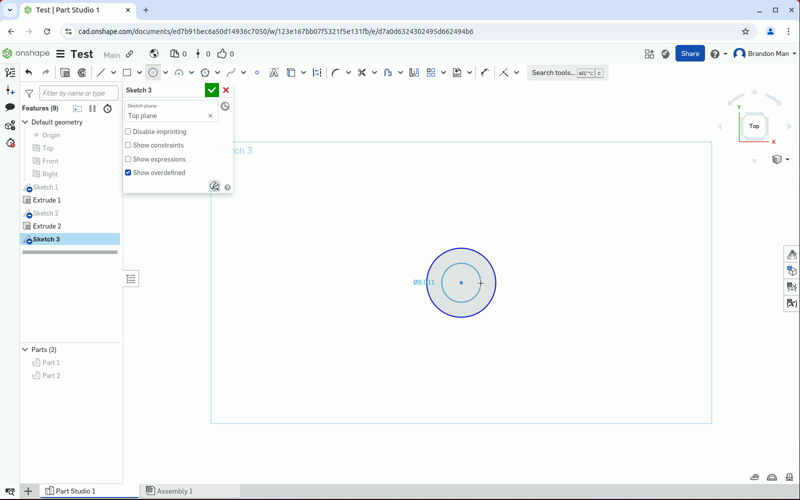
key(esc)
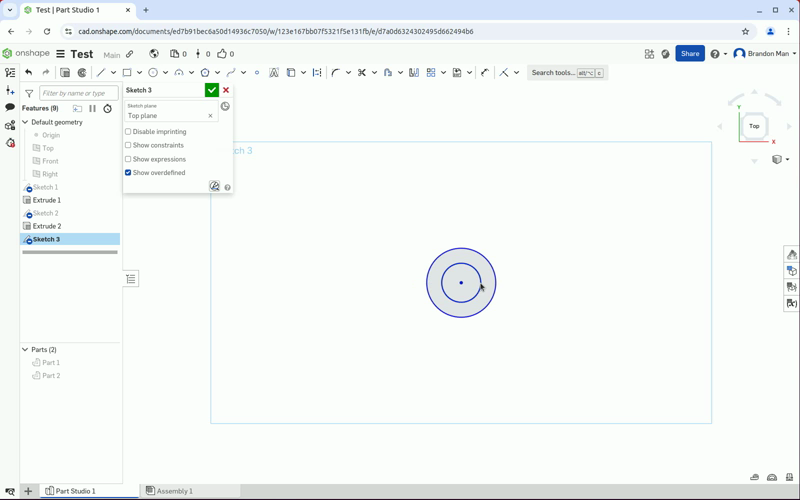
mouse_move(440, 291)
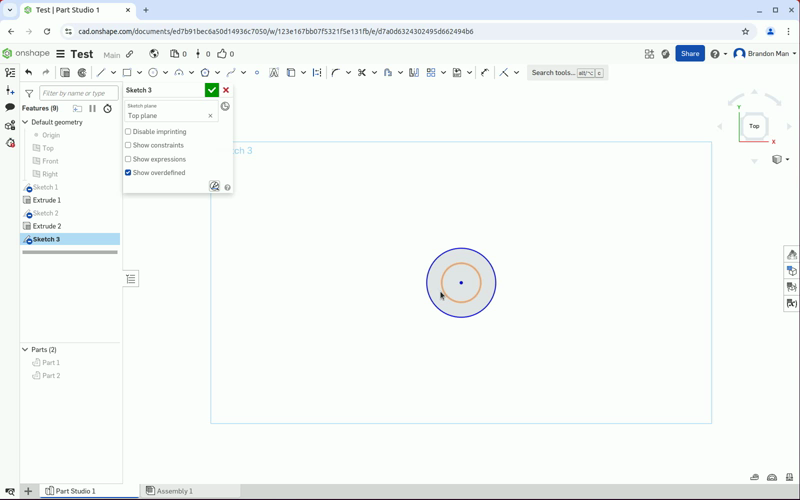
click(440, 291)
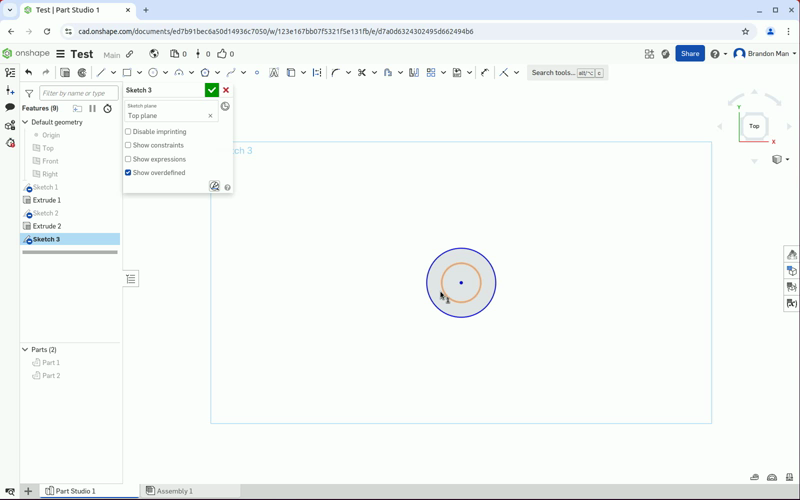
mouse_move(73, 352)
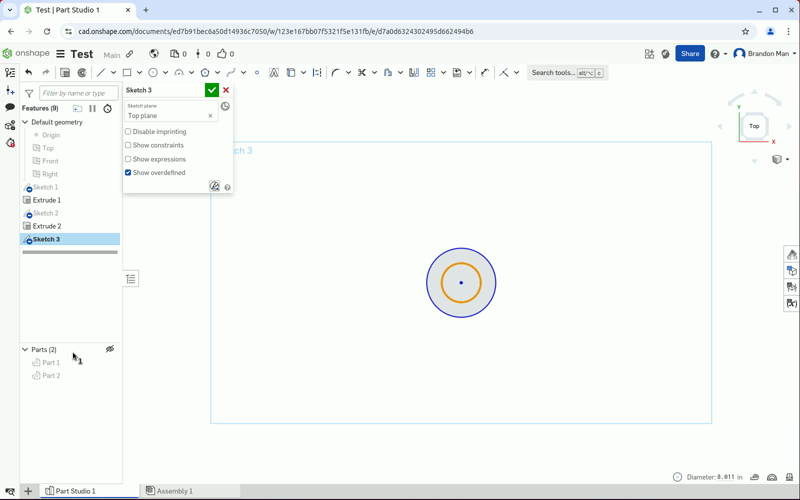
key(shift+y)
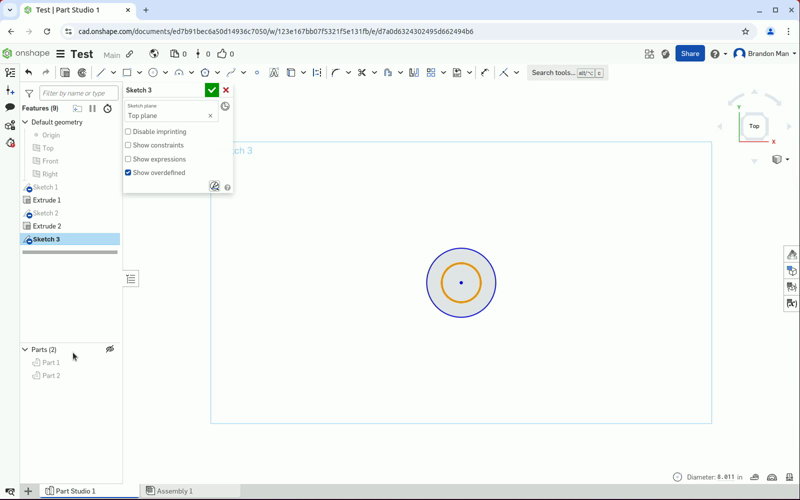
key(shift+e)
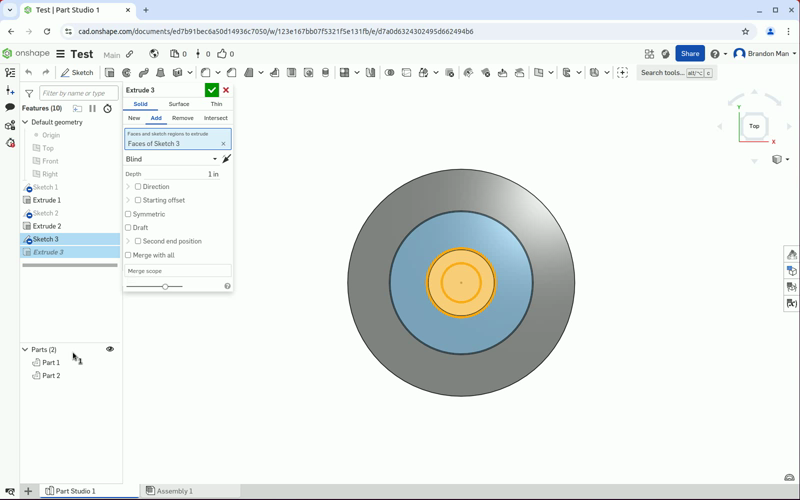
mouse_move(143, 106)
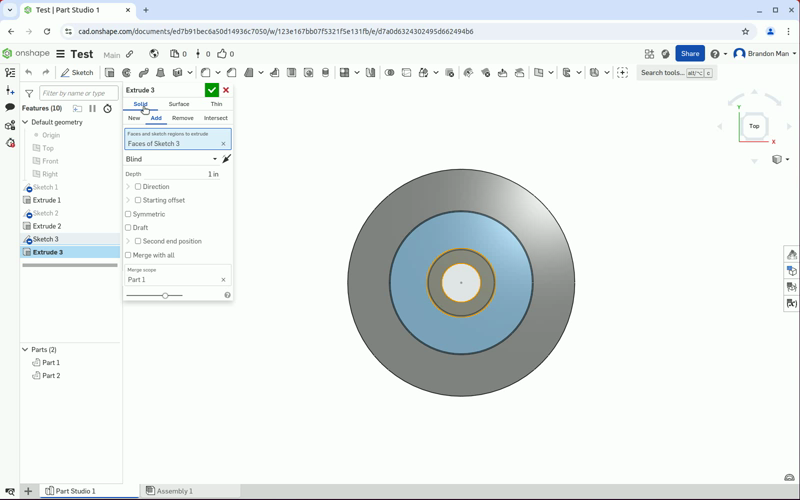
click(143, 106)
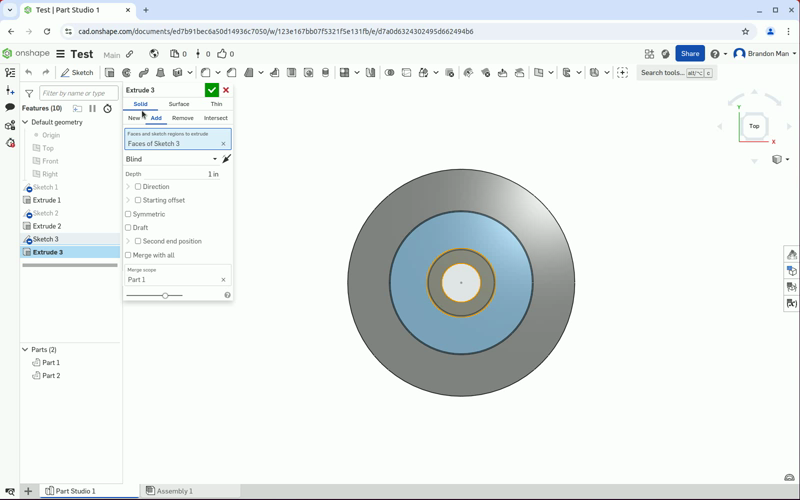
mouse_move(137, 120)
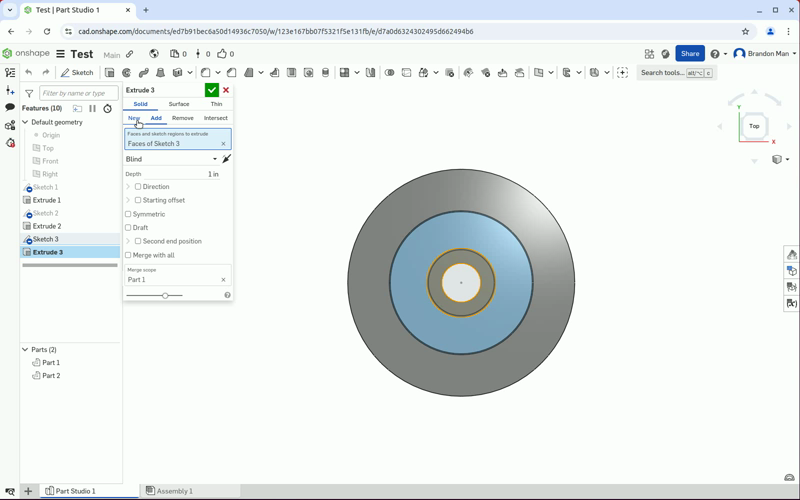
click(137, 120)
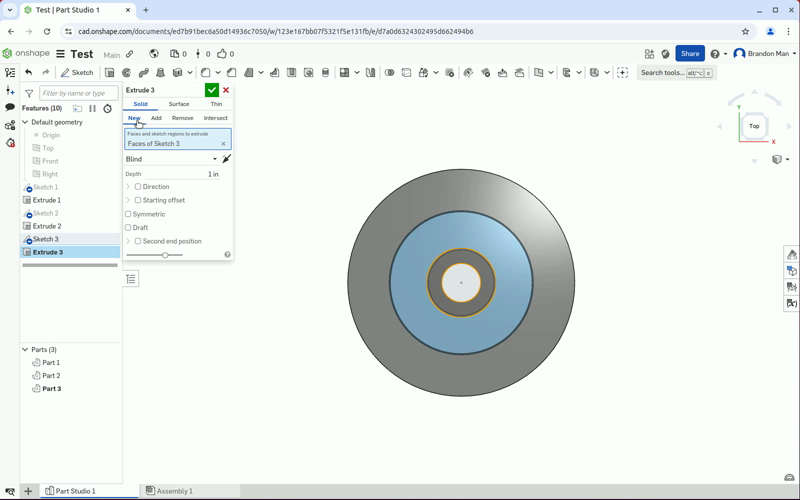
key(tab, 4)
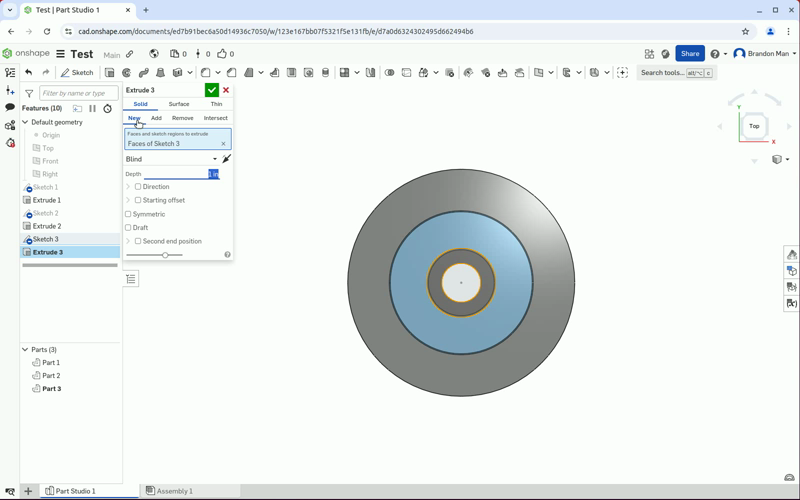
text(23.108)
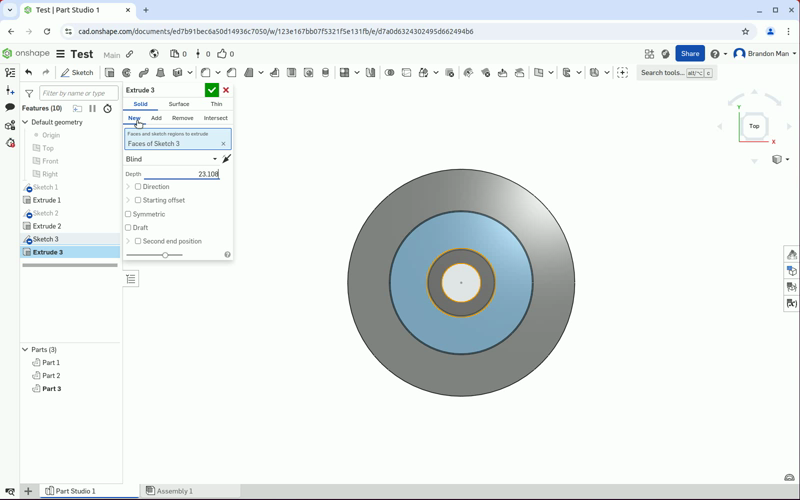
key(enter)
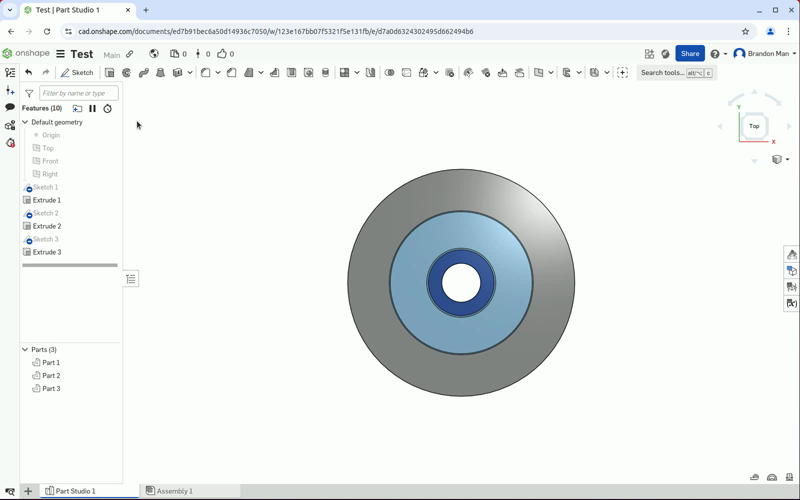
key(shift+h)
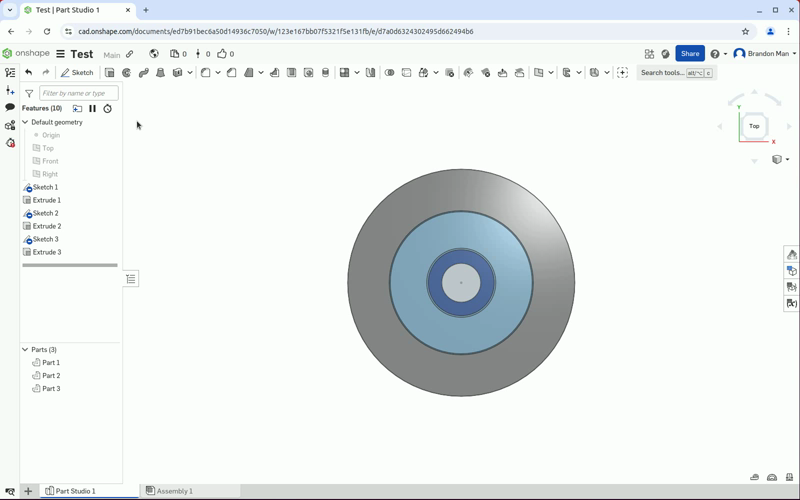
key(shift+h)
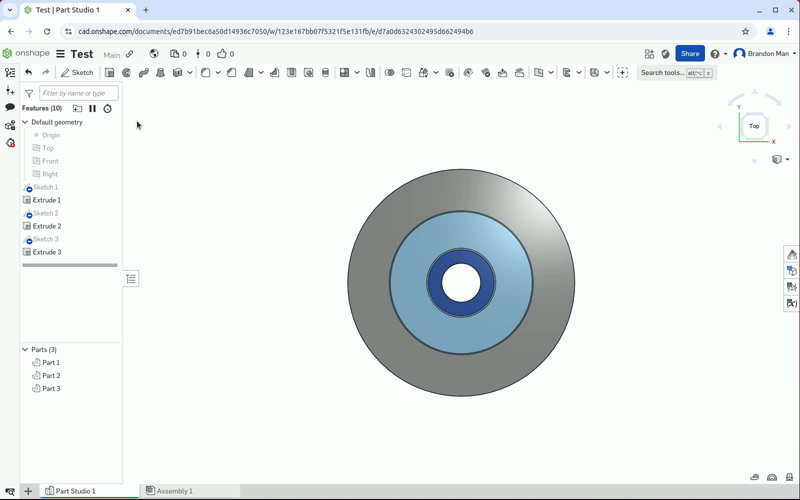
mouse_move(73, 189)
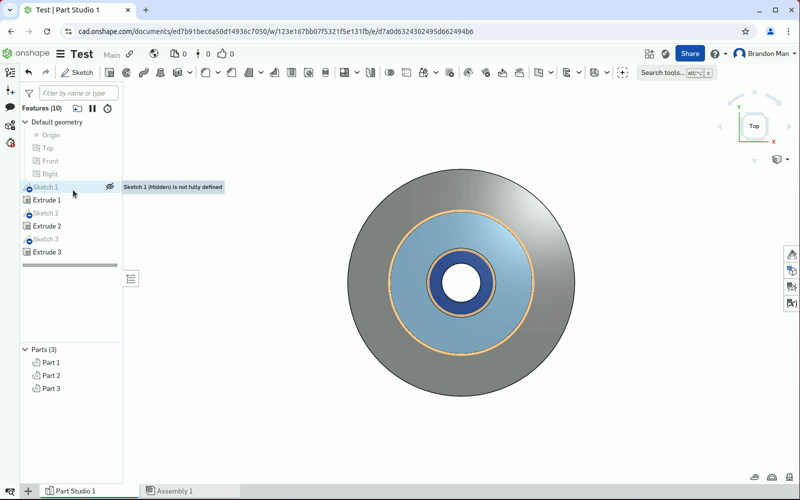
click(73, 189)
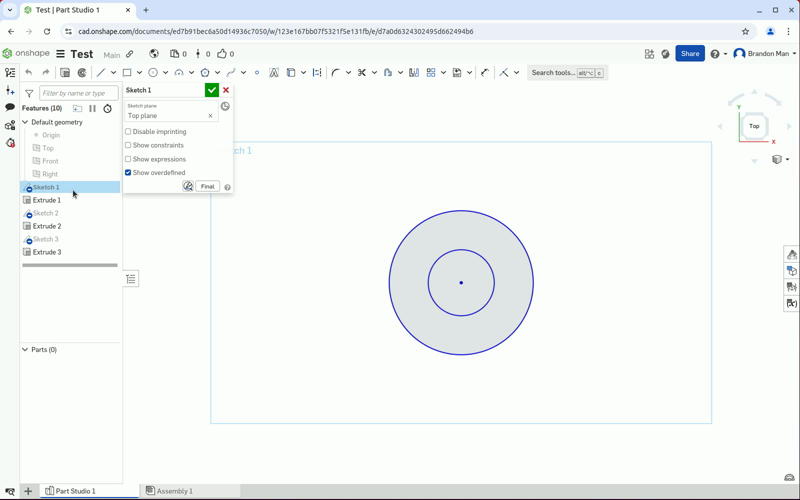
mouse_move(229, 92)
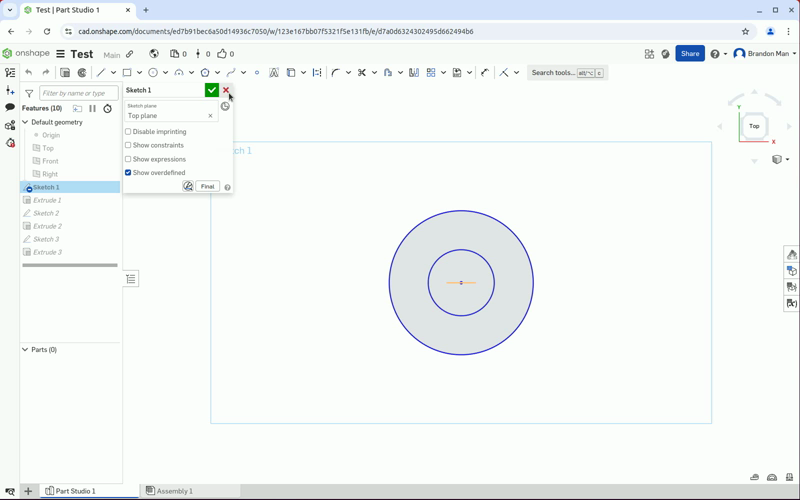
click(229, 92)
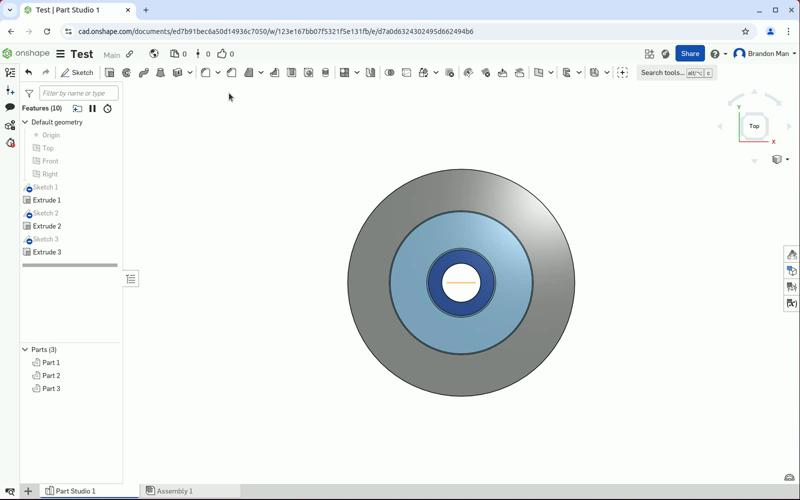
mouse_move(541, 75)
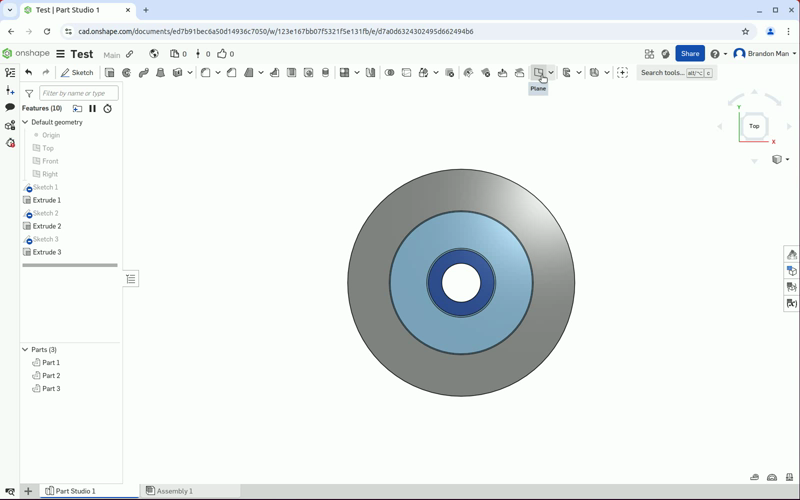
click(541, 75)
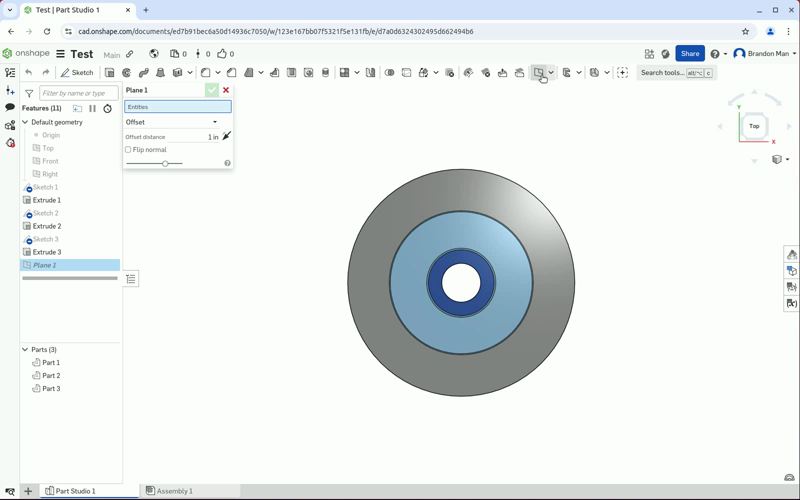
mouse_move(73, 150)
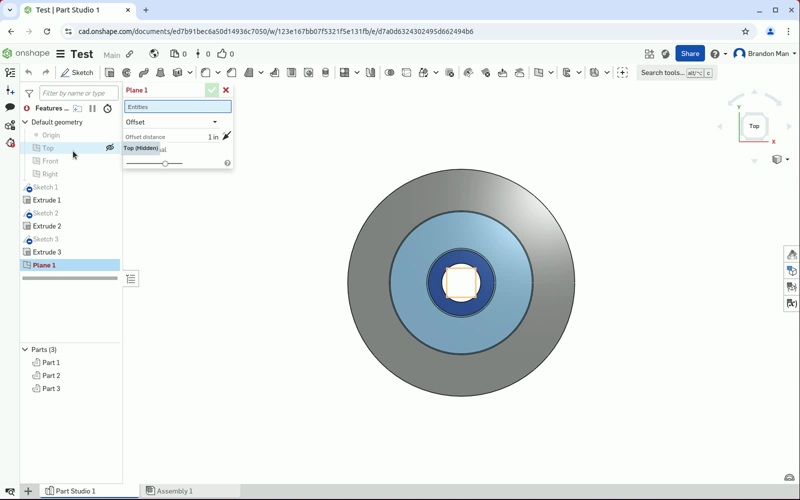
click(73, 150)
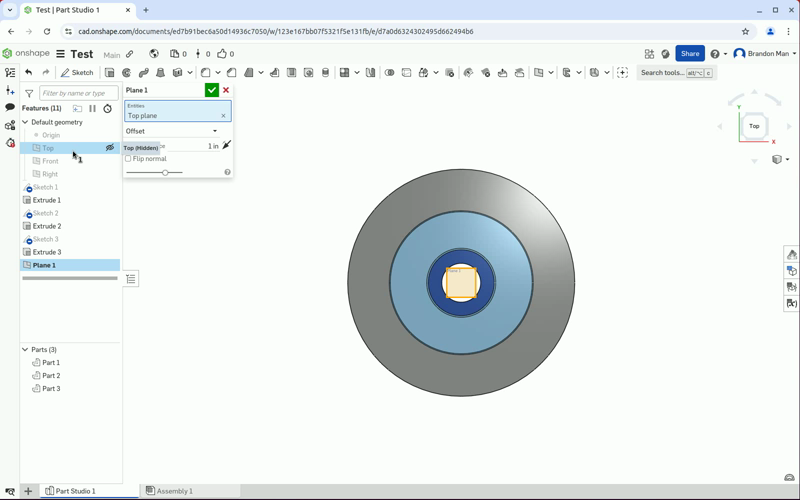
key(tab, 2)
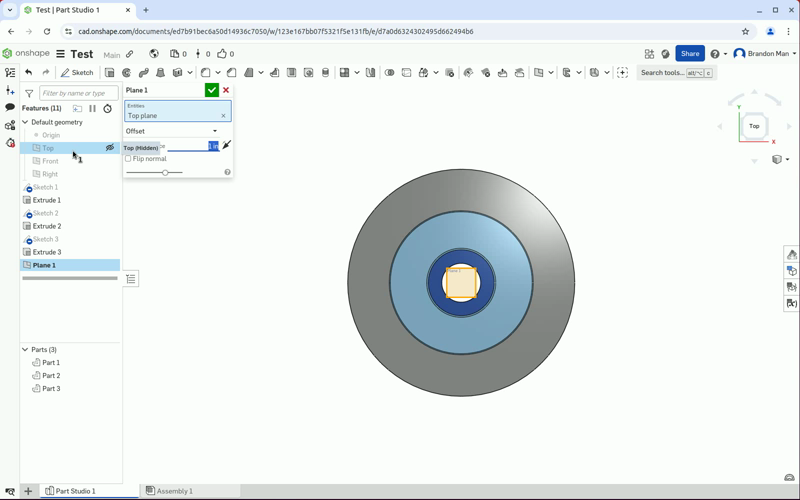
text(23.108)
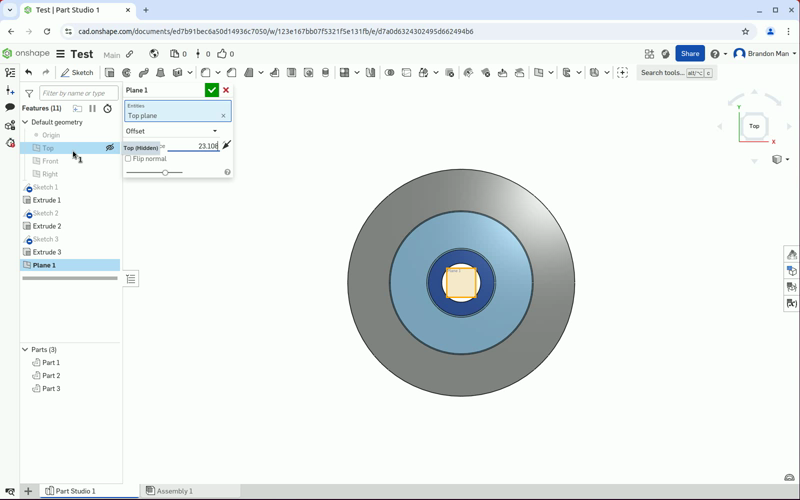
key(enter, 2)
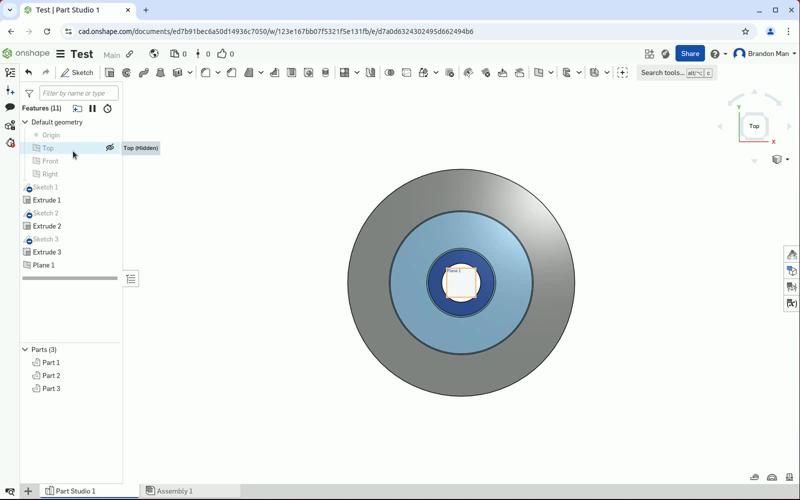
key(shift+s)
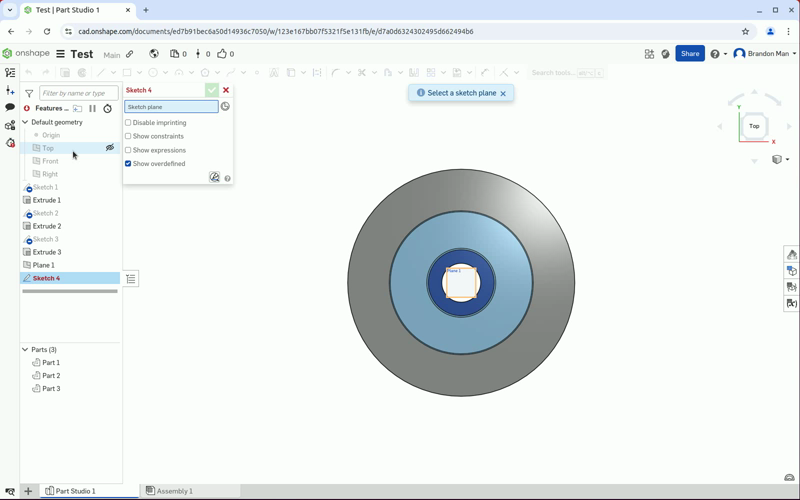
mouse_move(73, 267)
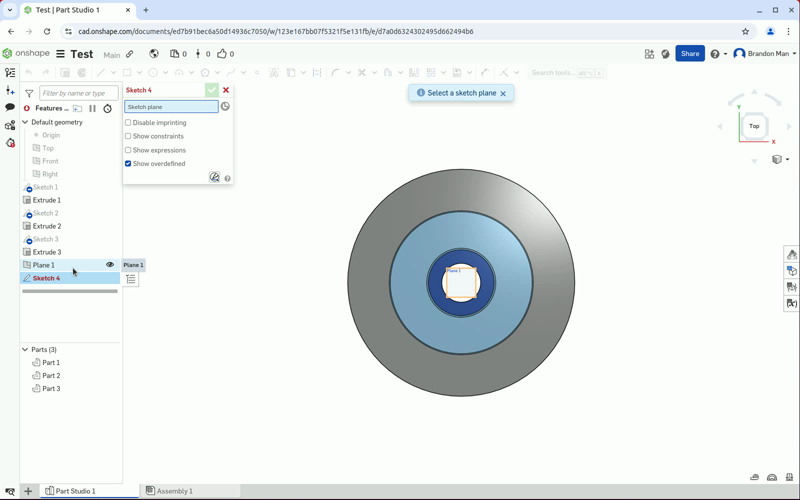
click(73, 267)
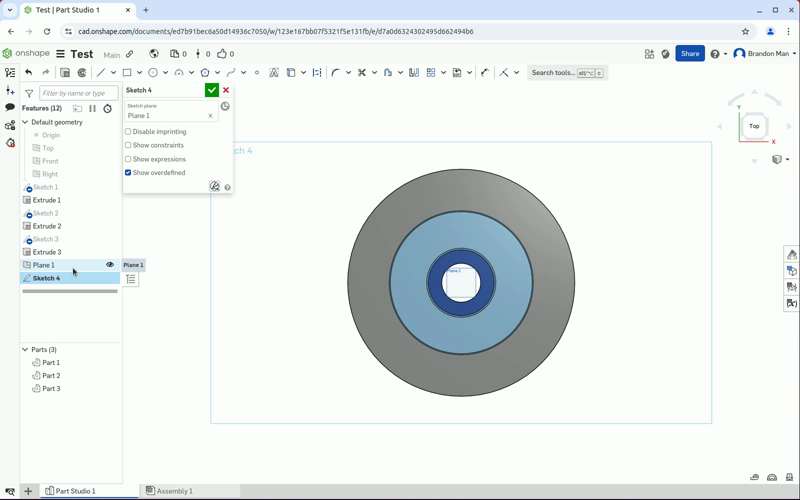
mouse_move(73, 352)
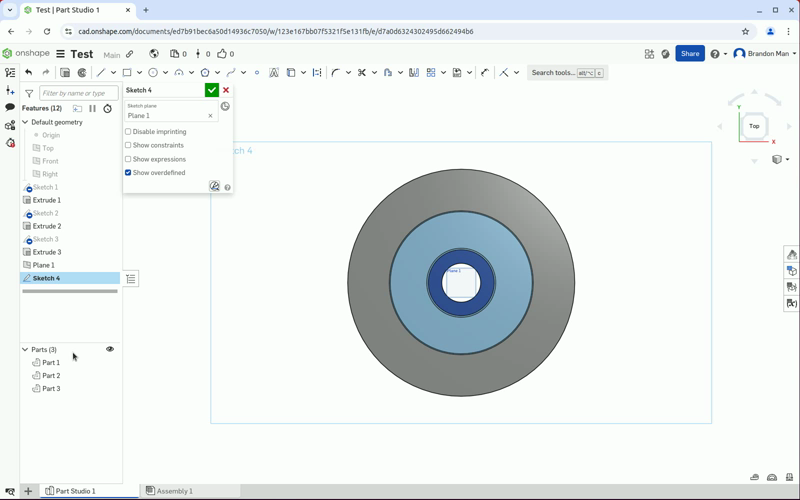
key(y)
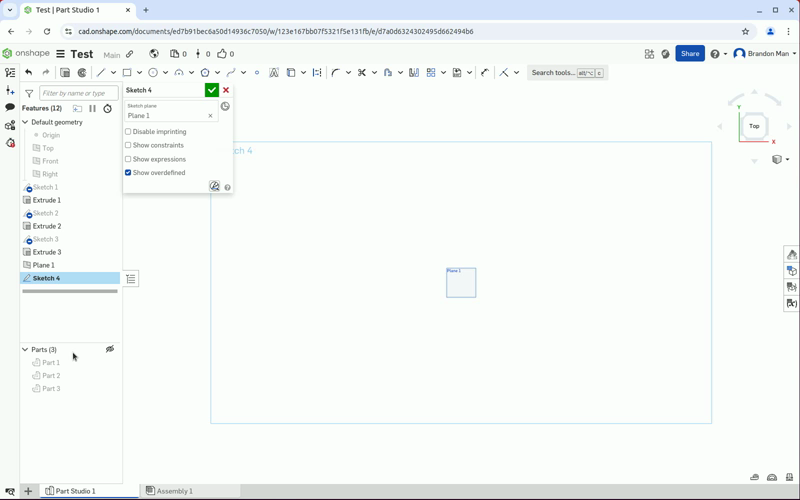
key(c)
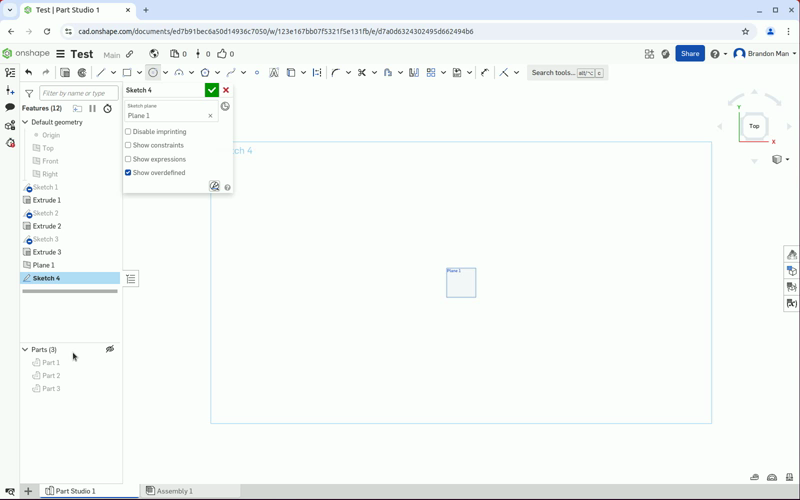
key_down(shift)
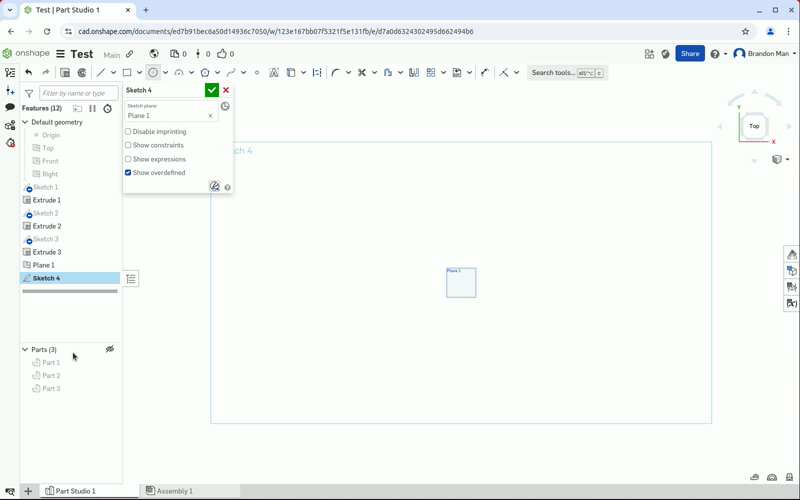
mouse_move(461, 282)
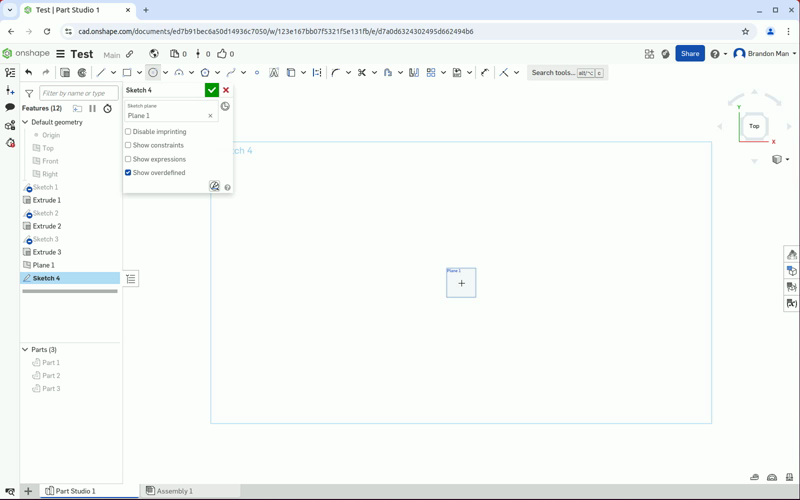
click(461, 282)
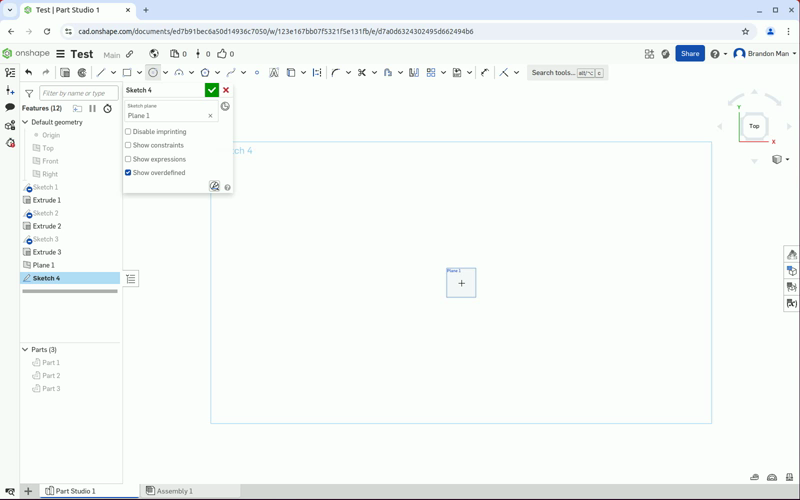
key_up(shift)
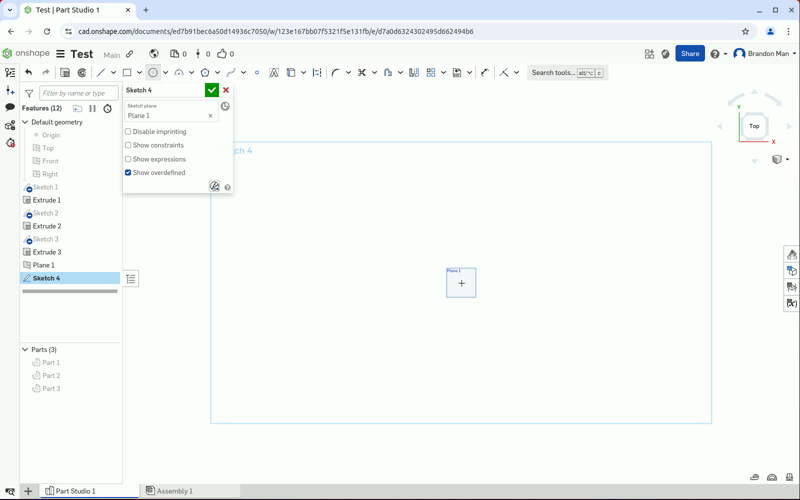
mouse_move(481, 282)
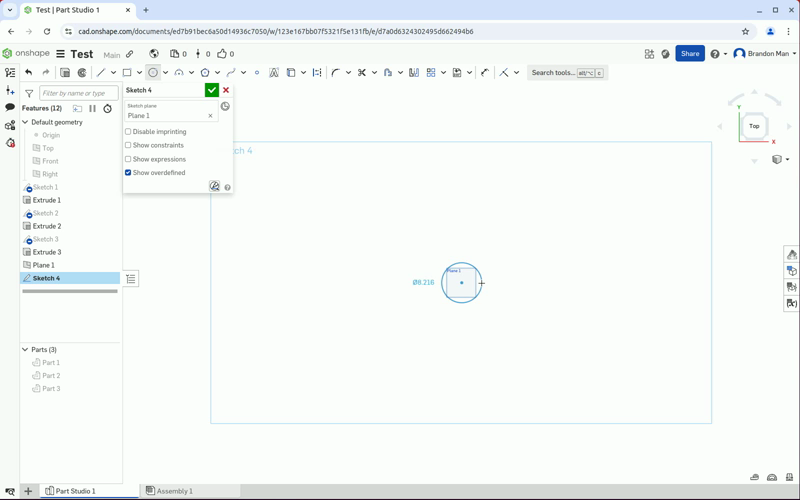
click(481, 282)
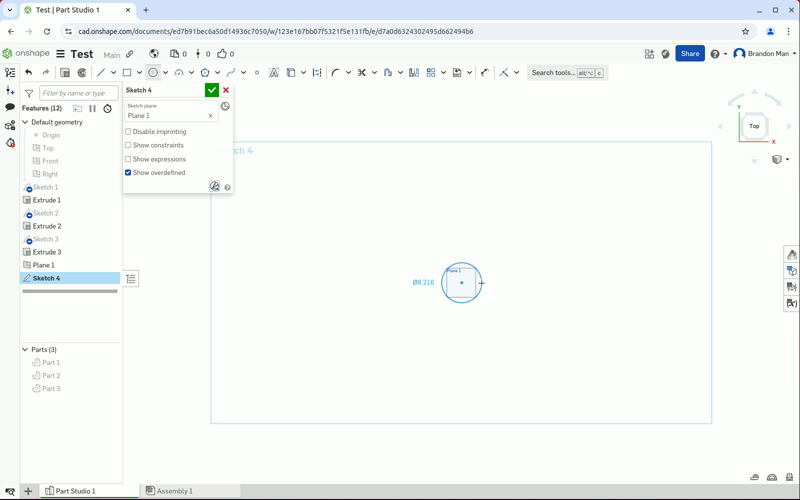
key(esc)
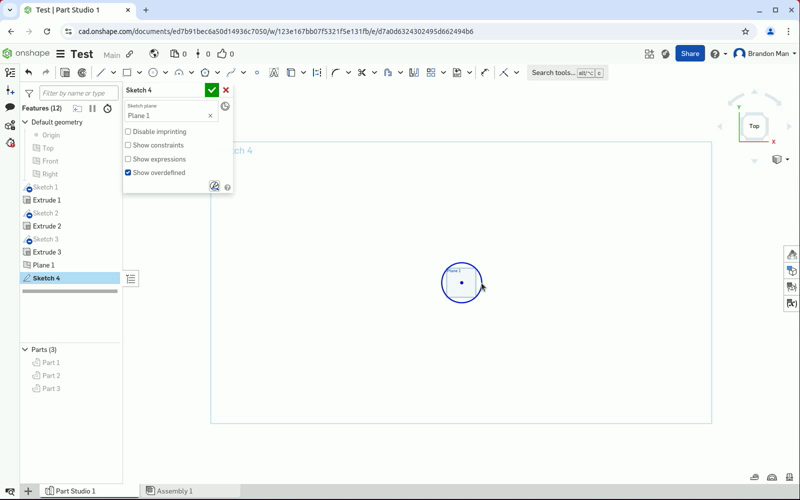
mouse_move(474, 290)
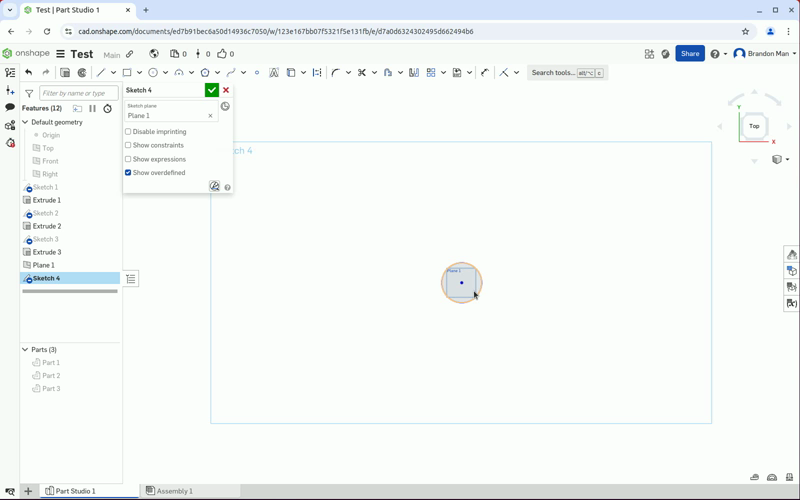
scroll(6)
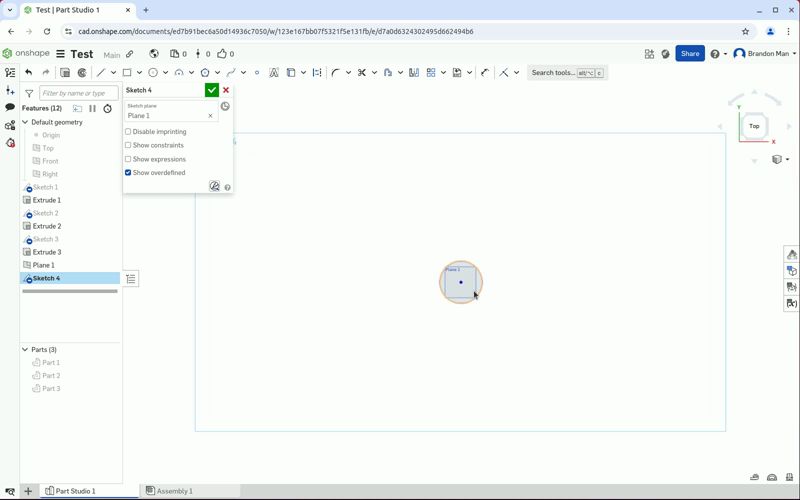
scroll(6)
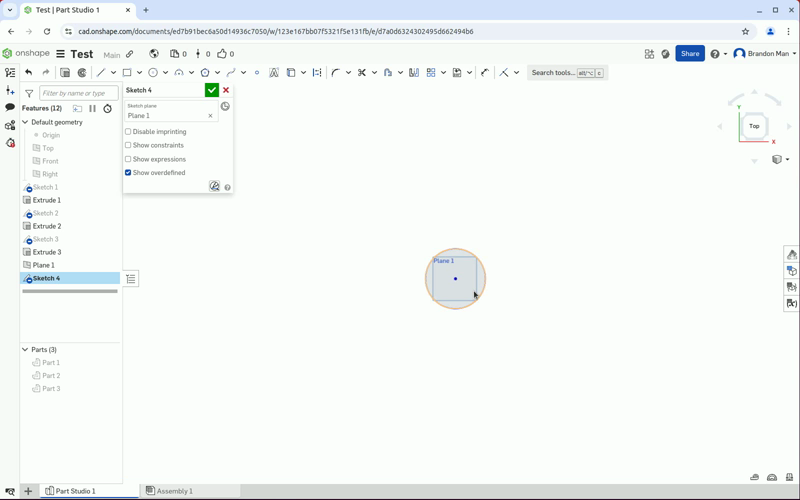
scroll(6)
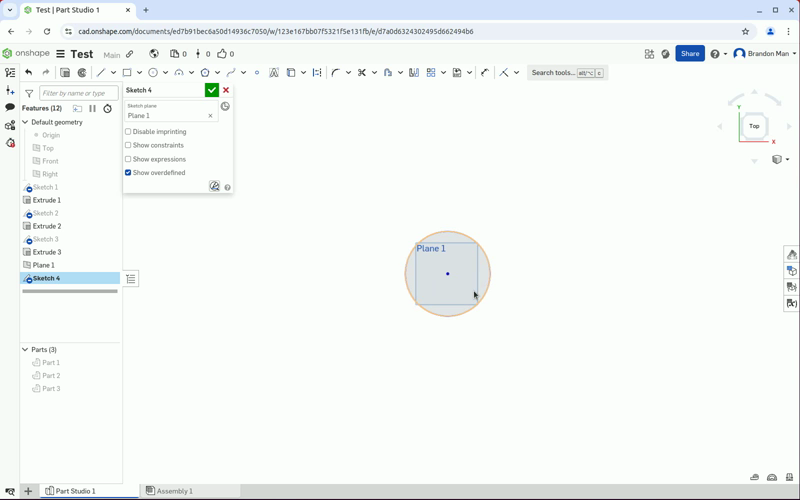
scroll(6)
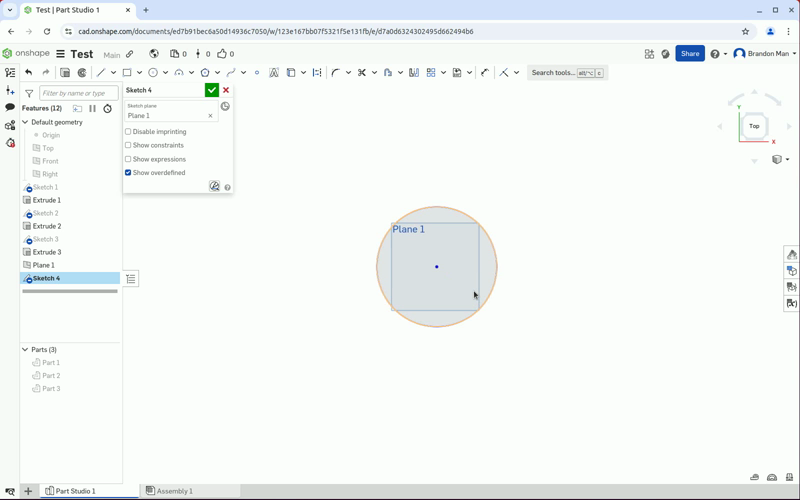
scroll(6)
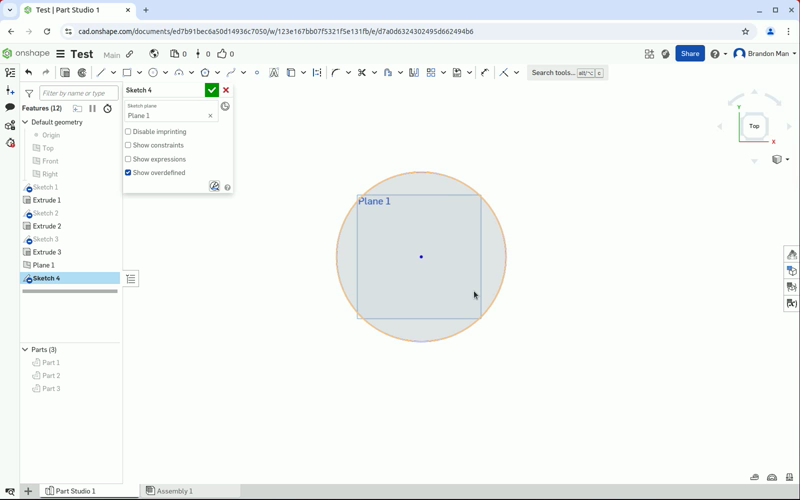
scroll(6)
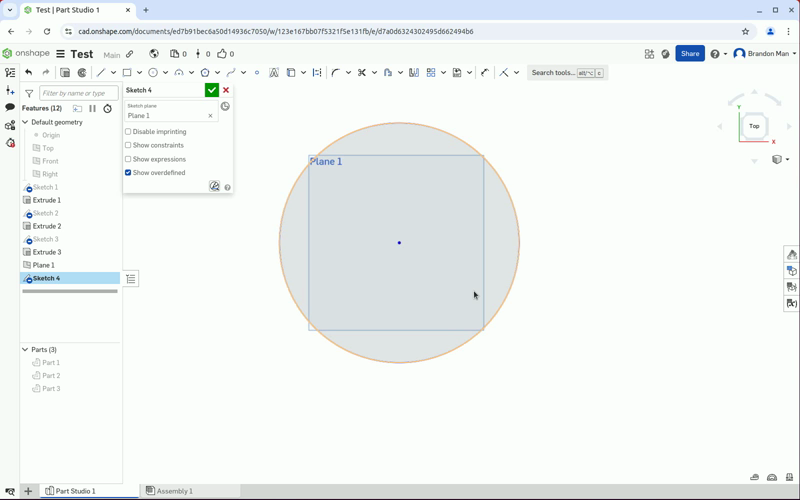
scroll(6)
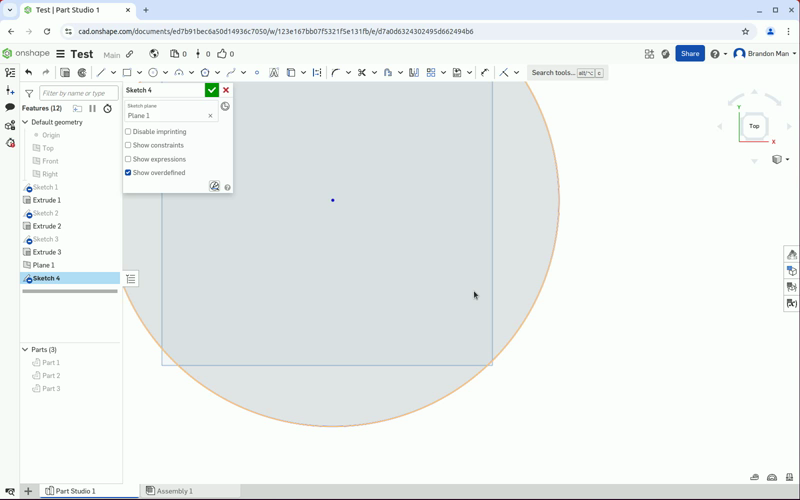
click(474, 290)
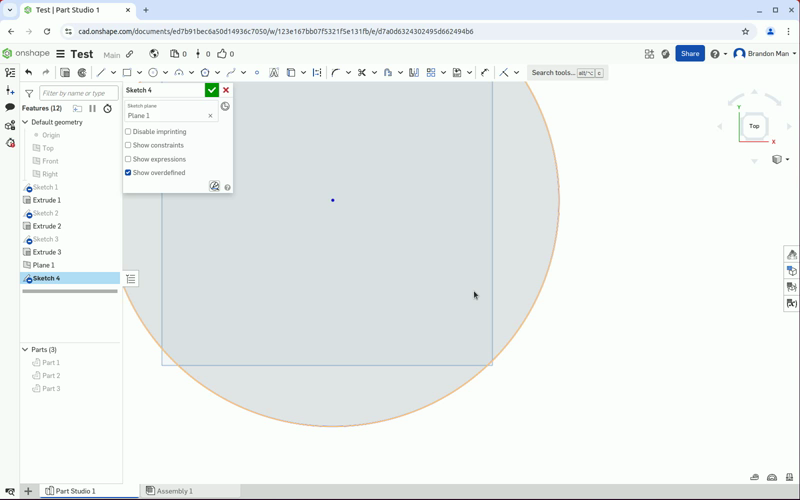
scroll(-6)
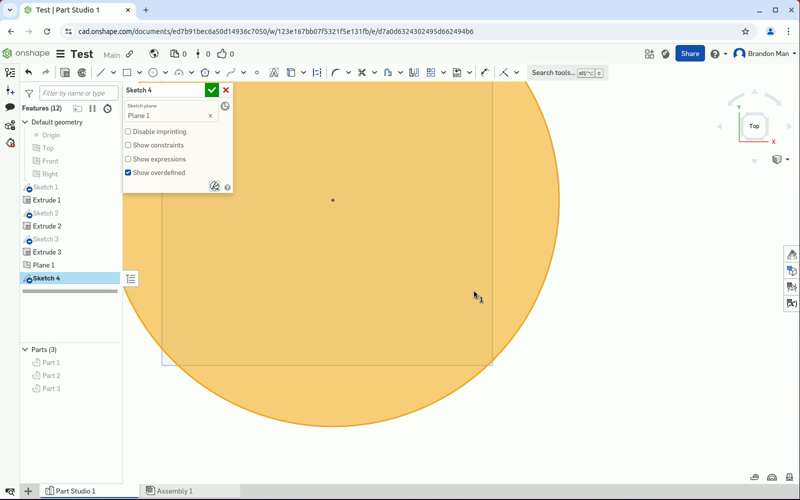
scroll(-6)
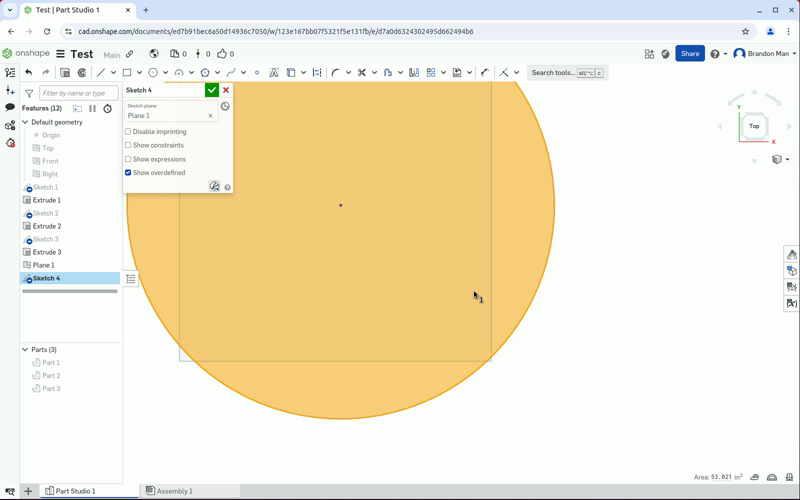
scroll(-6)
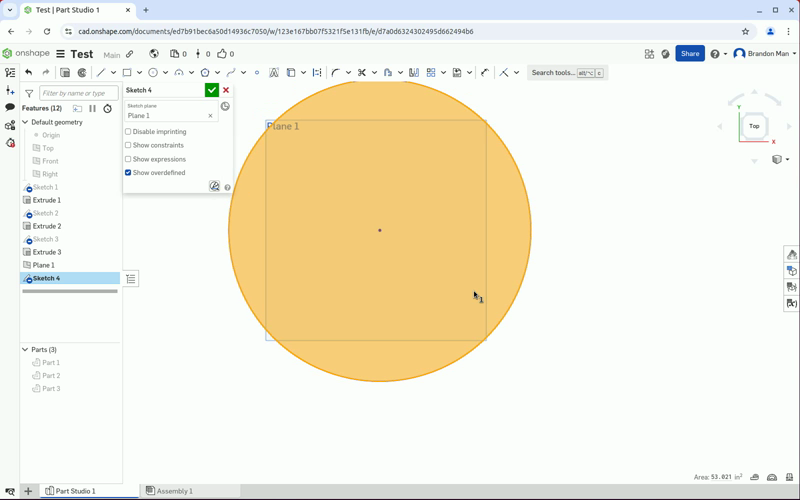
scroll(-6)
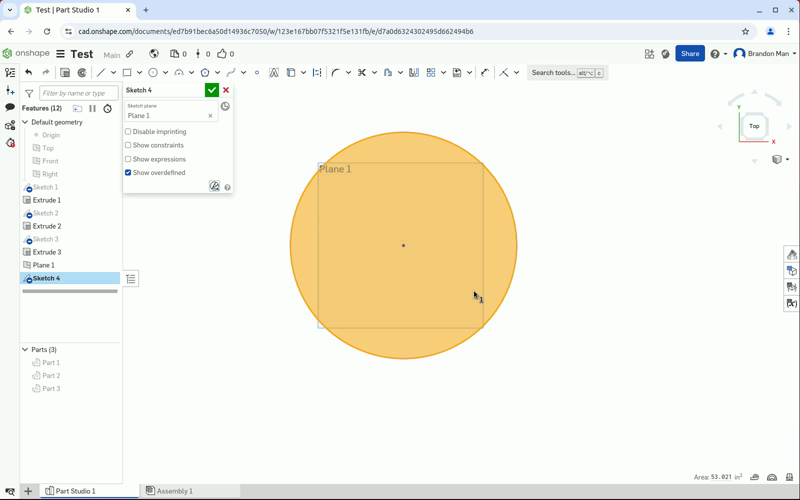
scroll(-6)
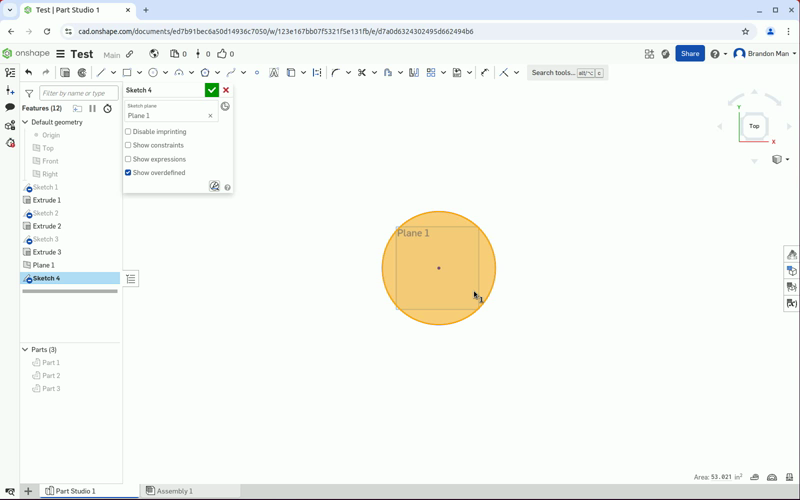
scroll(-6)
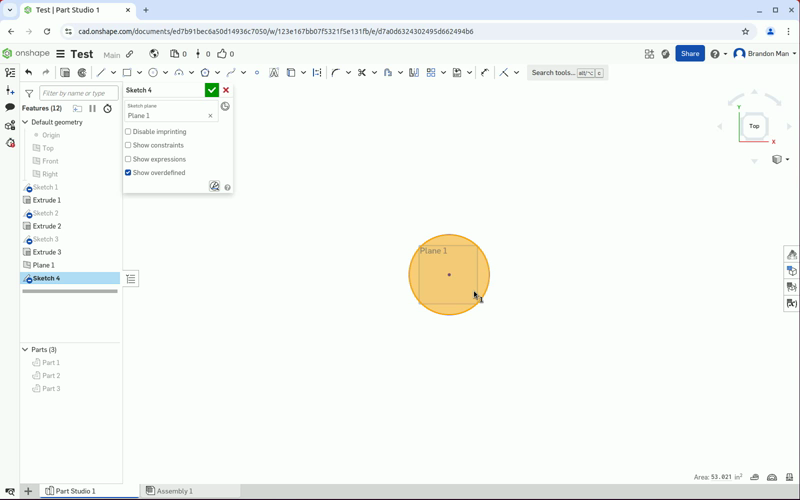
scroll(-6)
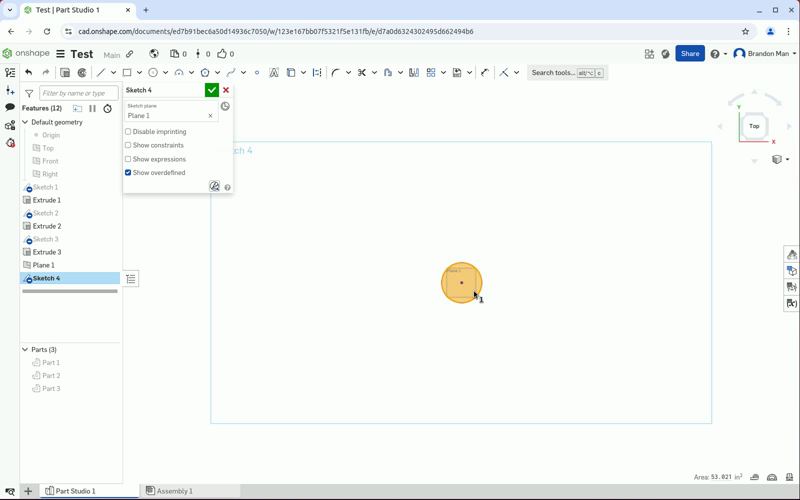
mouse_move(73, 352)
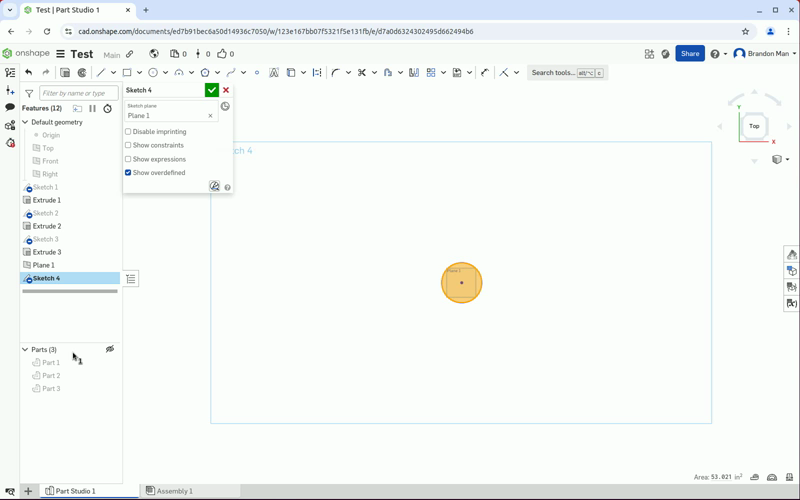
key(shift+y)
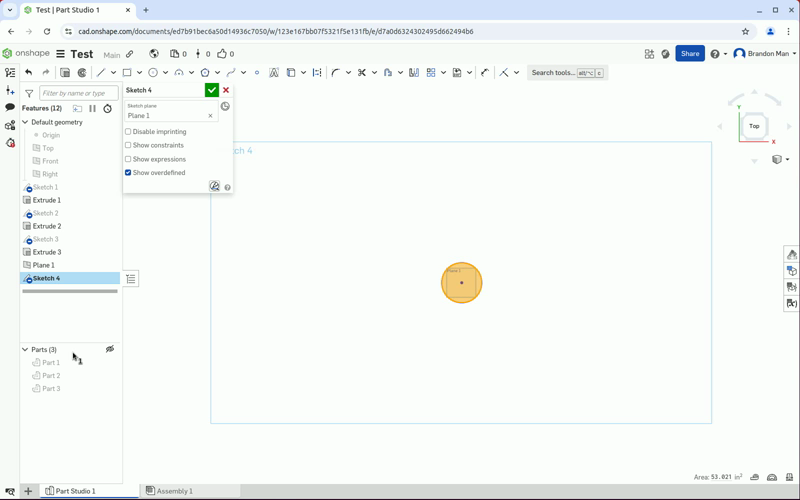
key(shift+e)
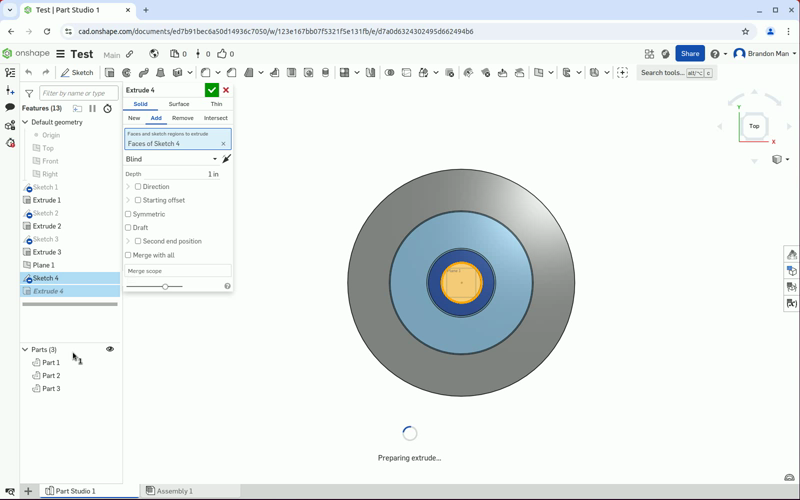
mouse_move(143, 106)
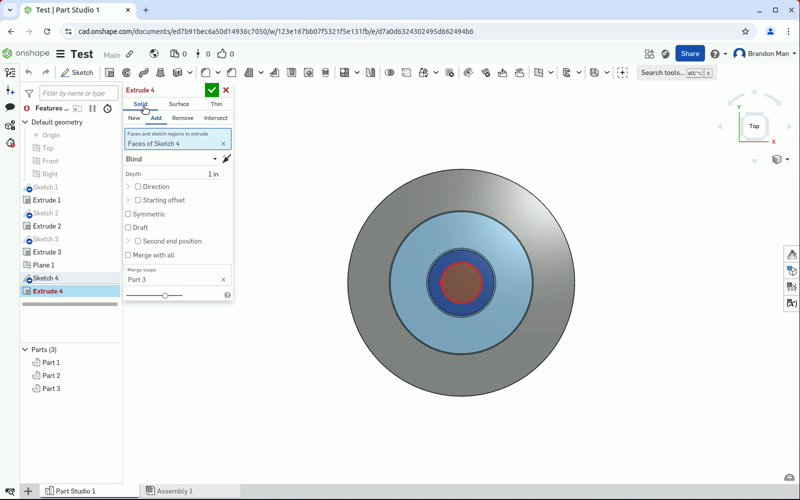
click(143, 106)
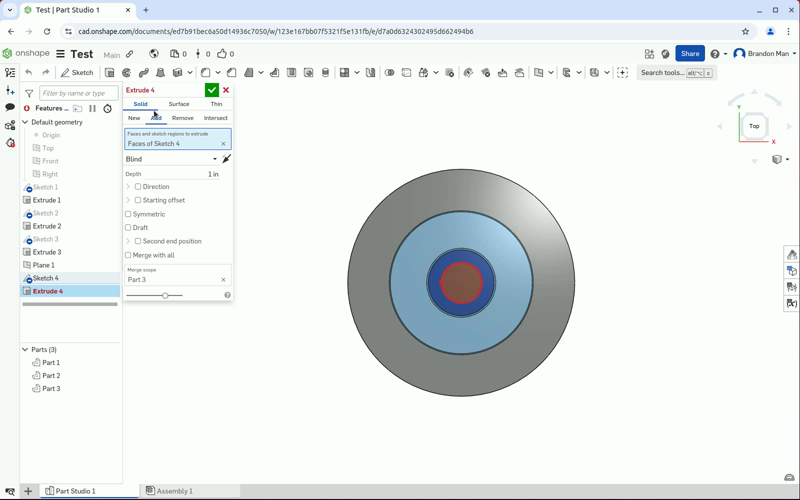
mouse_move(186, 120)
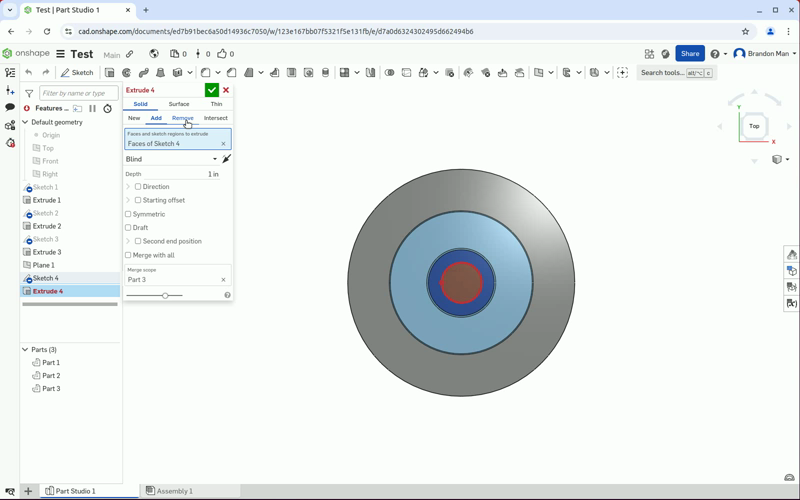
click(186, 120)
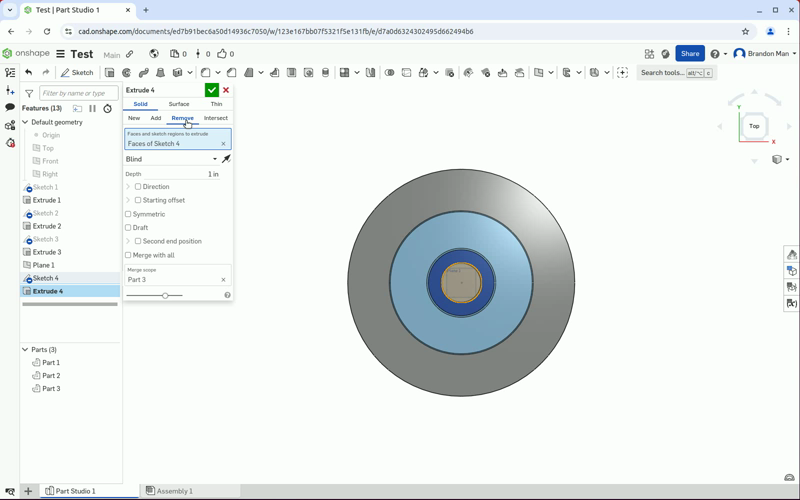
key(tab, 4)
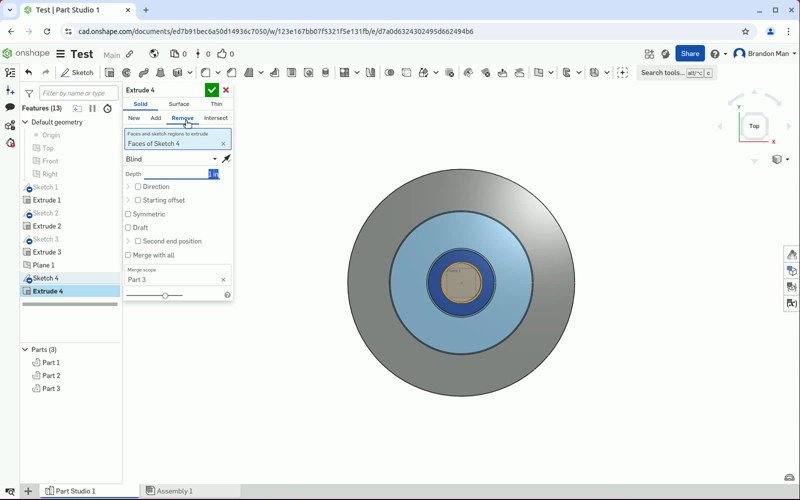
text(4.574)
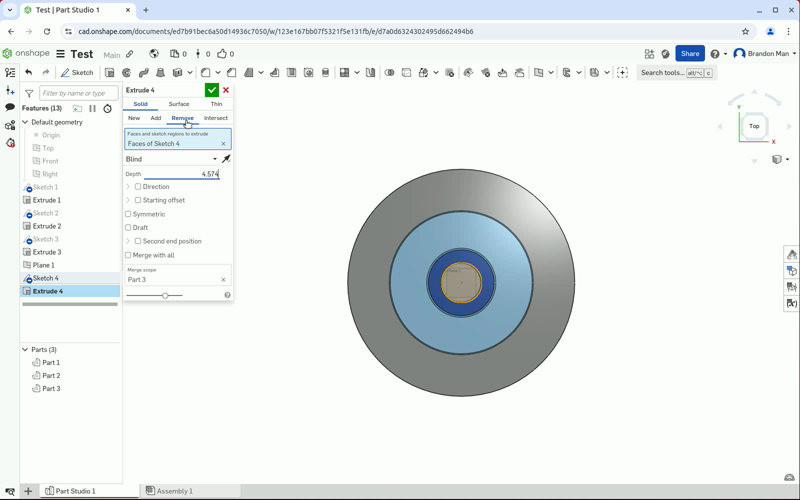
key(tab, 6)
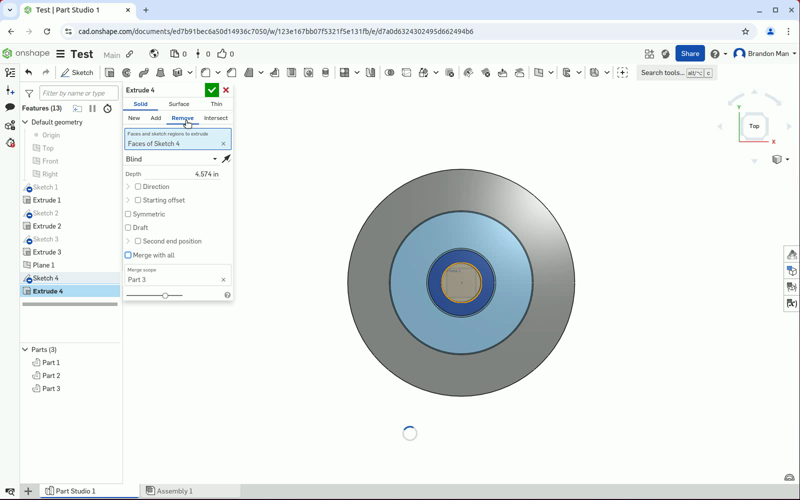
key(space)
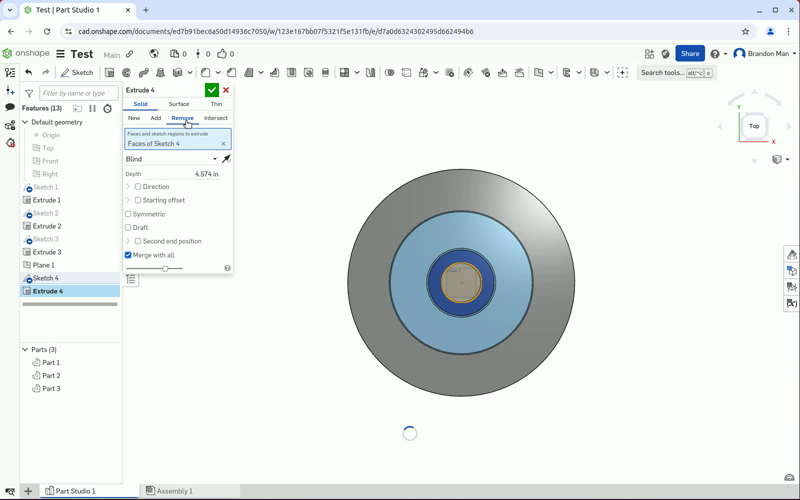
key(enter)
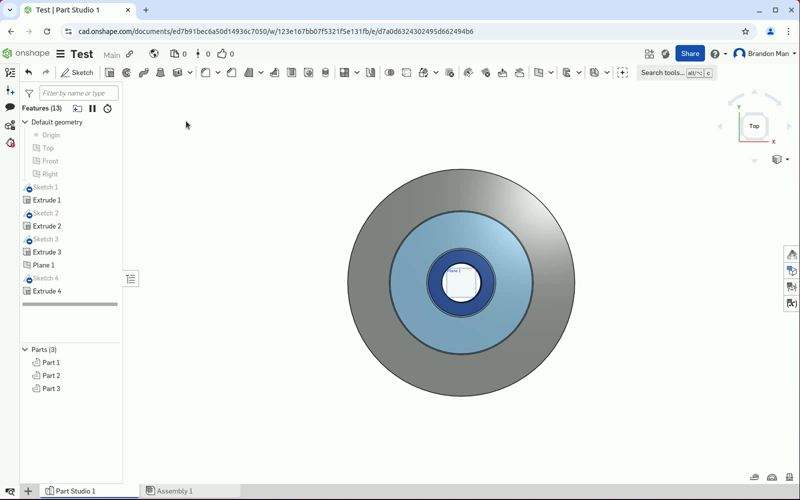
key(shift+h)
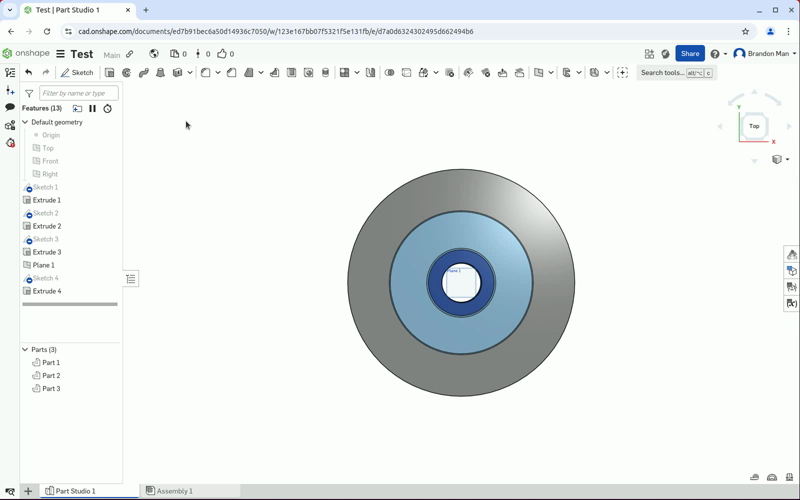
key(shift+h)
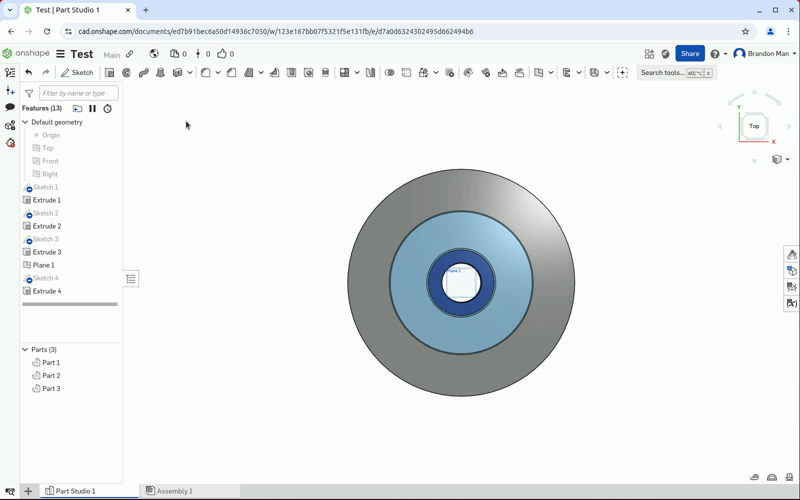
mouse_move(73, 189)
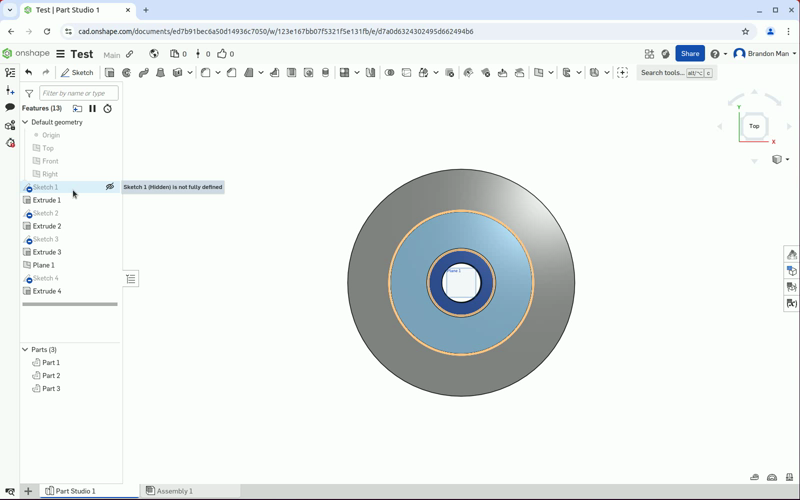
click(73, 189)
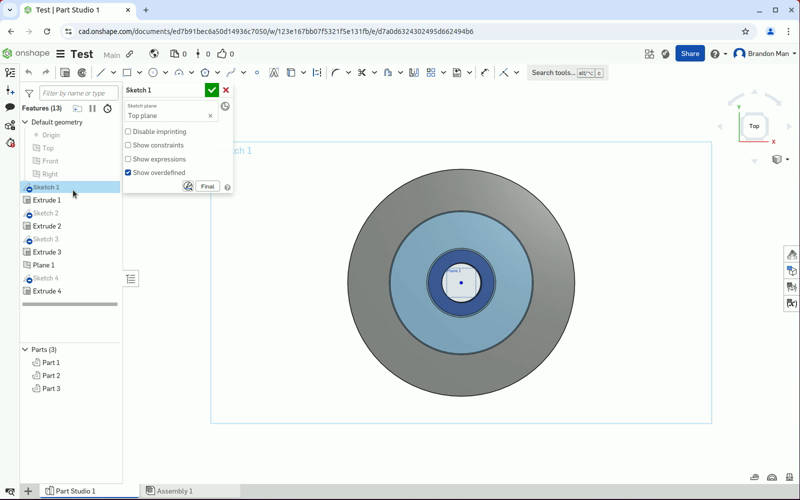
mouse_move(229, 92)
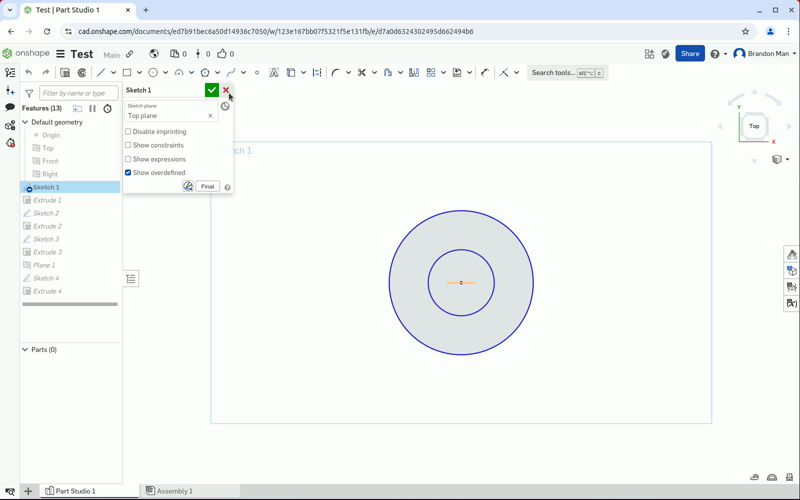
click(229, 92)
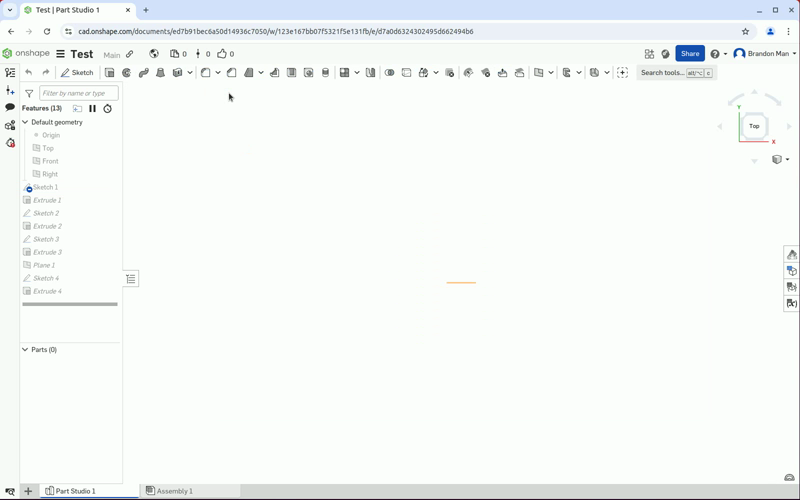
key(shift+s)
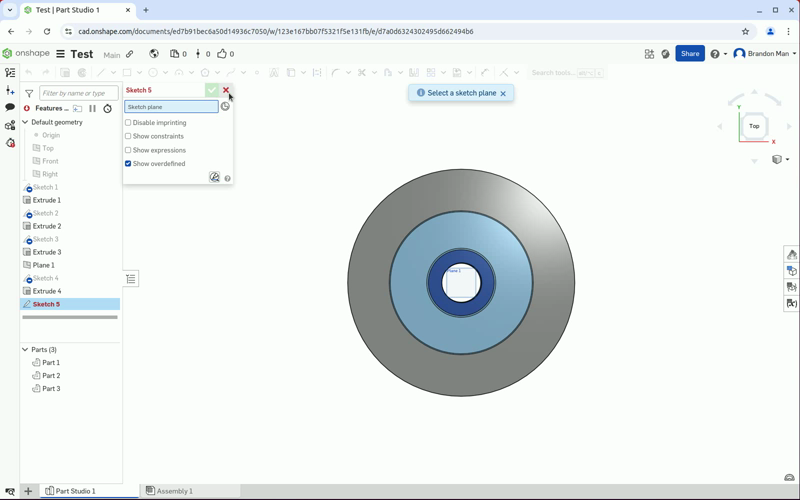
mouse_move(73, 267)
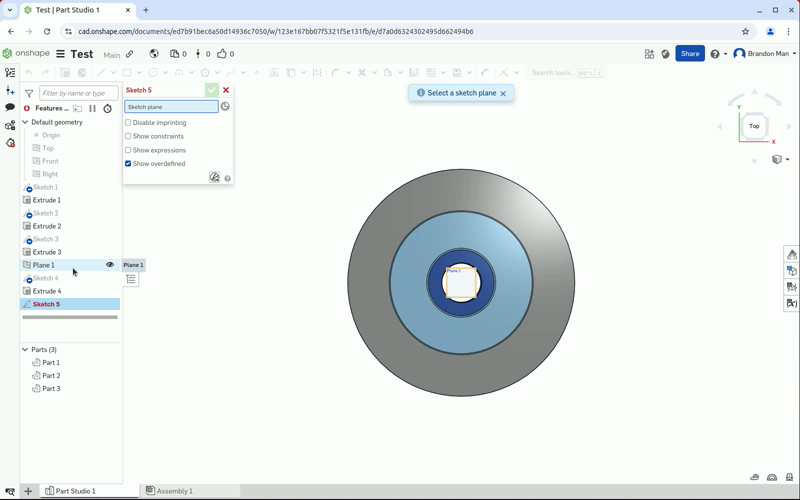
click(73, 267)
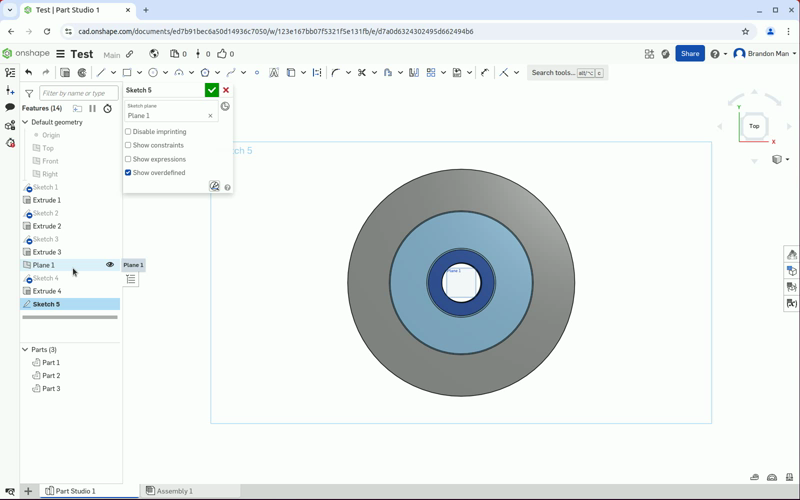
mouse_move(73, 352)
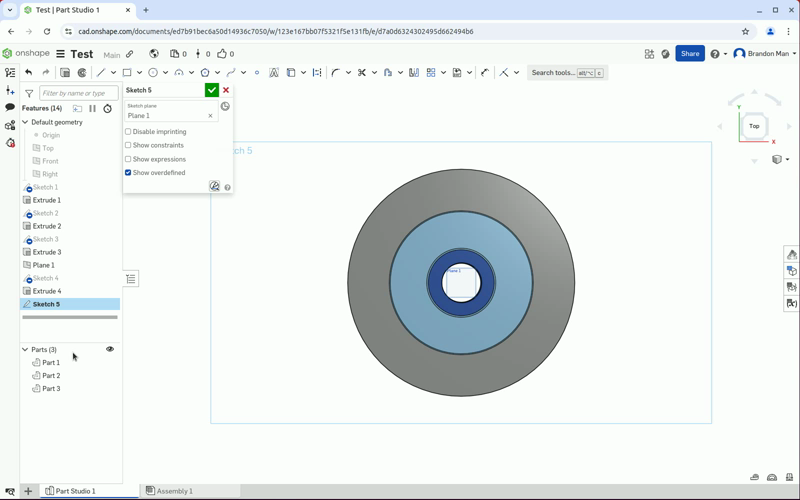
key(y)
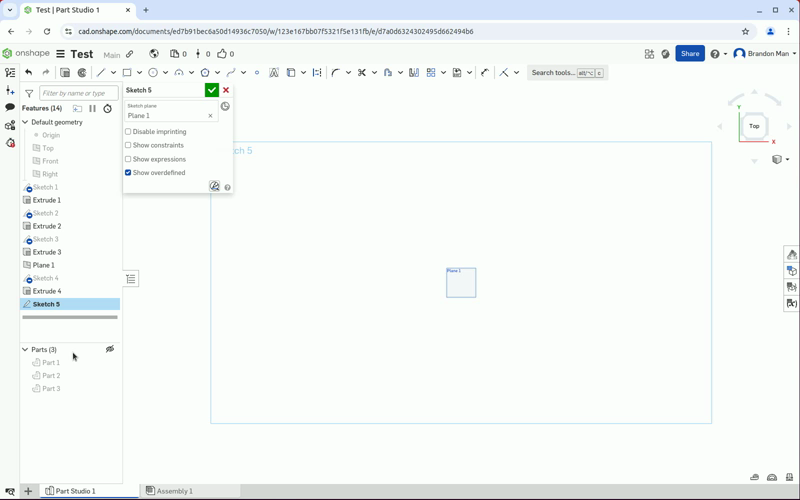
key(l)
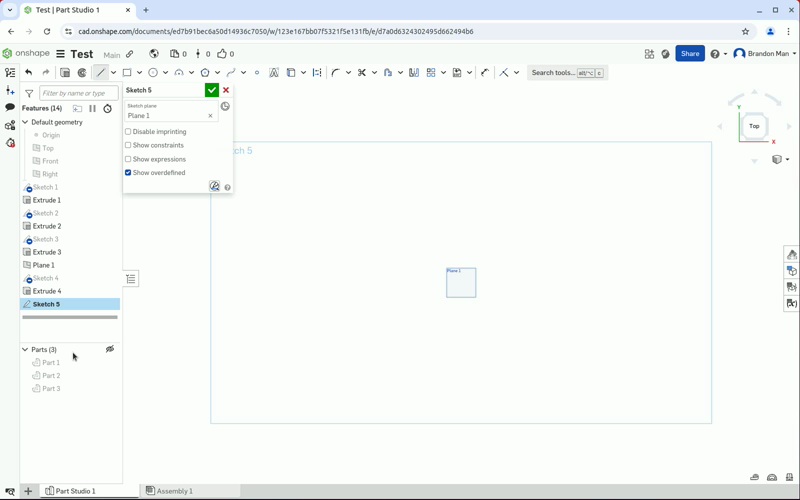
key_down(shift)
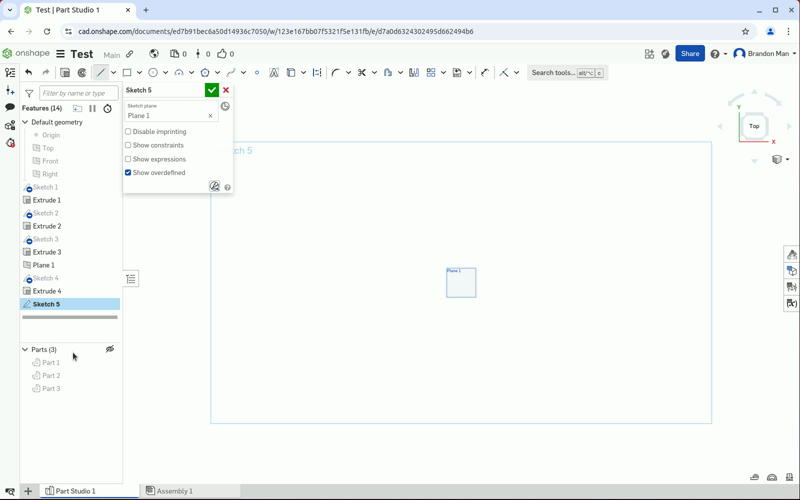
mouse_move(424, 282)
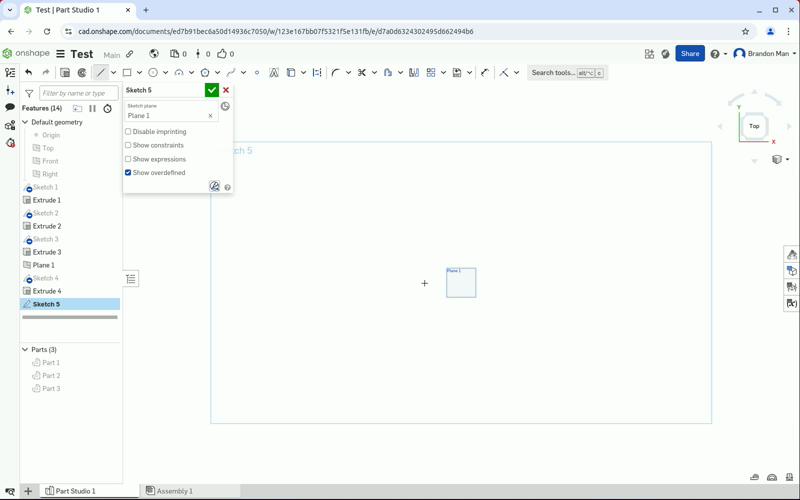
click(424, 282)
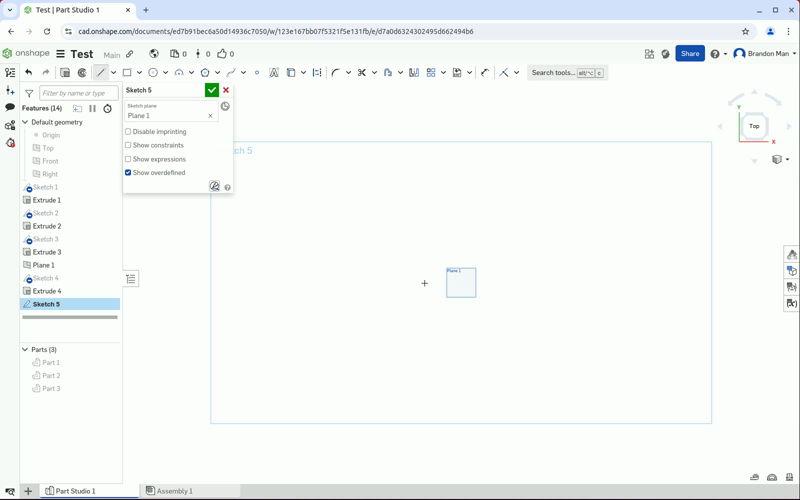
key_up(shift)
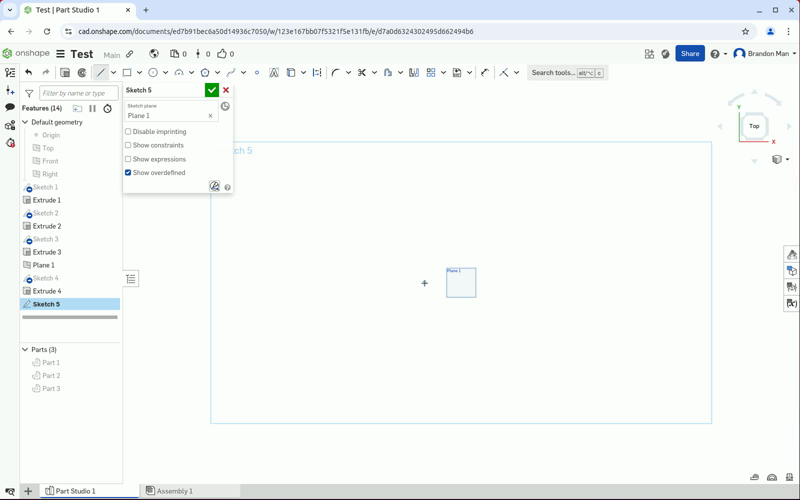
key_down(shift)
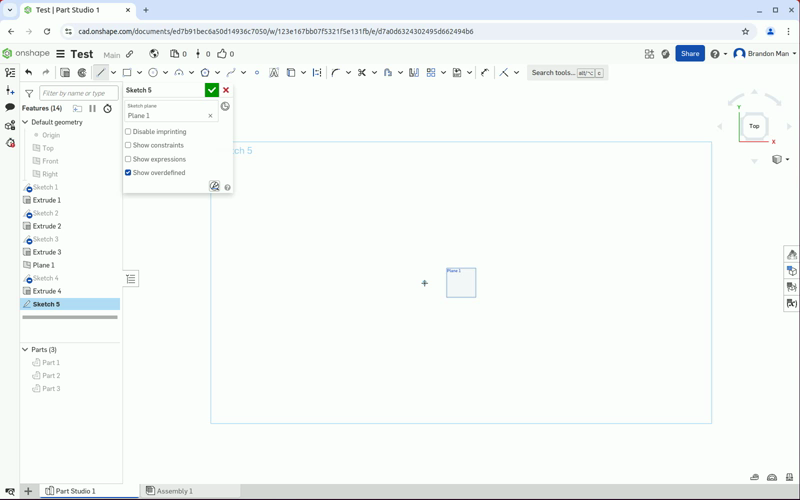
mouse_move(454, 282)
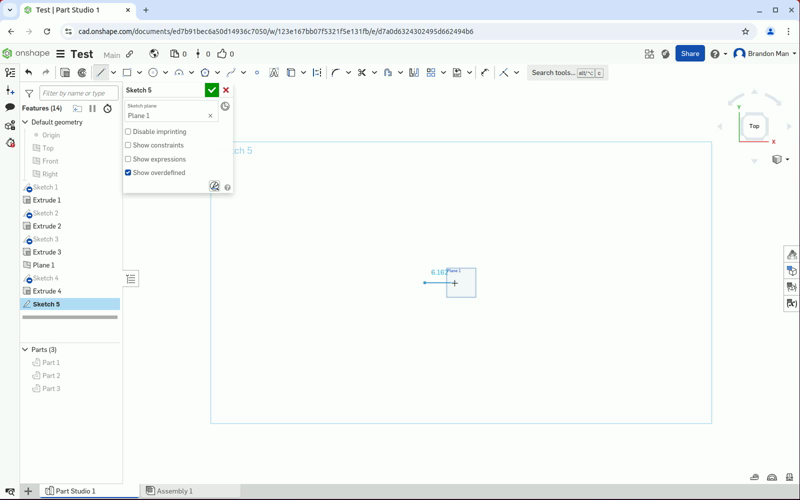
mouse_move(443, 314)
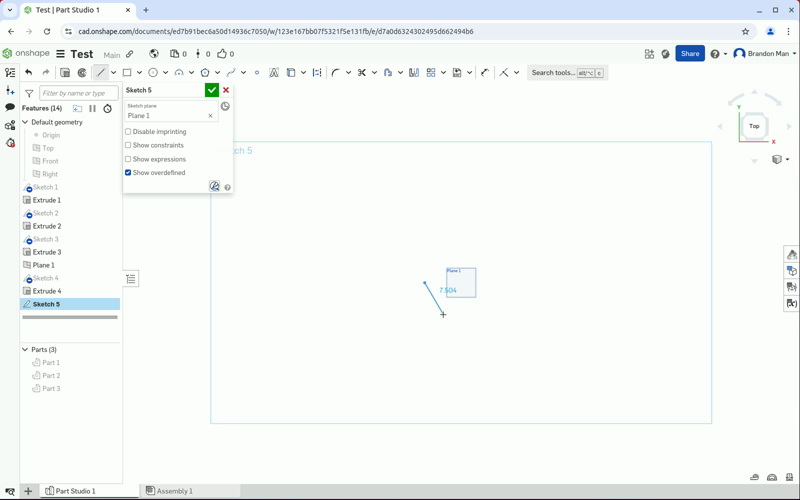
click(443, 314)
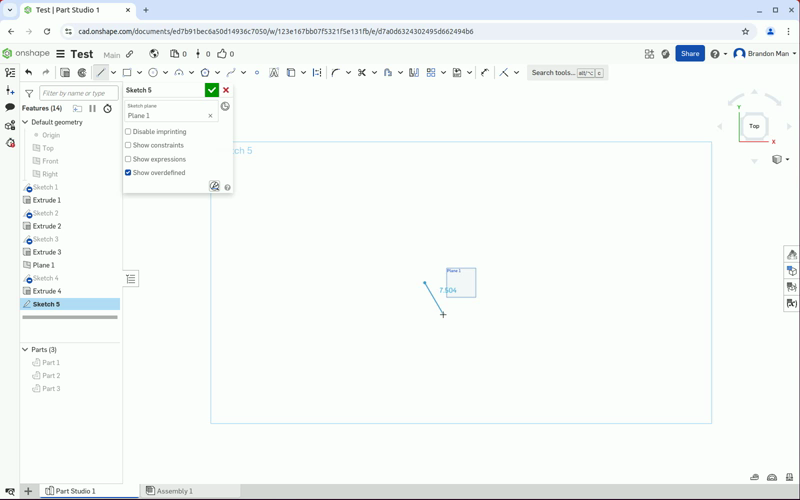
key_up(shift)
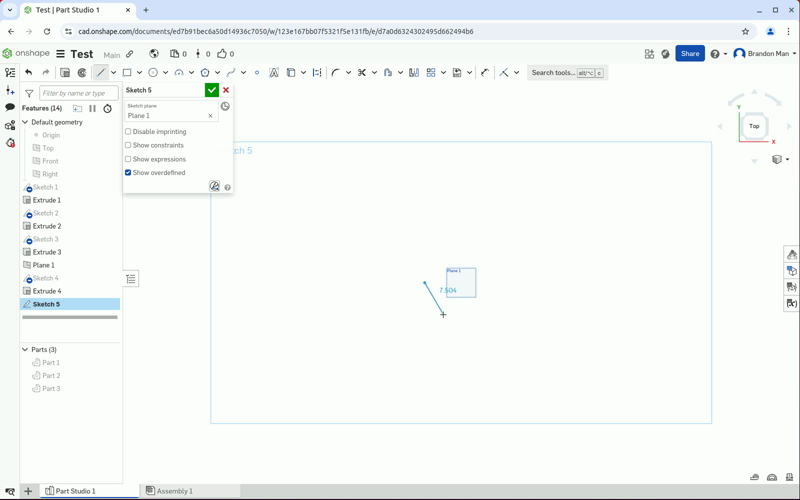
key_down(shift)
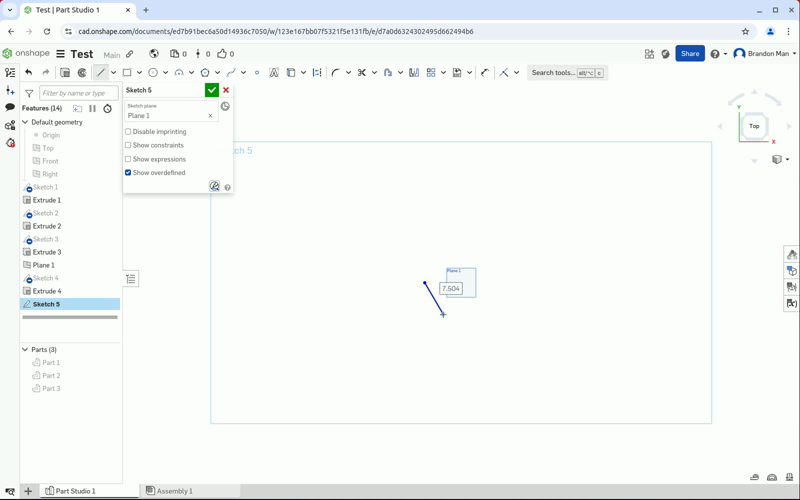
mouse_move(473, 314)
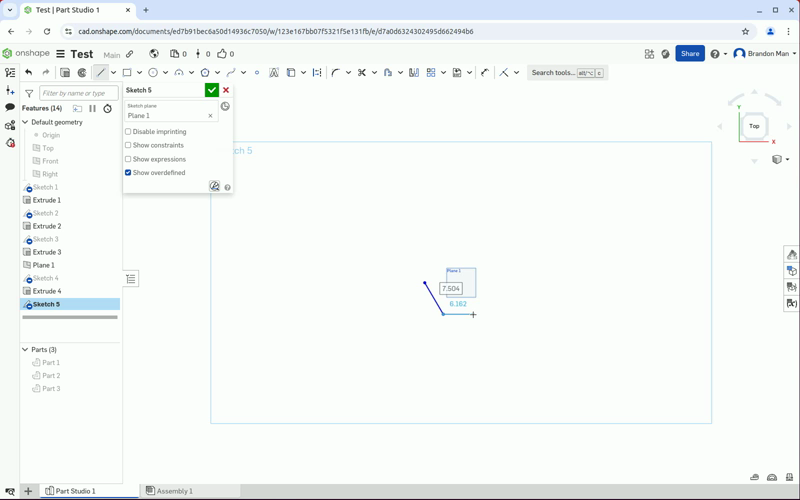
mouse_move(479, 314)
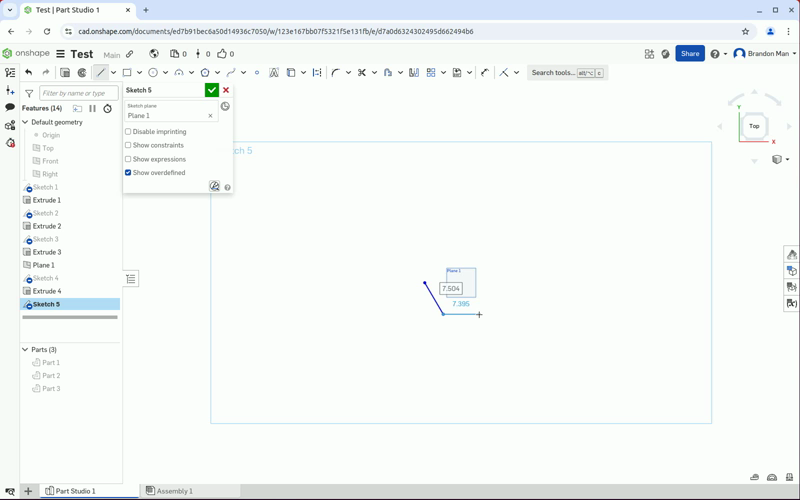
click(479, 314)
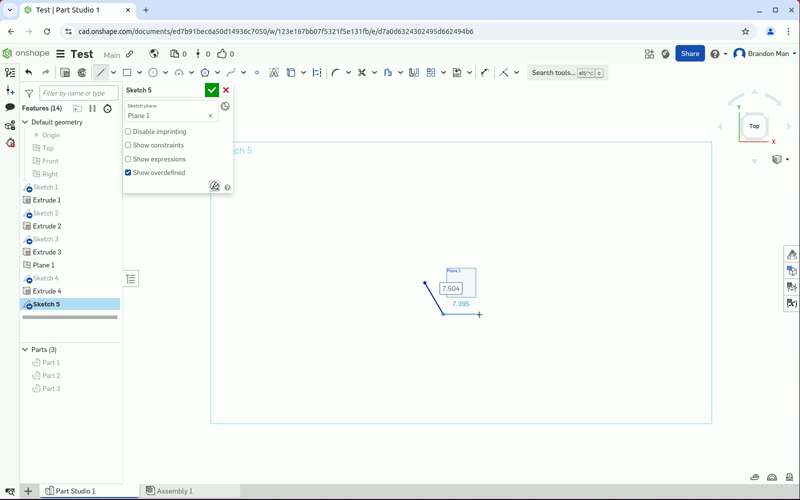
key_up(shift)
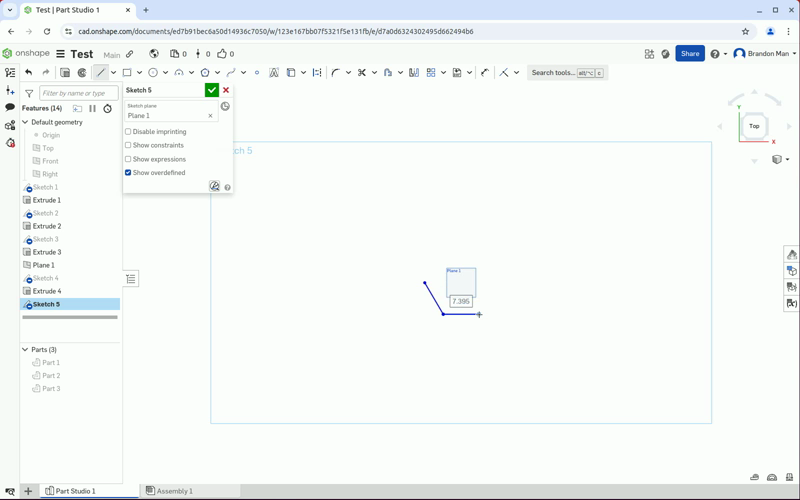
key_down(shift)
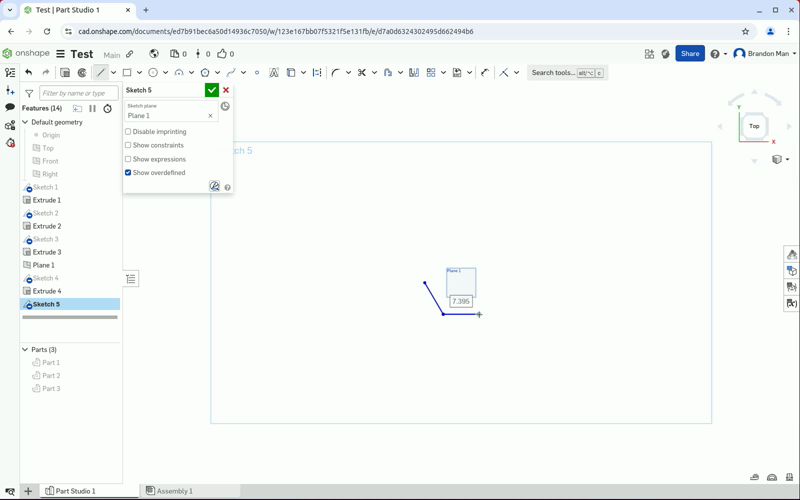
mouse_move(509, 314)
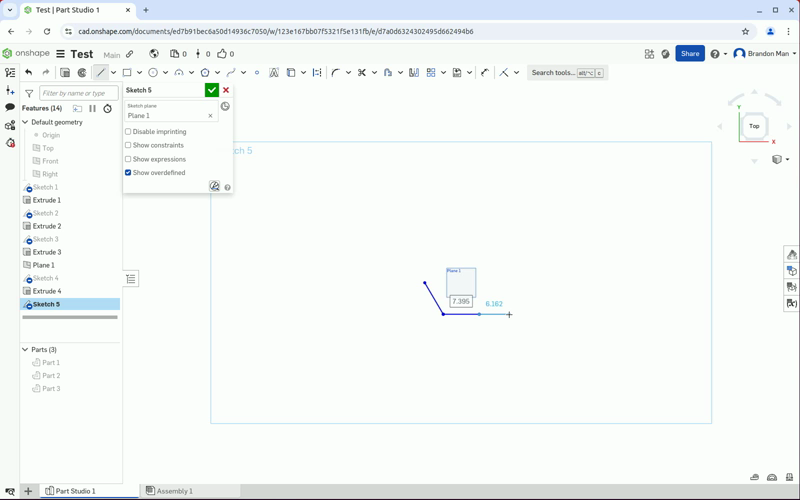
mouse_move(497, 282)
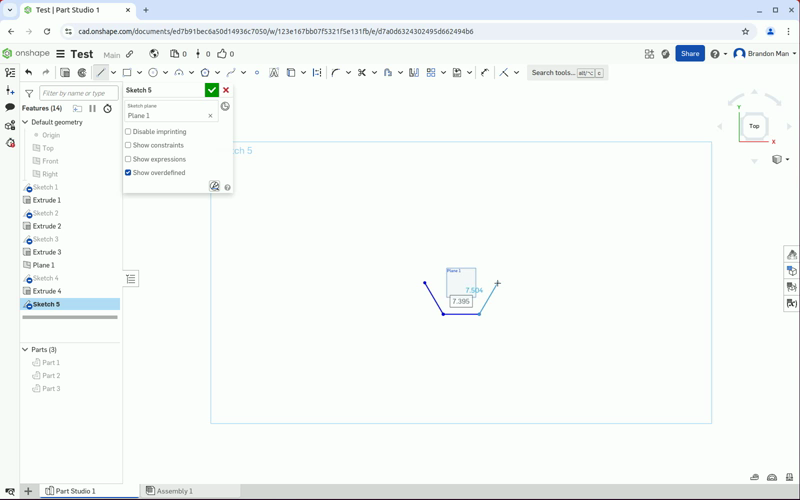
click(497, 282)
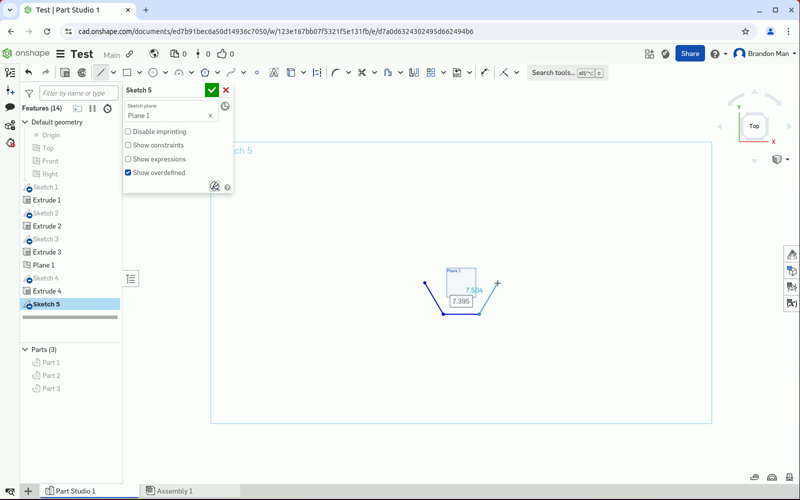
key_up(shift)
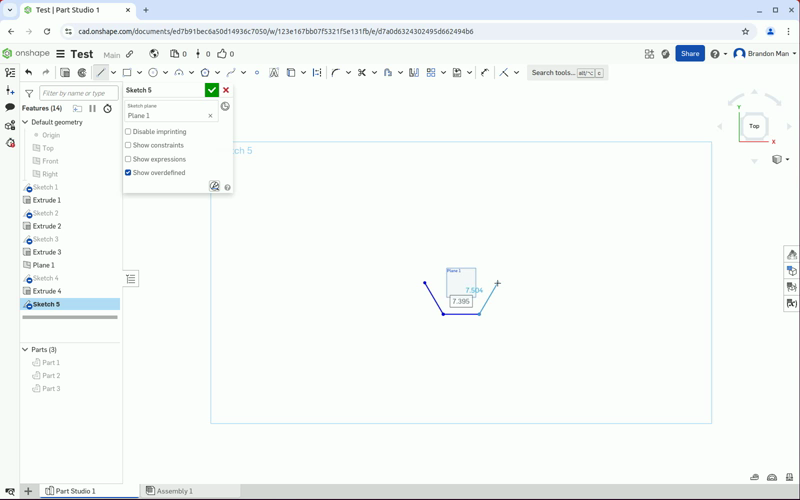
key_down(shift)
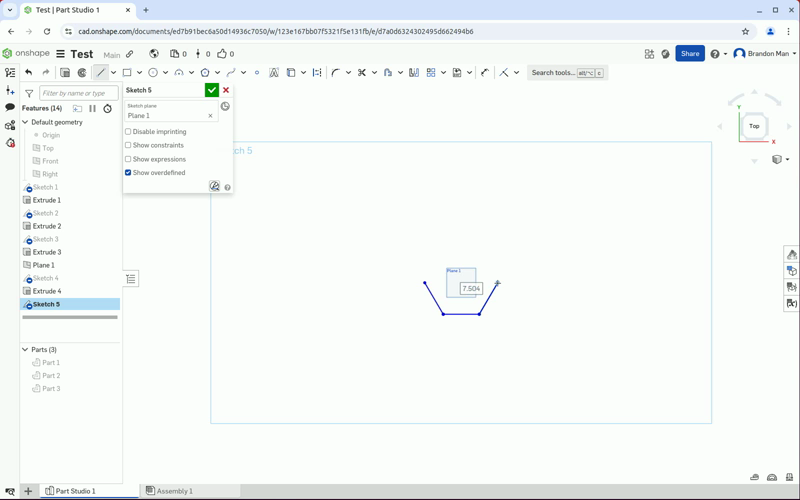
mouse_move(527, 282)
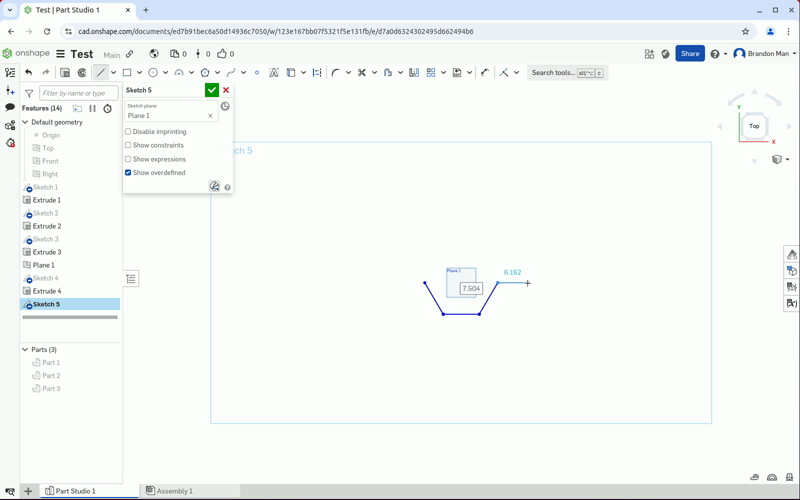
mouse_move(479, 251)
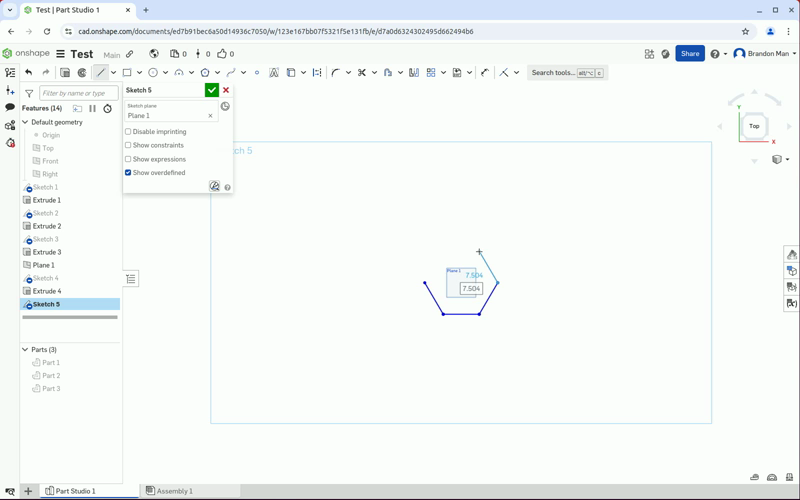
click(479, 251)
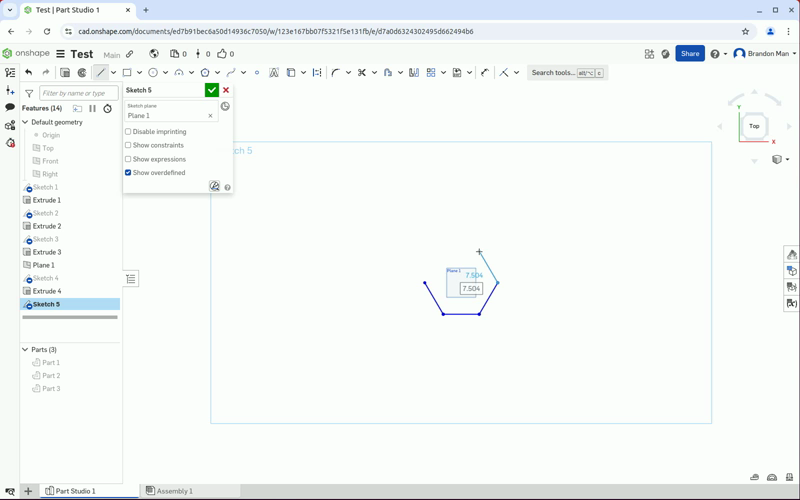
key_up(shift)
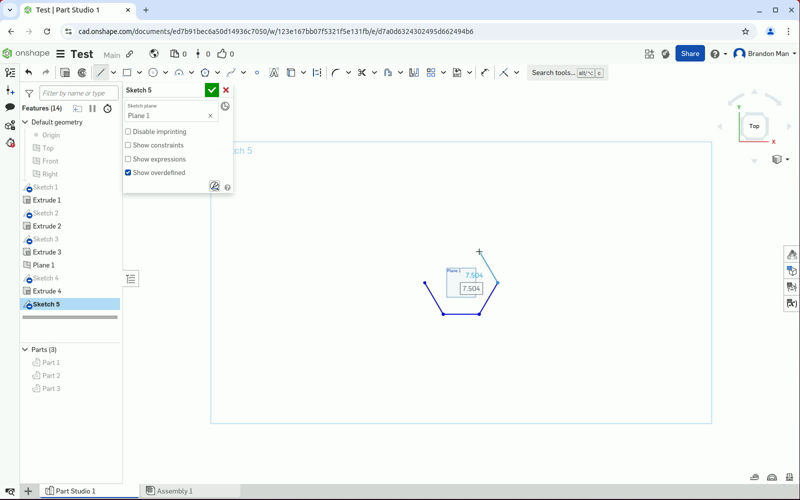
key_down(shift)
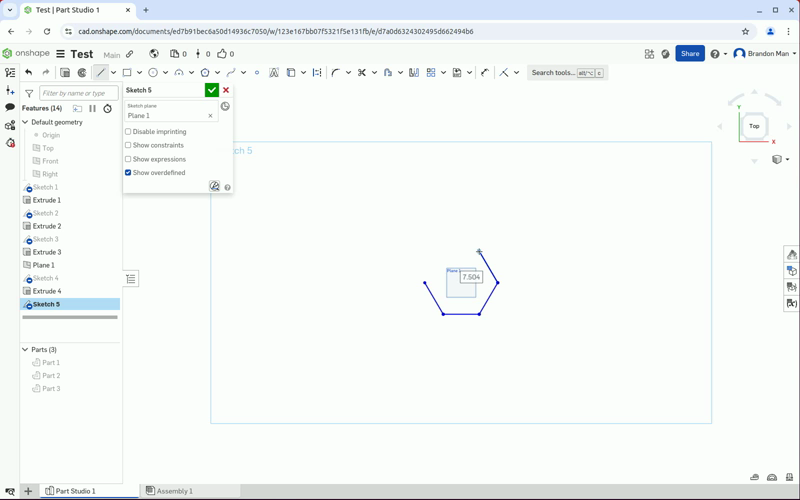
mouse_move(509, 251)
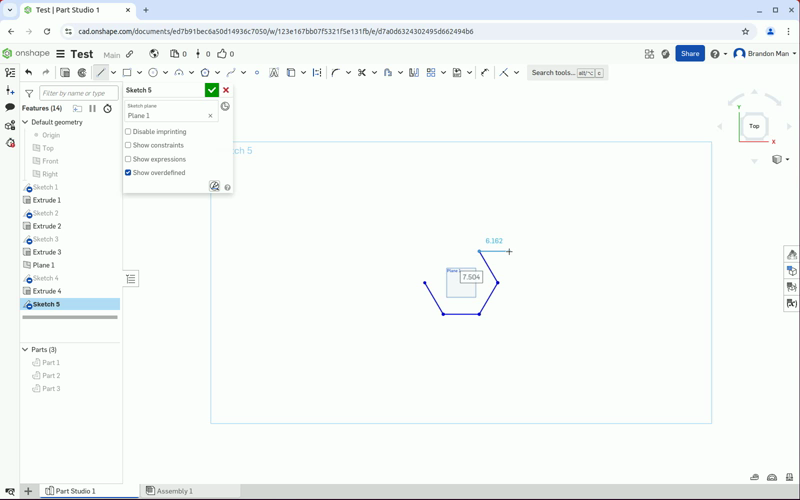
mouse_move(443, 251)
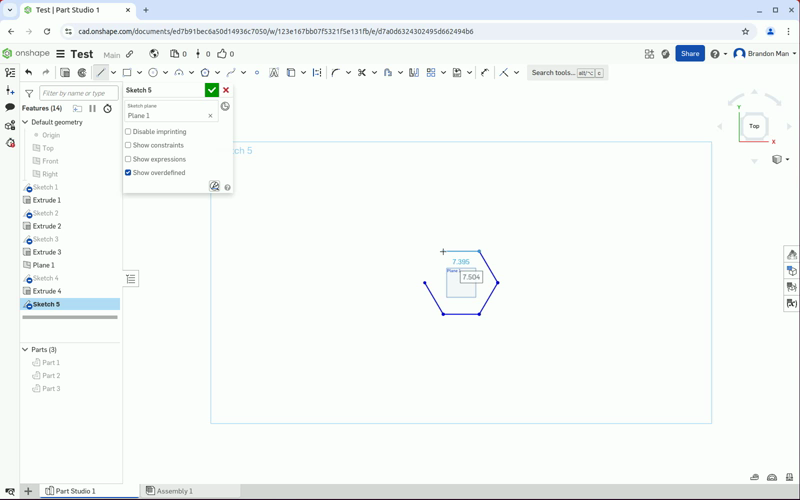
click(443, 251)
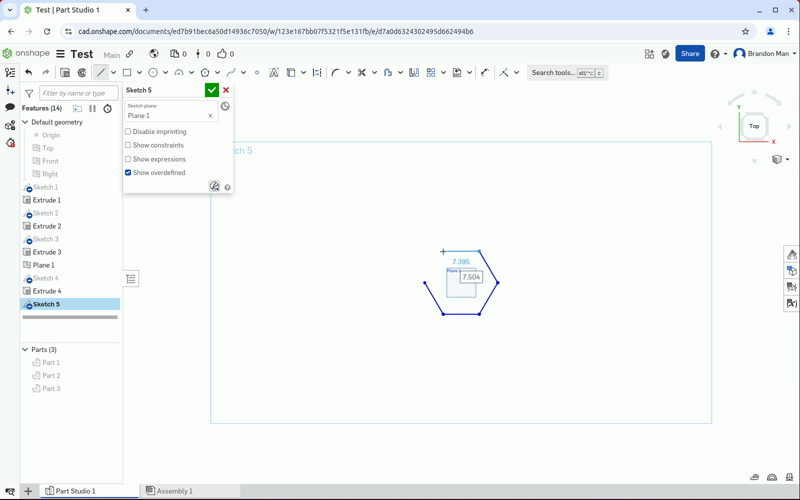
key_up(shift)
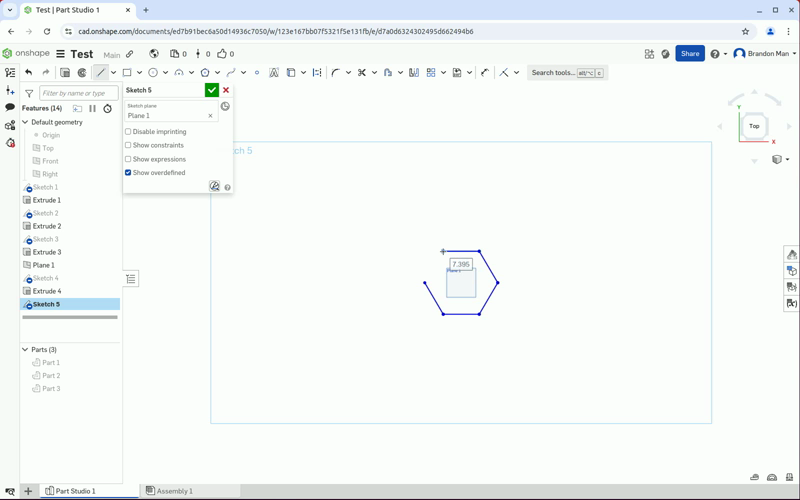
mouse_move(473, 251)
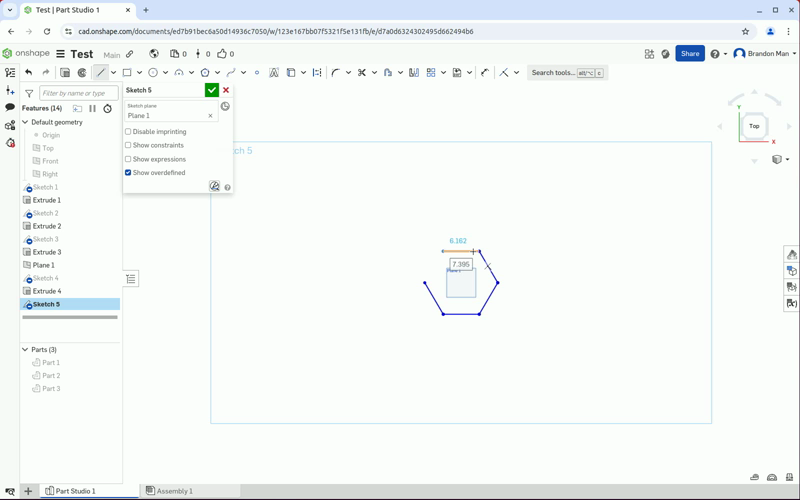
key_down(shift)
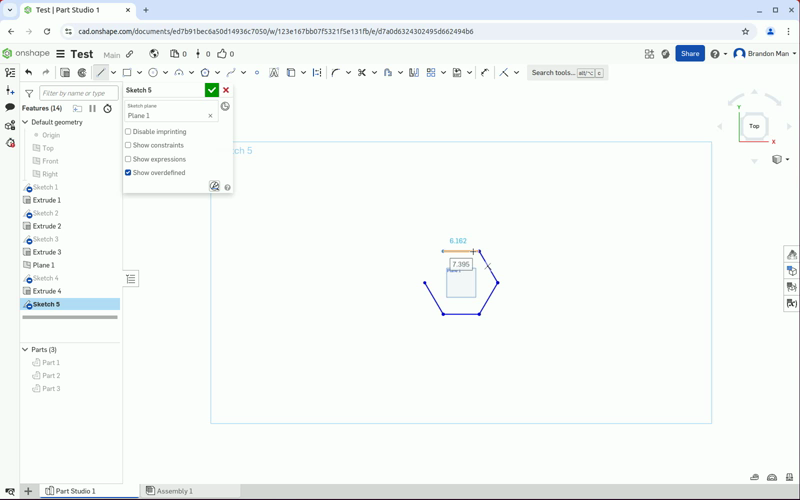
mouse_move(424, 282)
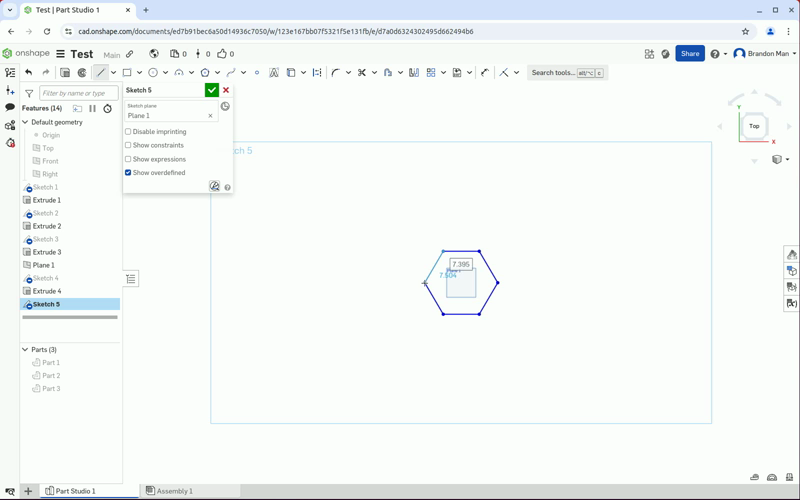
key_up(shift)
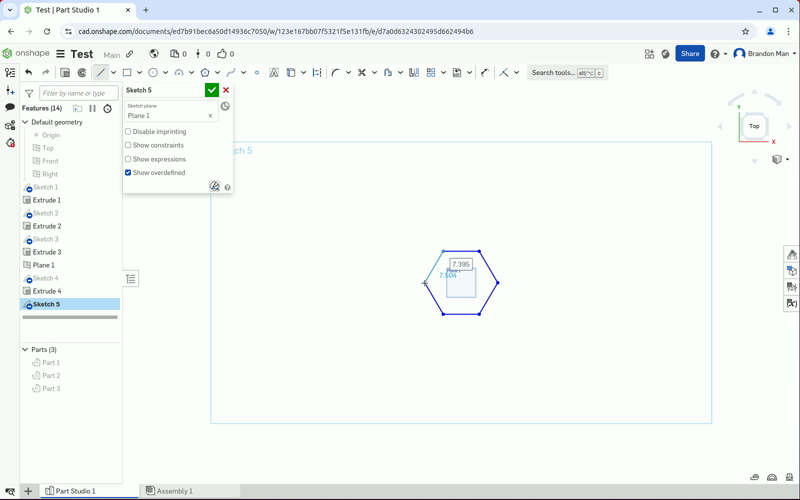
click(424, 282)
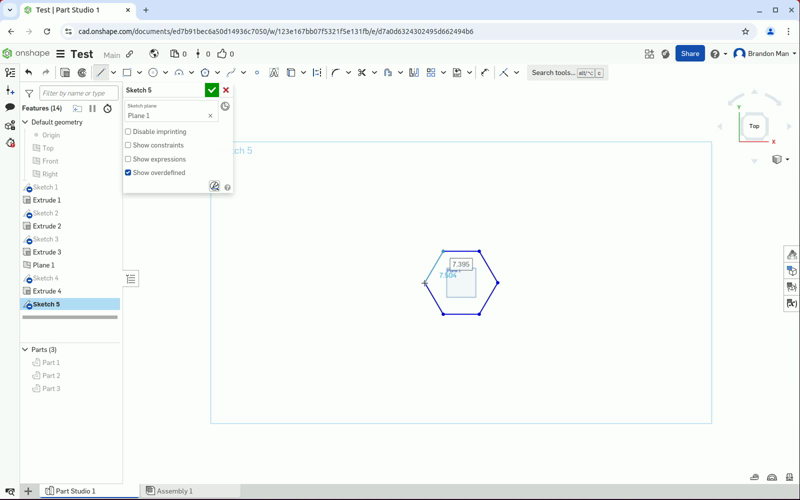
key(esc)
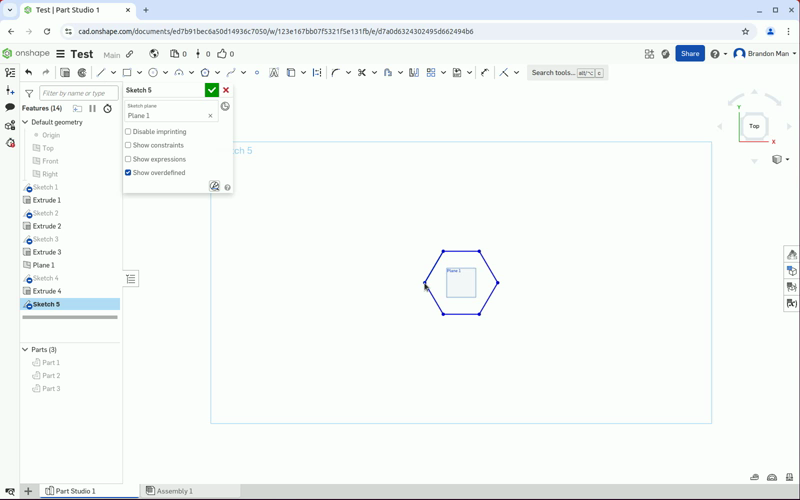
key(c)
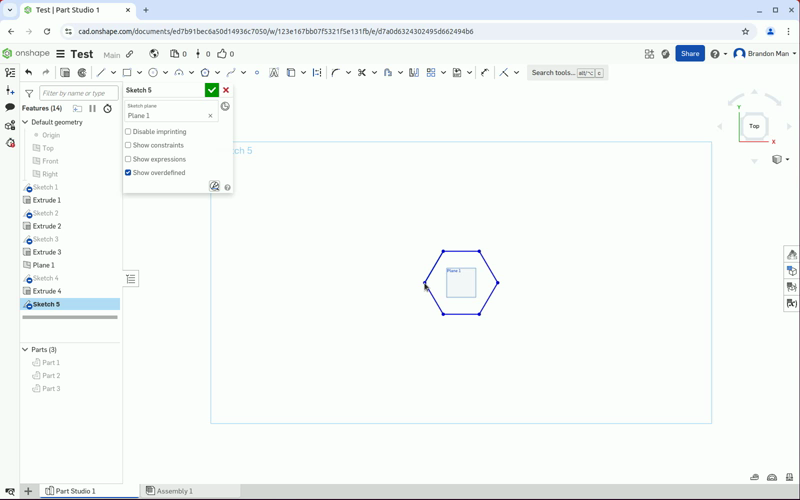
key_down(shift)
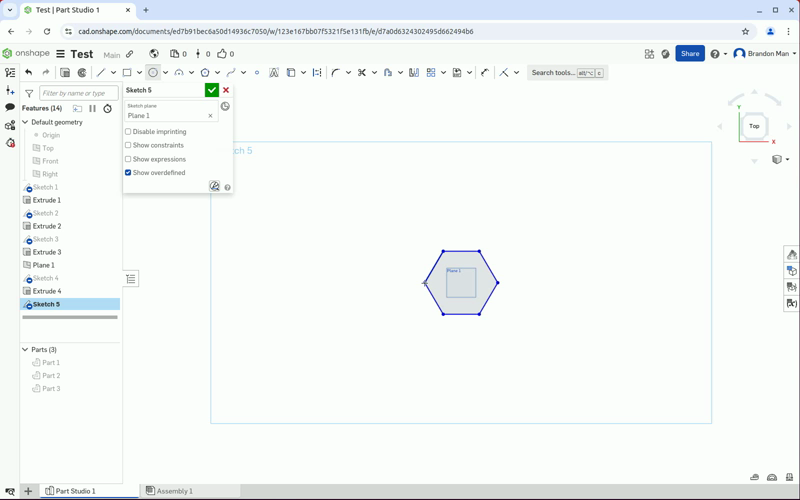
mouse_move(461, 282)
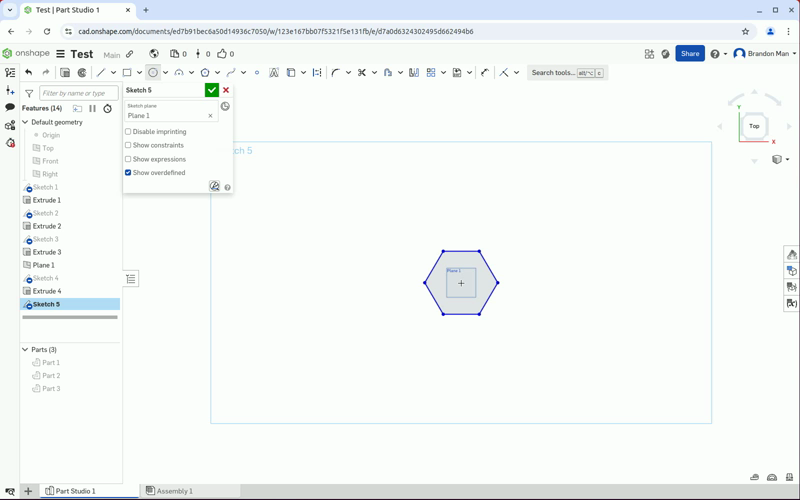
click(461, 282)
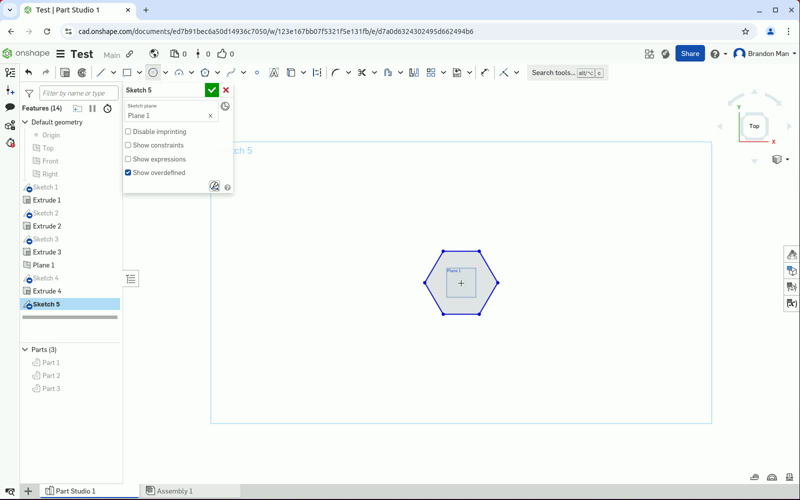
key_up(shift)
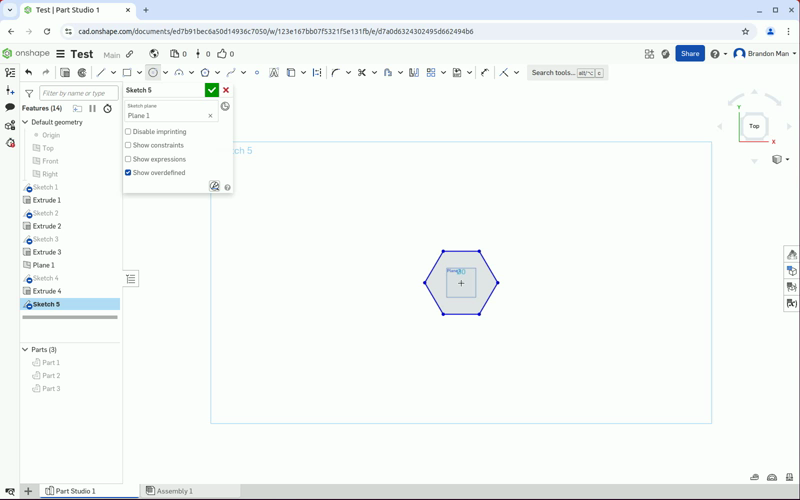
mouse_move(480, 282)
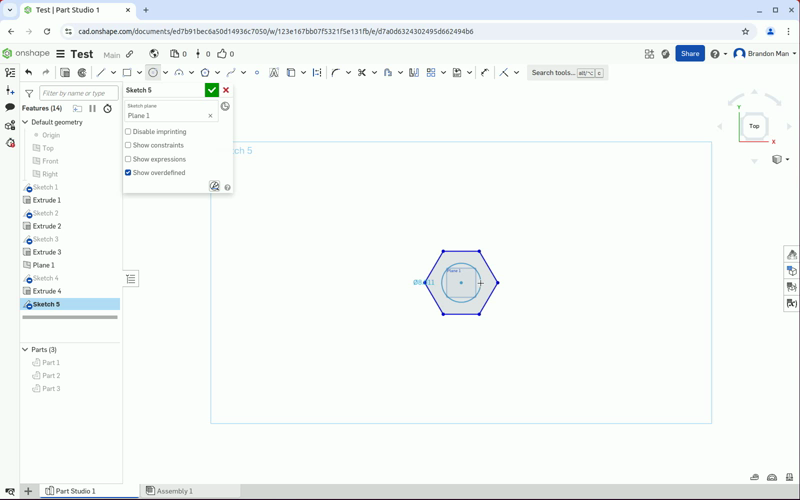
click(480, 282)
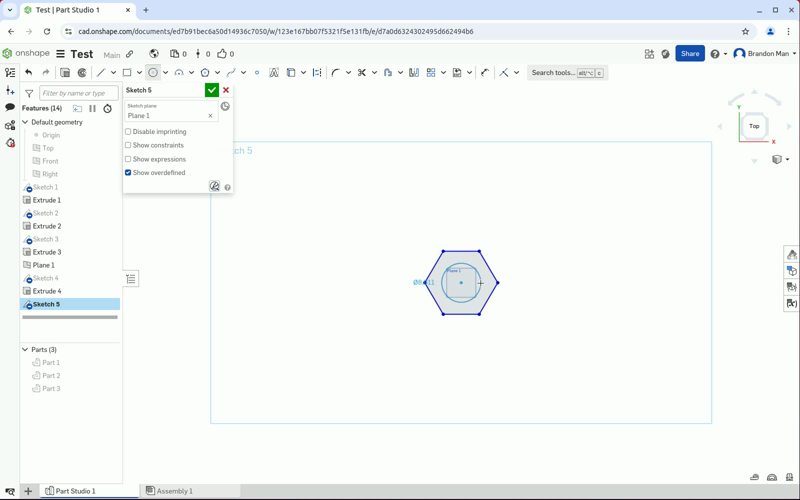
key(esc)
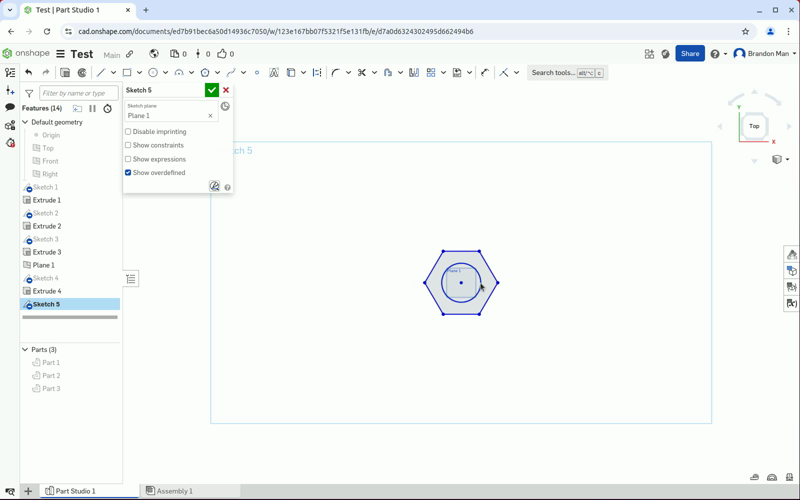
mouse_move(441, 297)
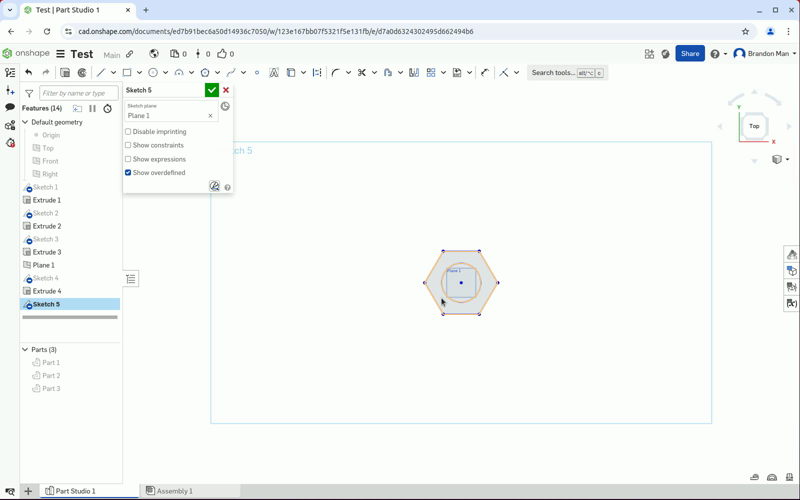
click(441, 297)
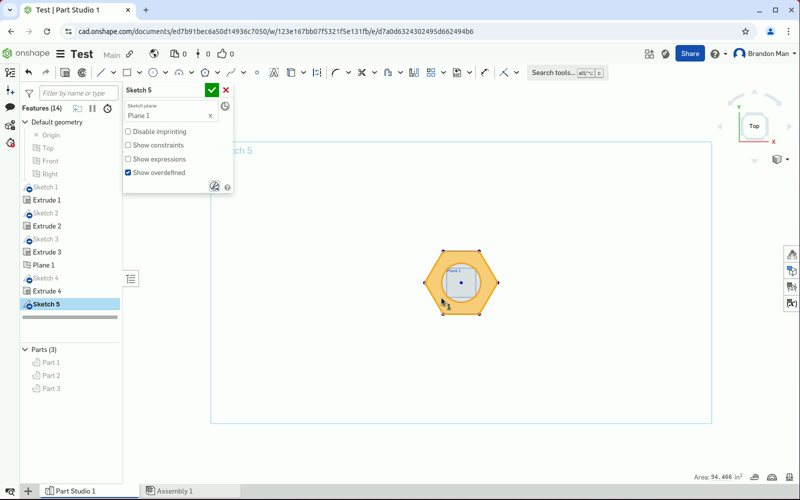
mouse_move(73, 352)
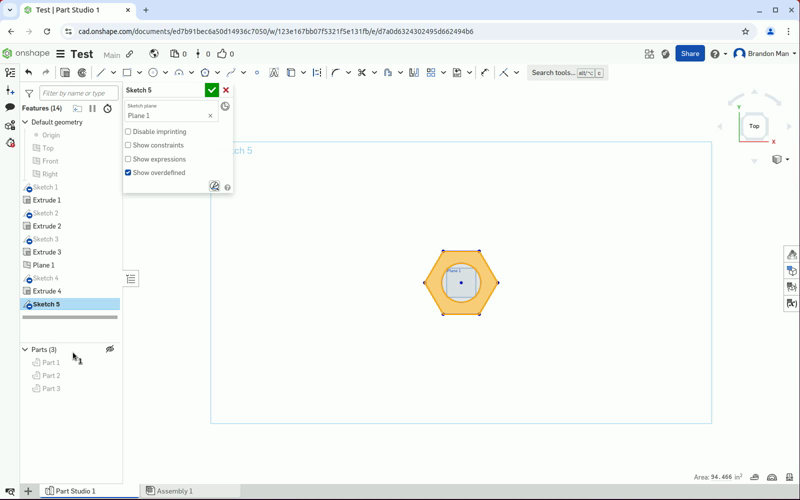
key(shift+y)
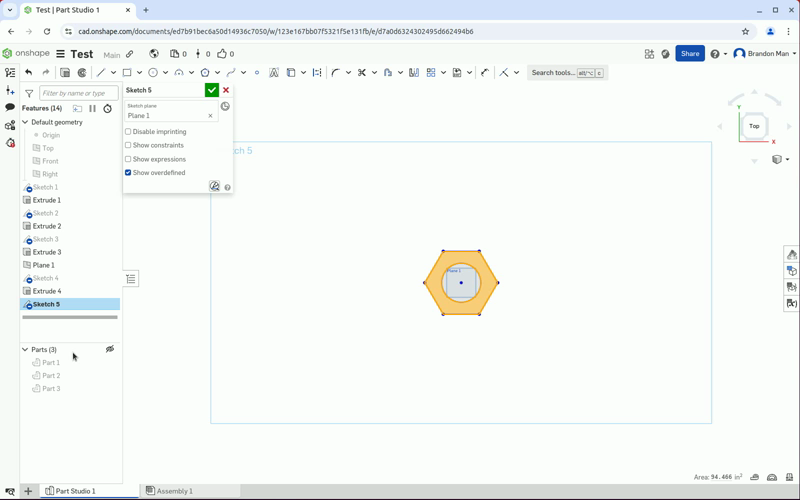
key(shift+e)
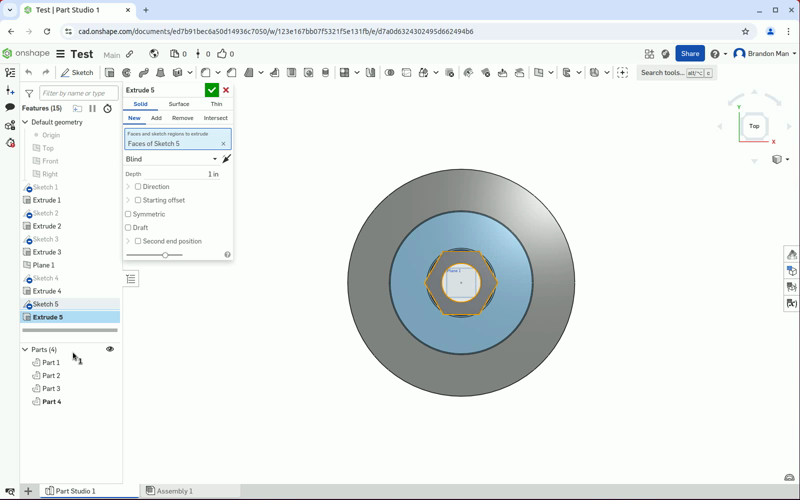
mouse_move(143, 106)
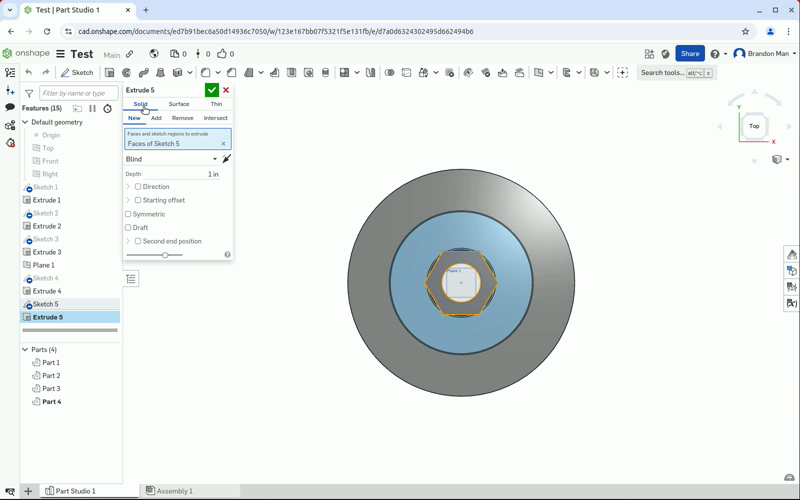
click(143, 106)
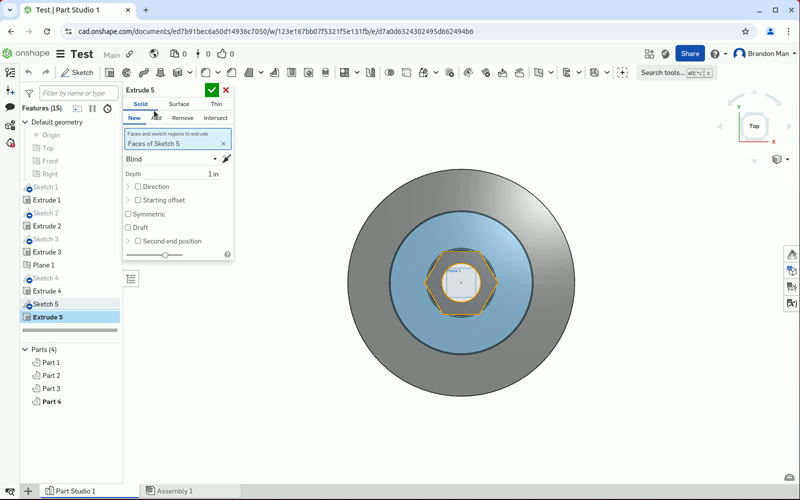
mouse_move(186, 120)
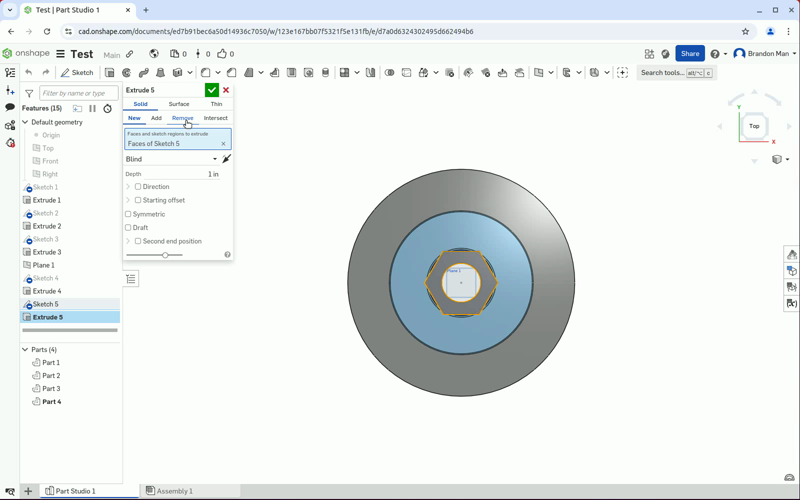
click(186, 120)
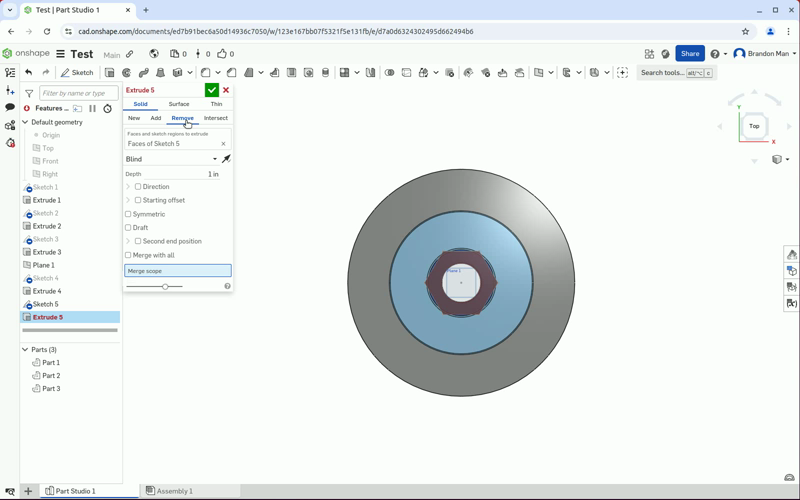
key(tab, 4)
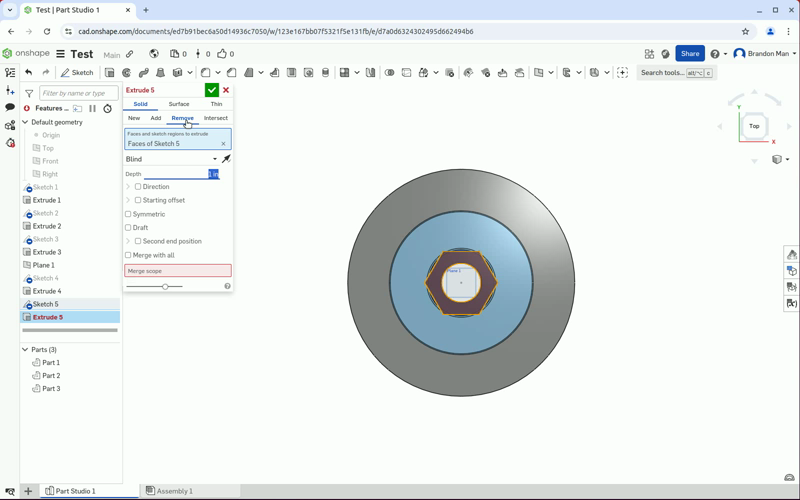
text(4.574)
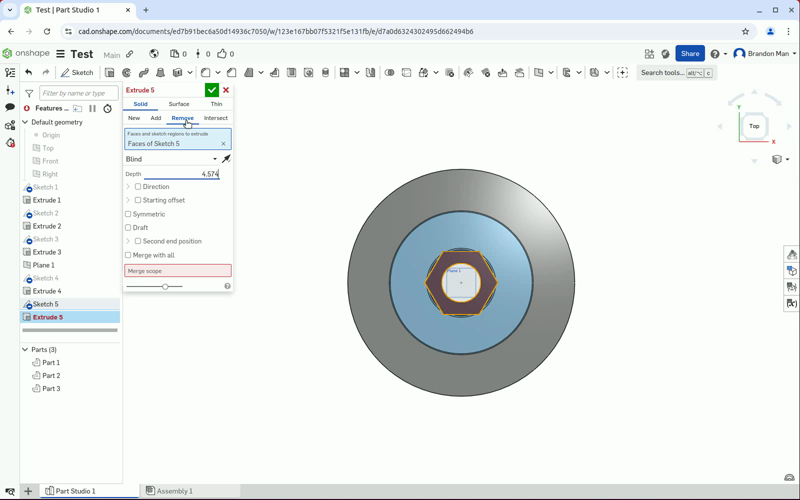
key(tab, 6)
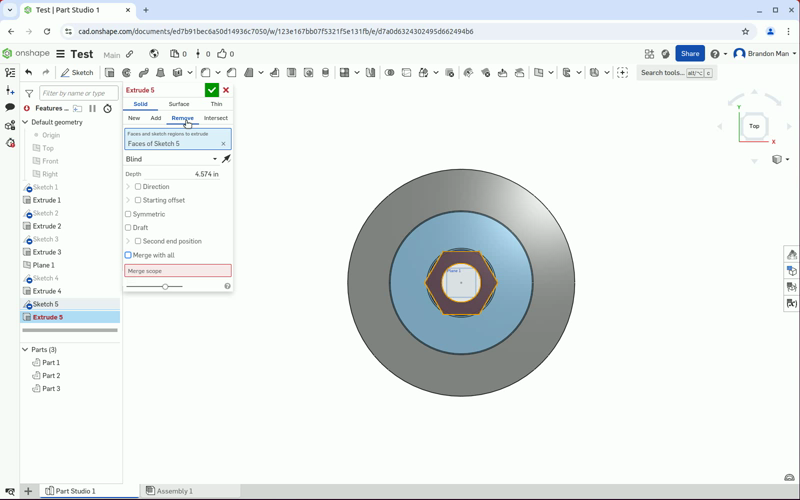
key(space)
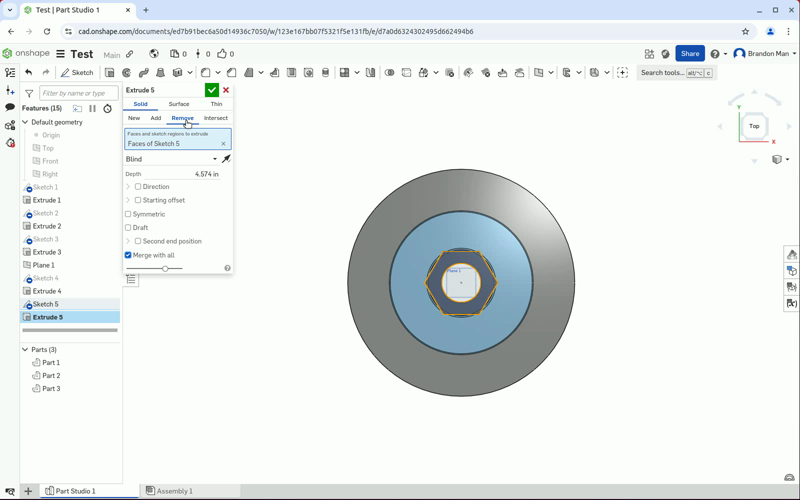
key(enter)
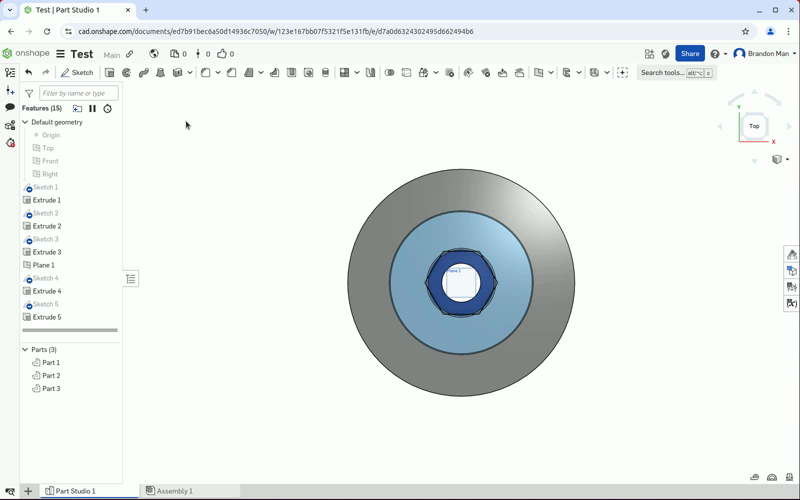
key(shift+h)
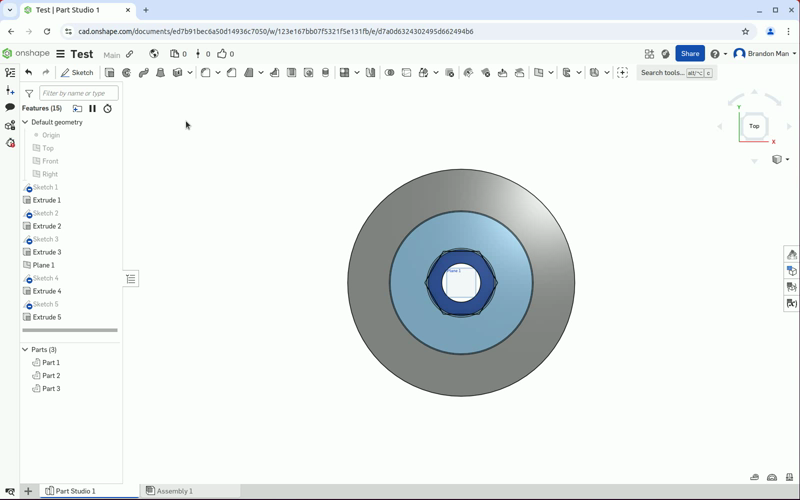
key(shift+h)
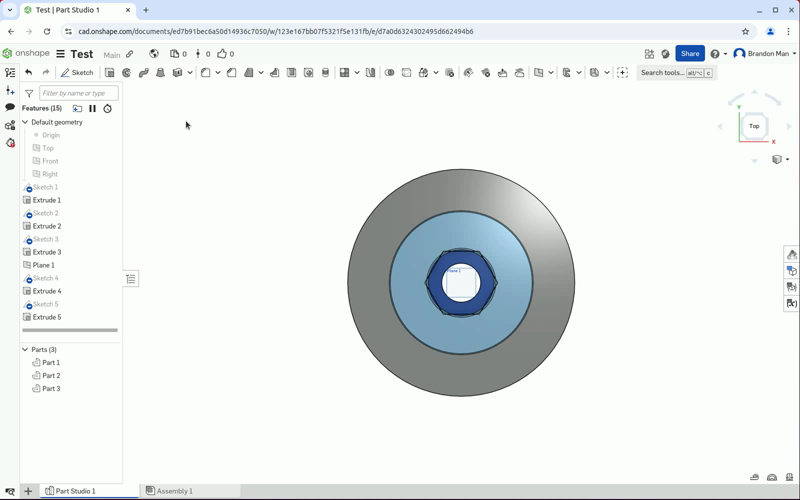
mouse_move(73, 189)
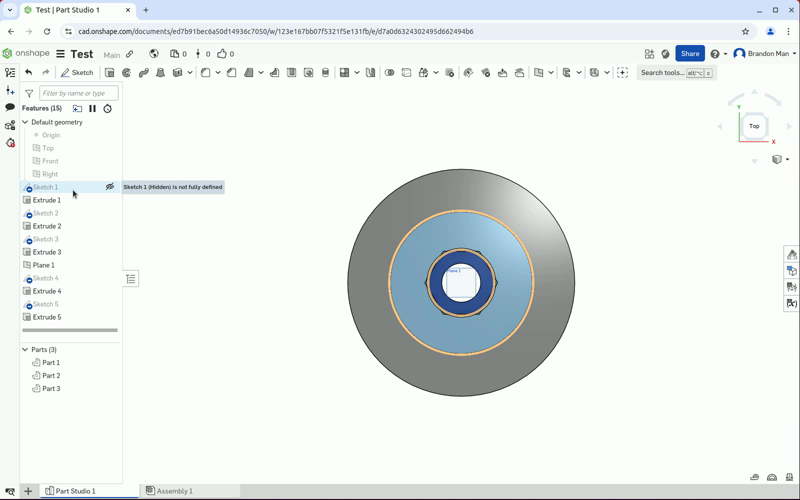
click(73, 189)
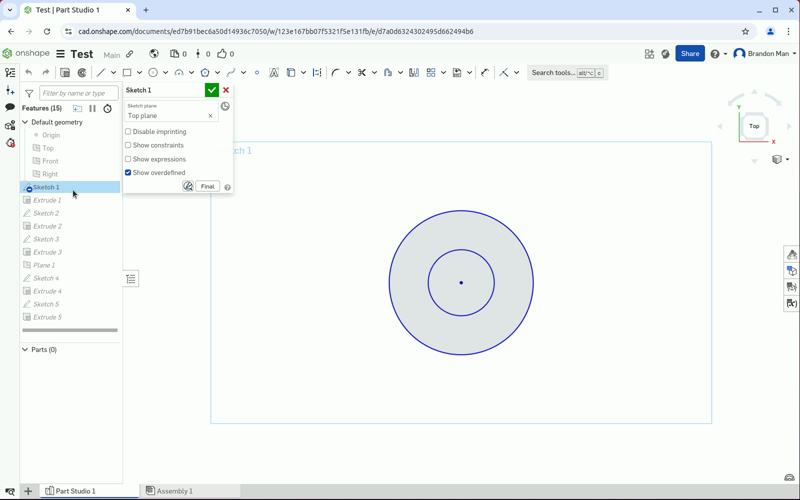
mouse_move(229, 92)
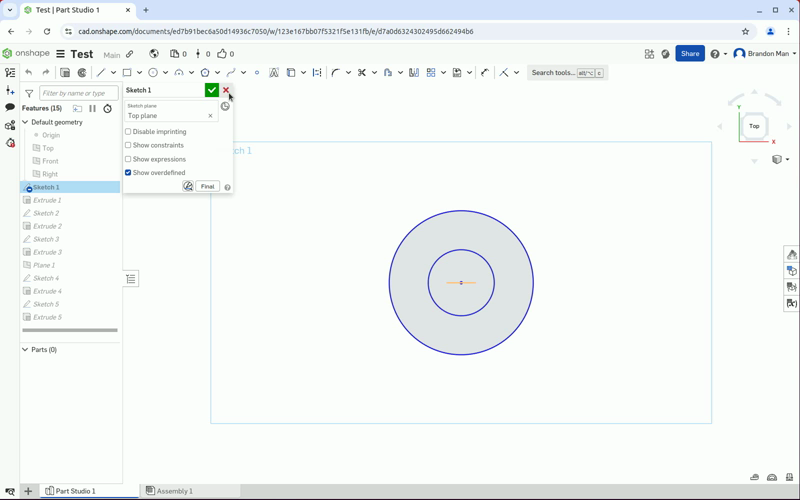
click(229, 92)
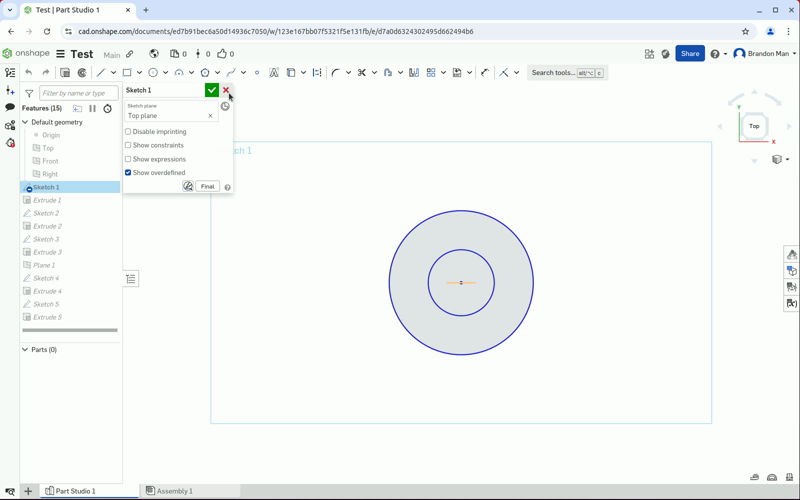
key(shift+s)
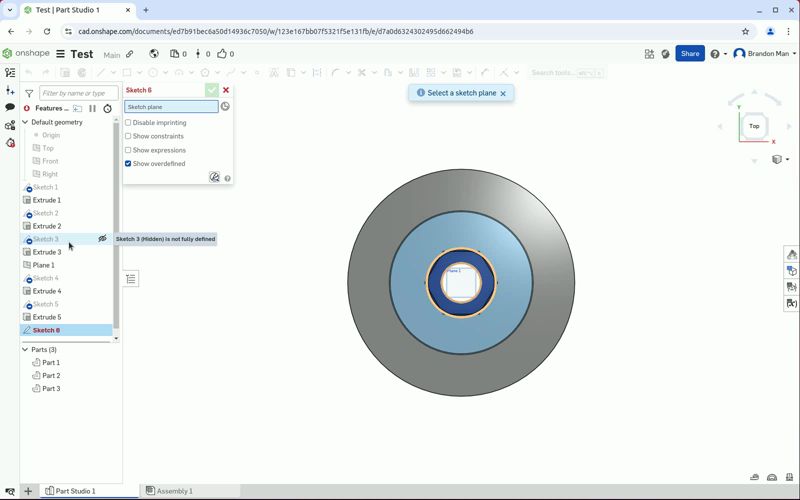
scroll(3)
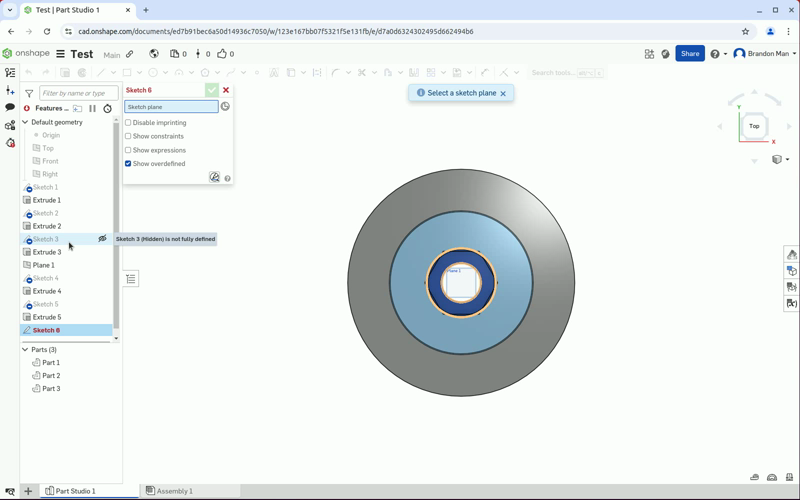
mouse_move(69, 150)
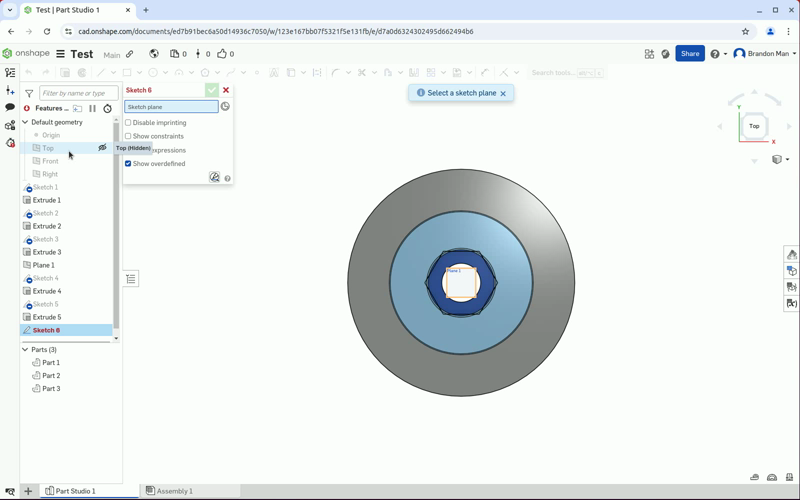
click(69, 150)
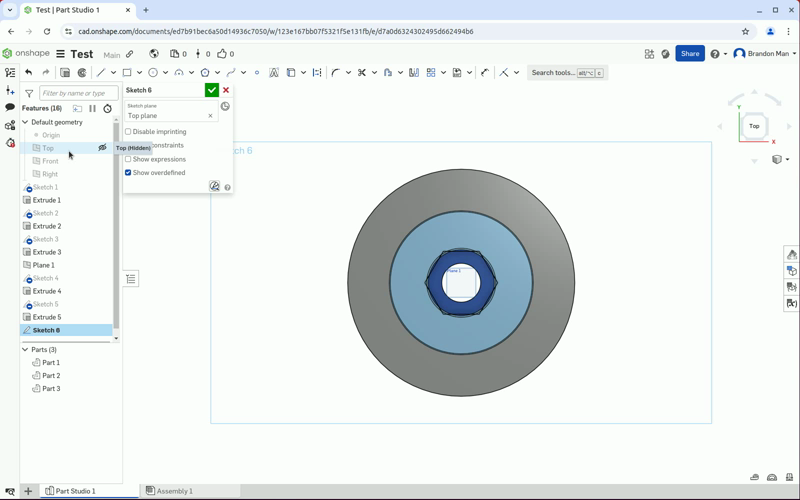
mouse_move(73, 352)
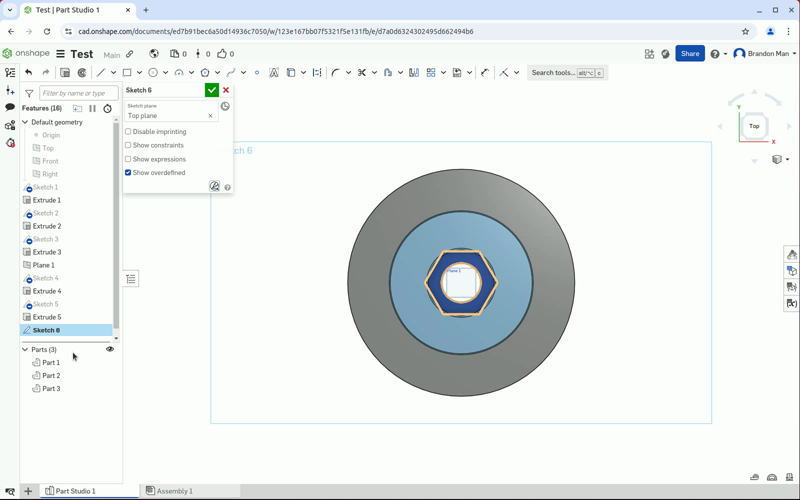
key(y)
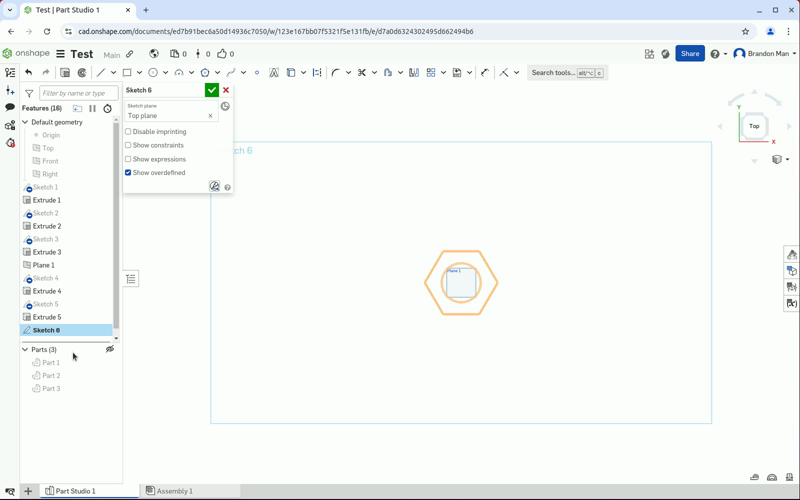
key(c)
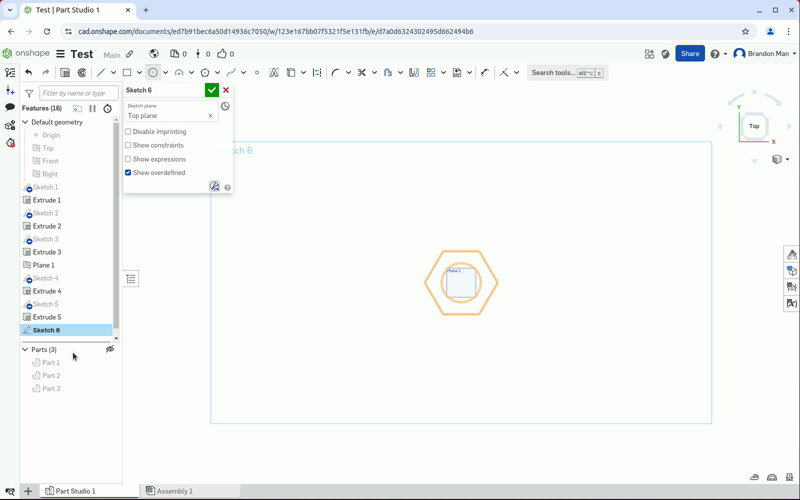
key_down(shift)
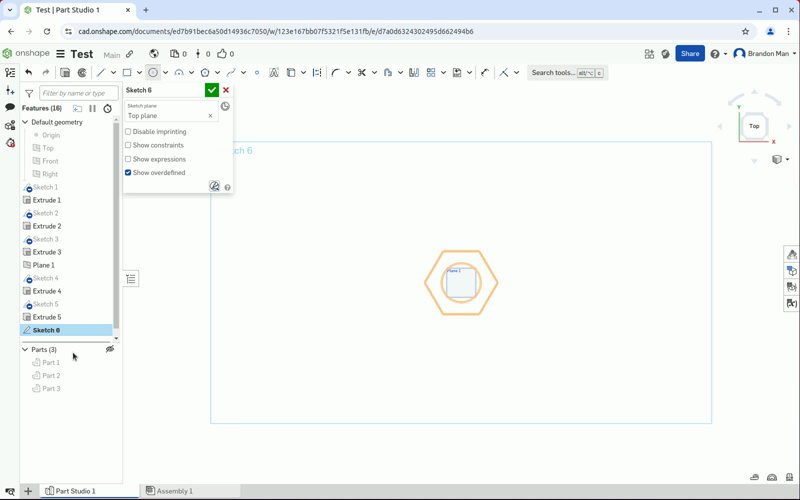
mouse_move(461, 282)
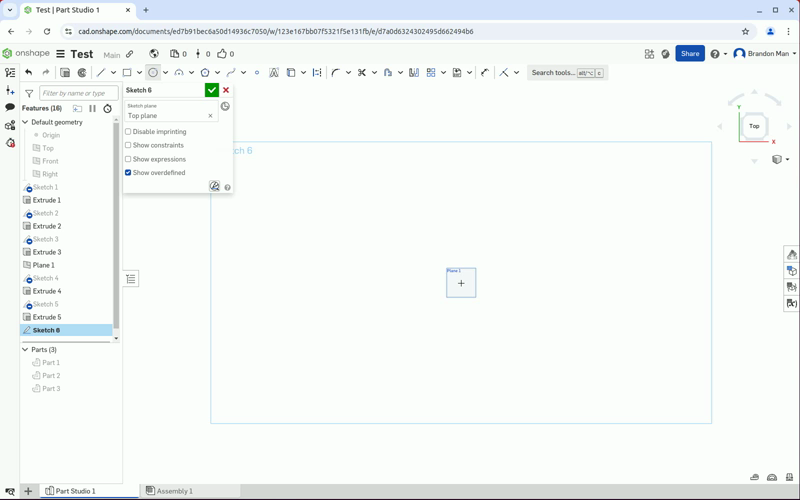
click(461, 282)
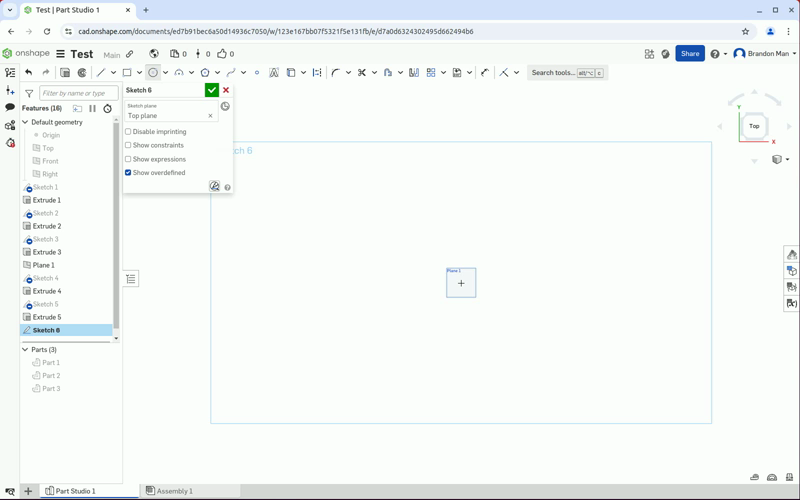
key_up(shift)
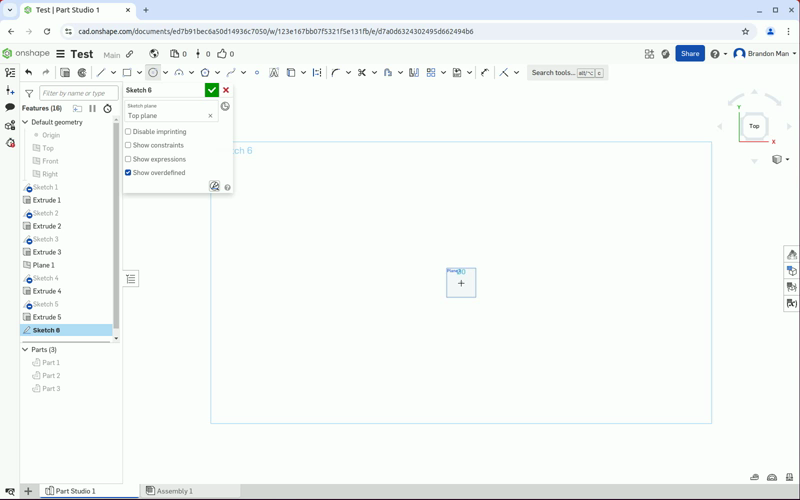
mouse_move(495, 282)
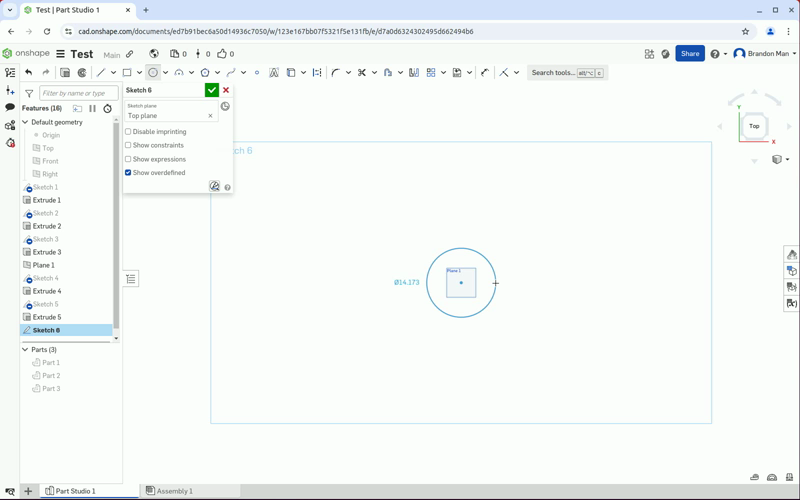
click(495, 282)
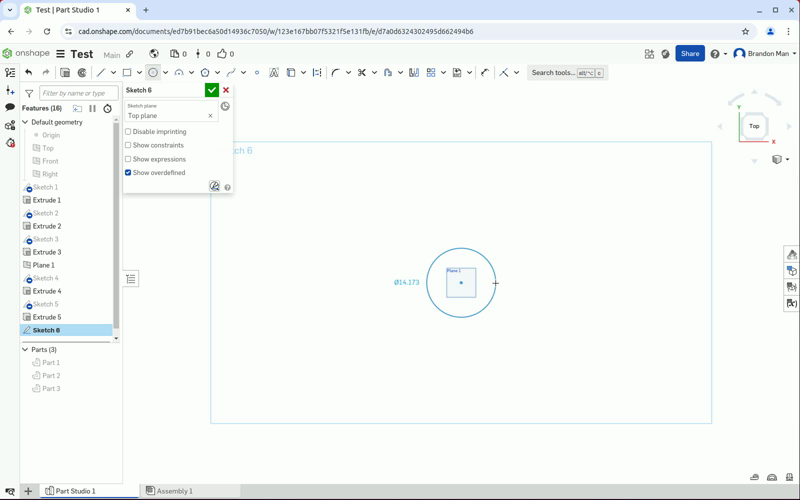
key(esc)
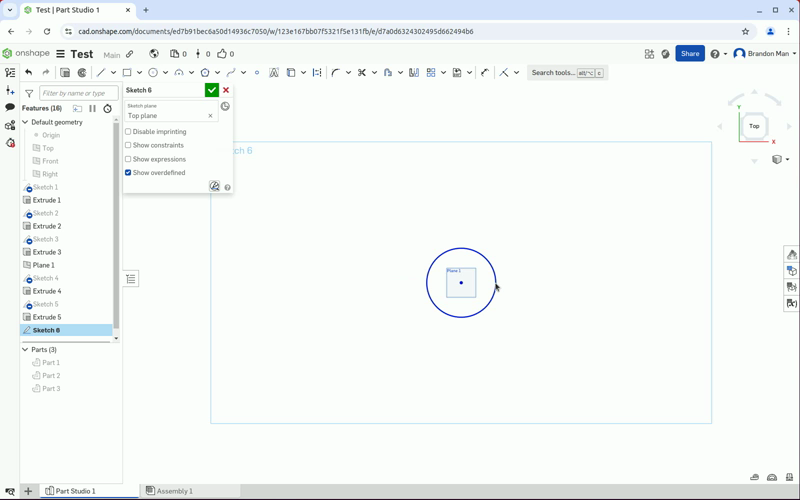
key(c)
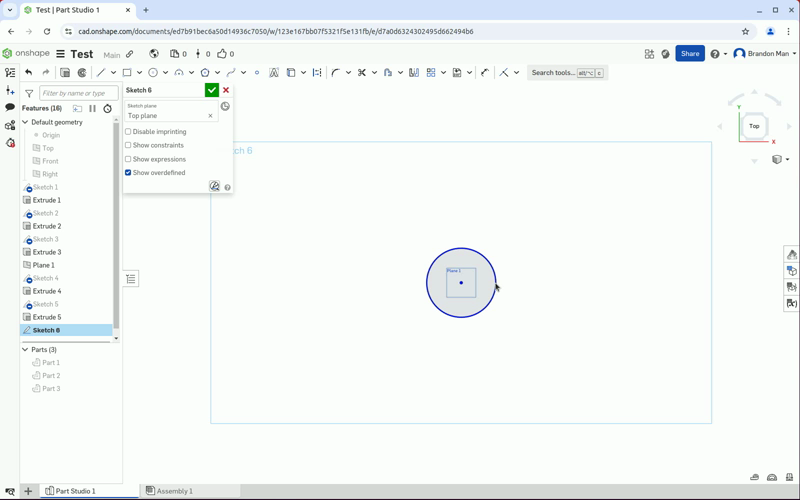
key_down(shift)
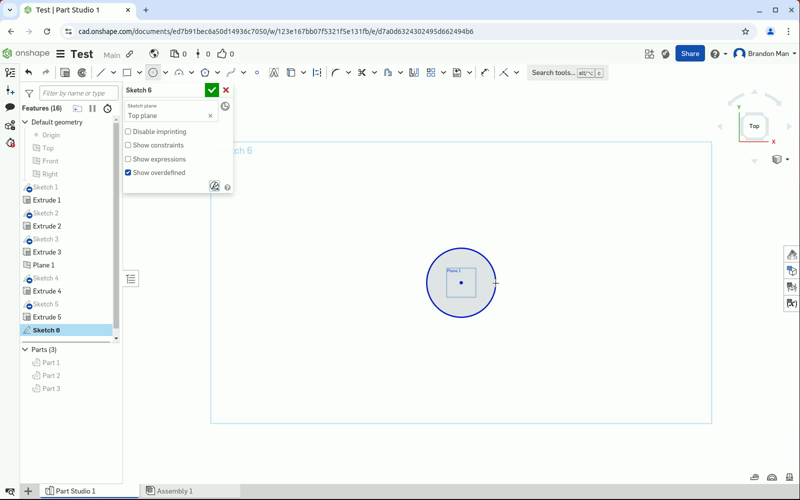
mouse_move(461, 282)
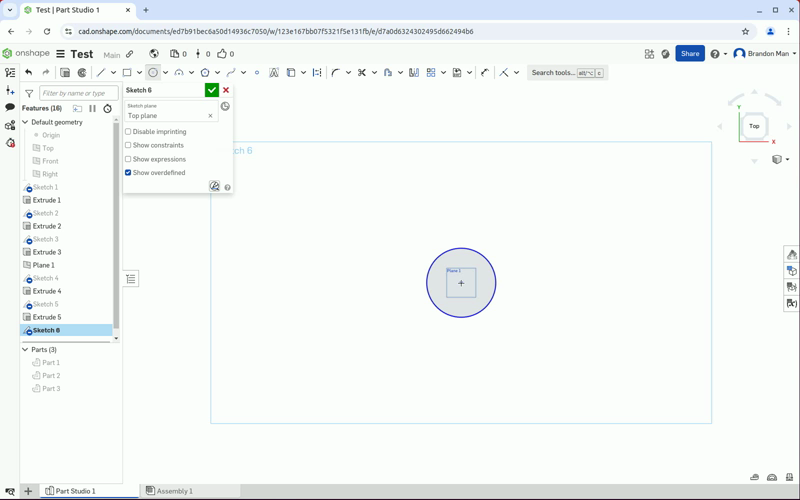
click(461, 282)
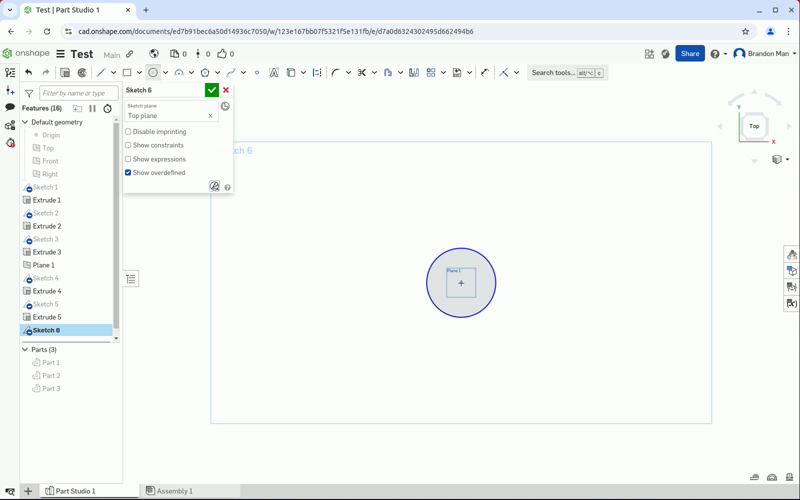
key_up(shift)
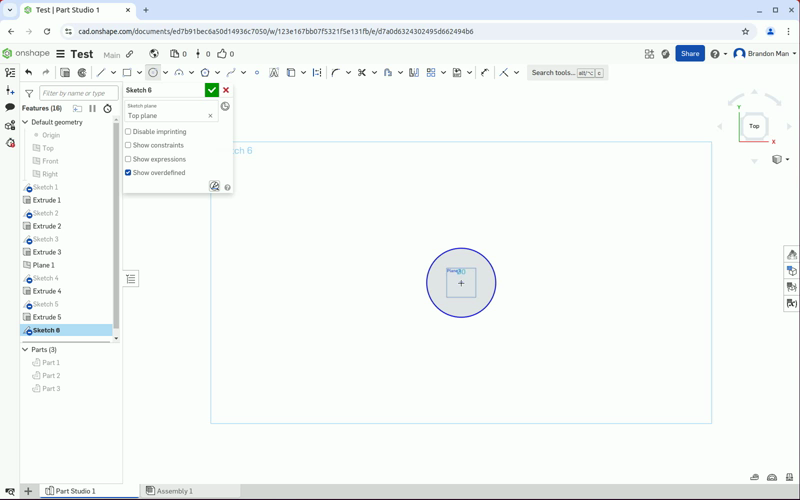
mouse_move(480, 282)
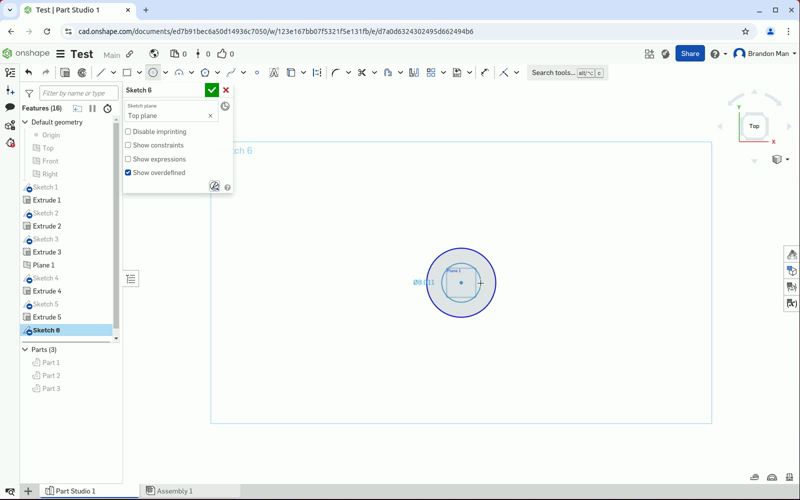
click(480, 282)
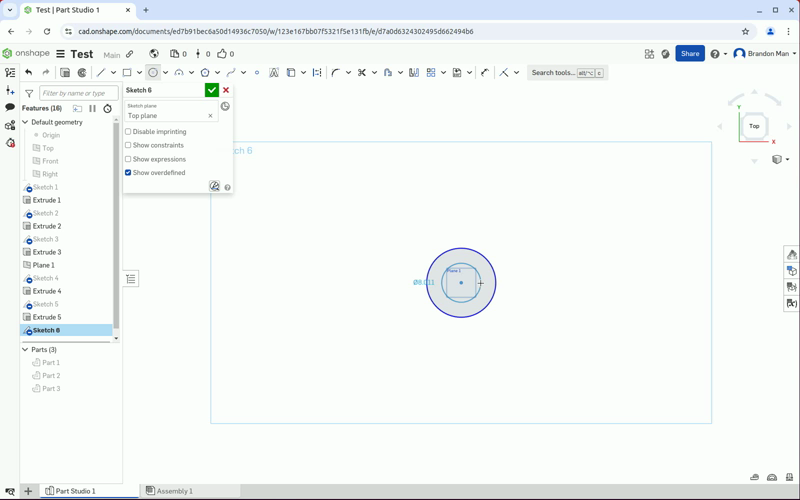
key(esc)
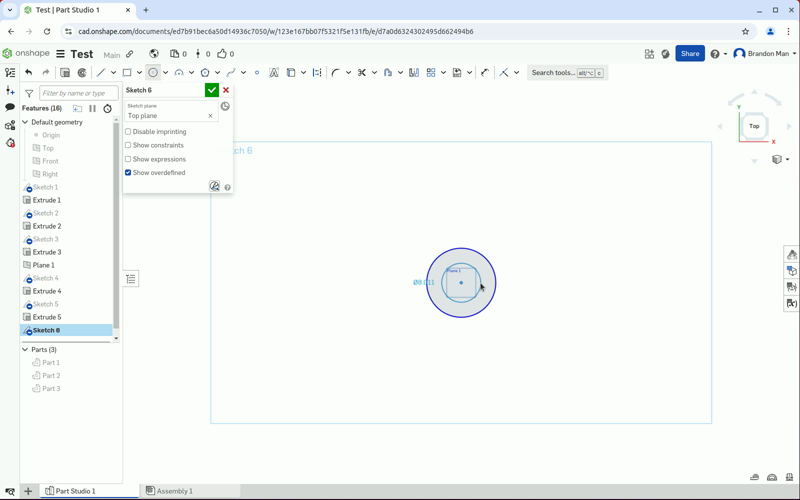
mouse_move(457, 253)
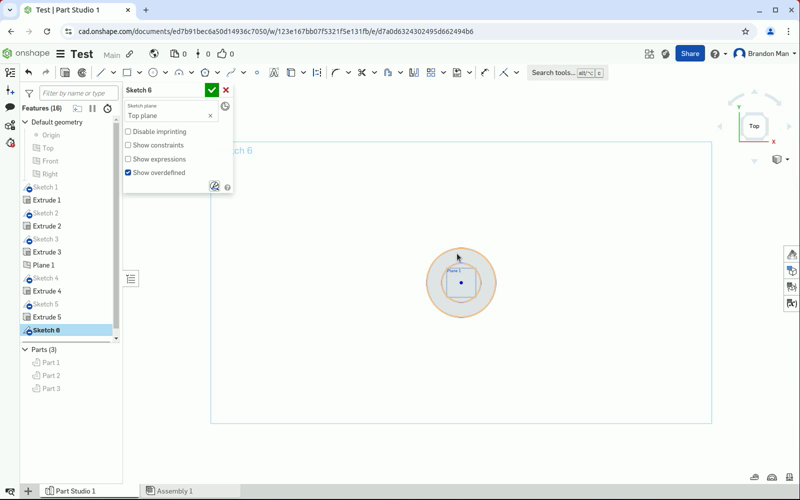
click(457, 253)
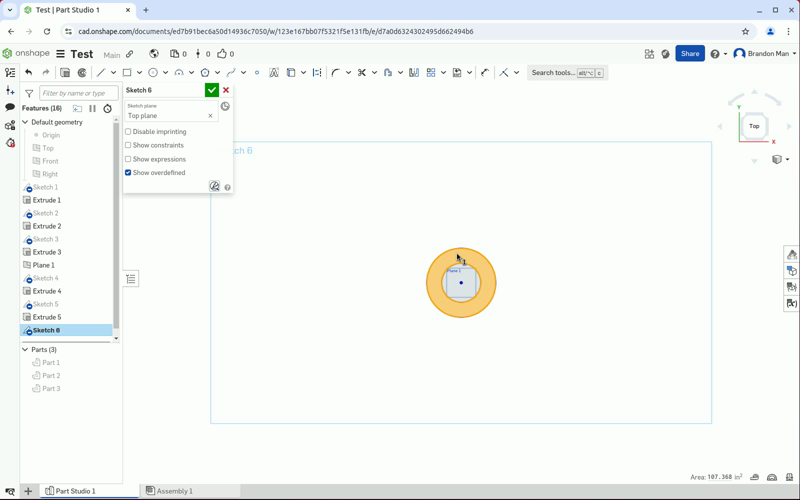
mouse_move(73, 352)
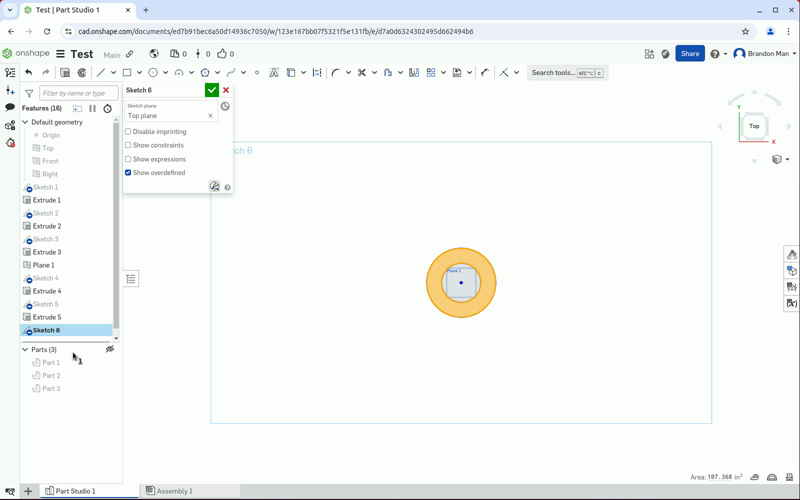
key(shift+y)
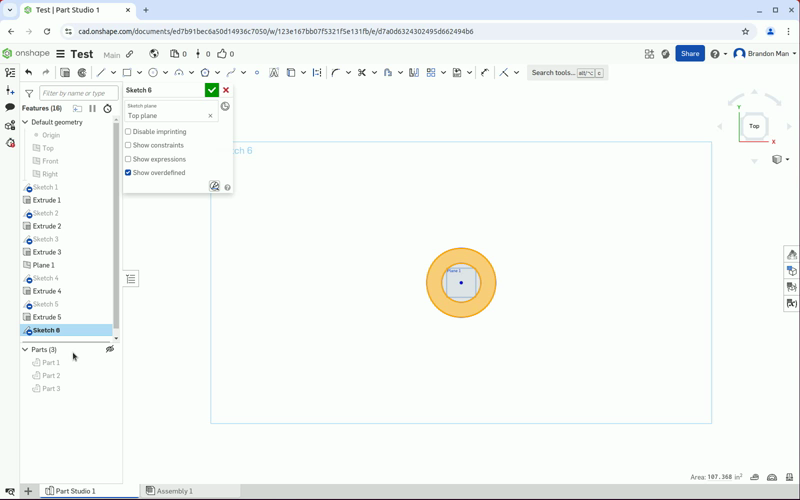
key(shift+e)
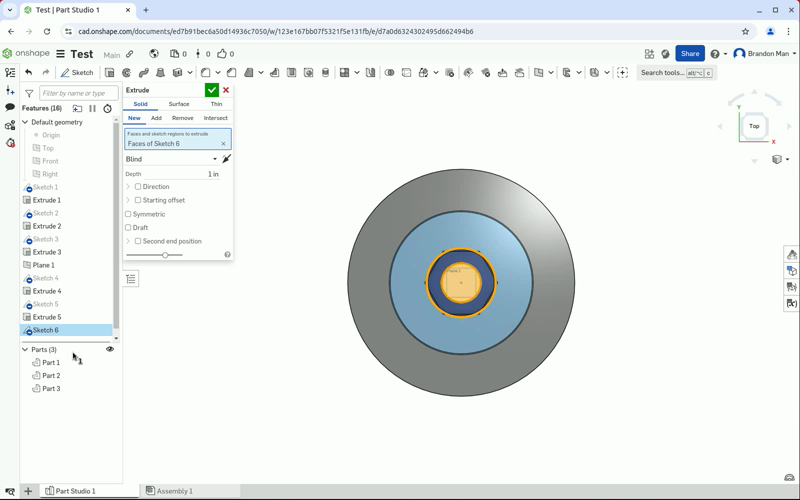
mouse_move(143, 106)
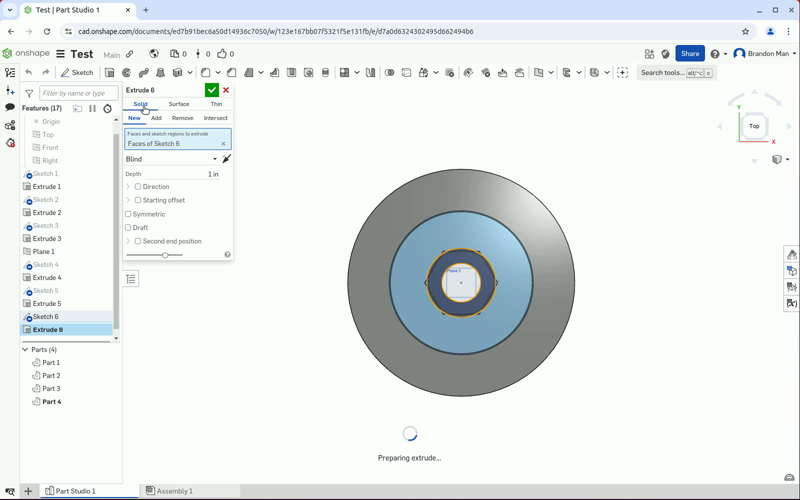
click(143, 106)
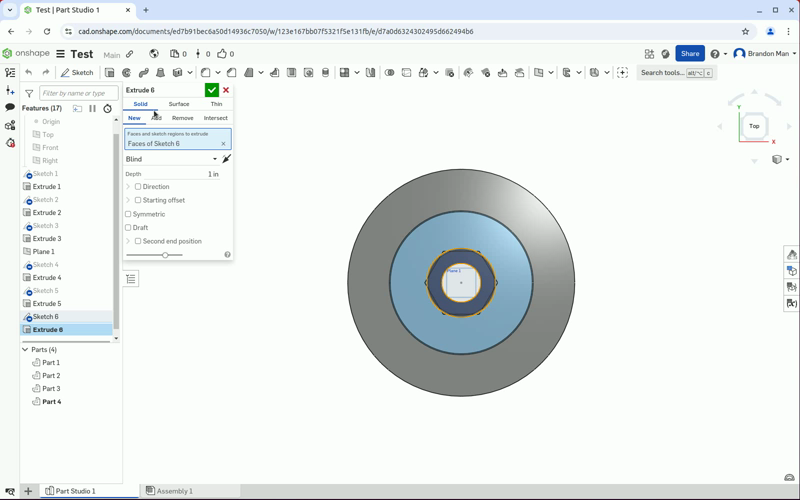
mouse_move(186, 120)
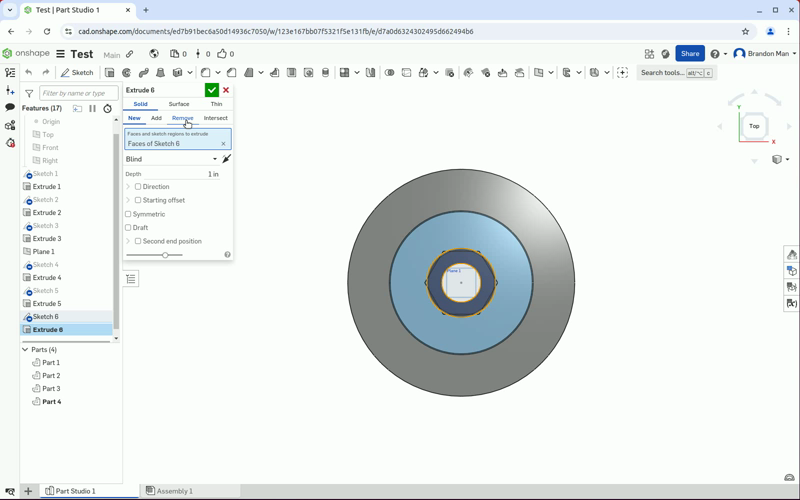
click(186, 120)
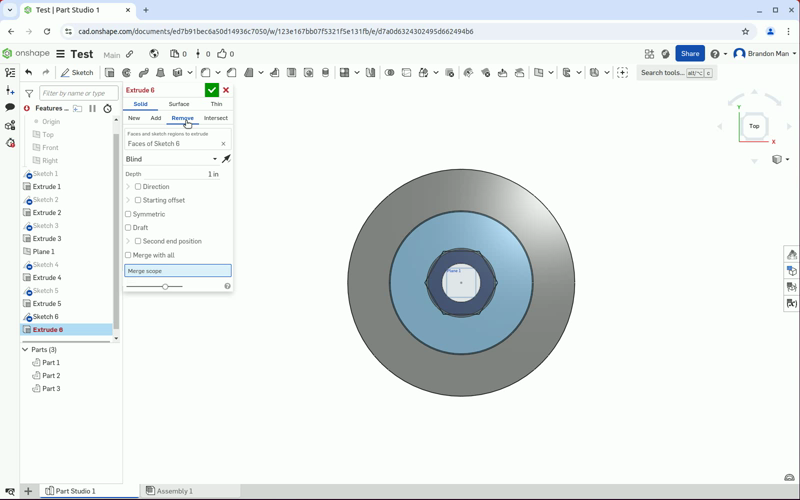
key(tab, 4)
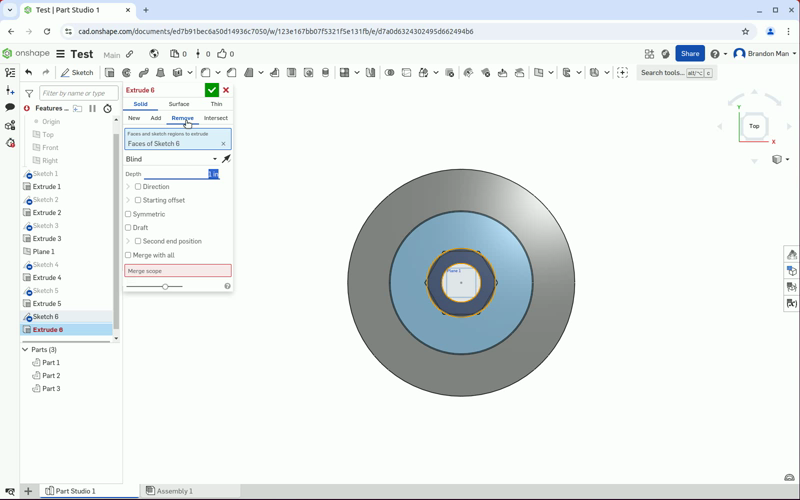
text(-15.405)
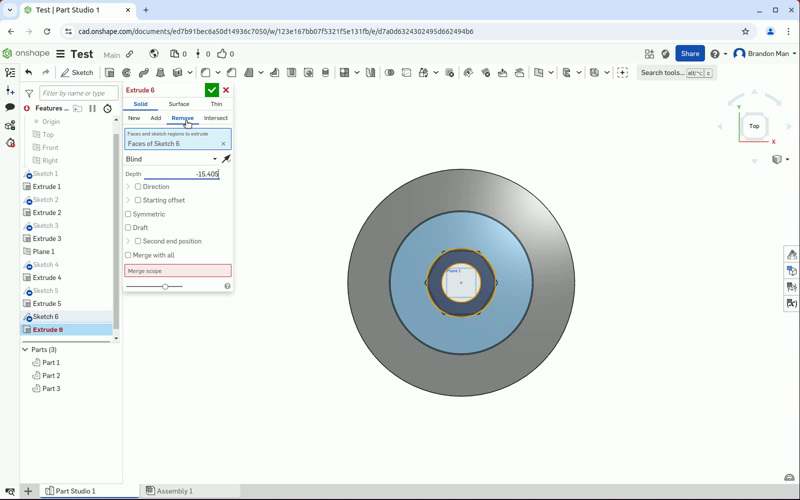
key(tab, 6)
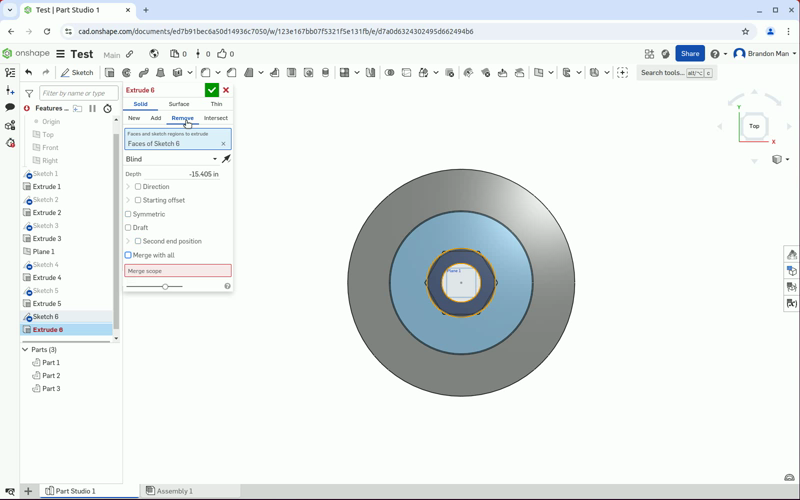
key(space)
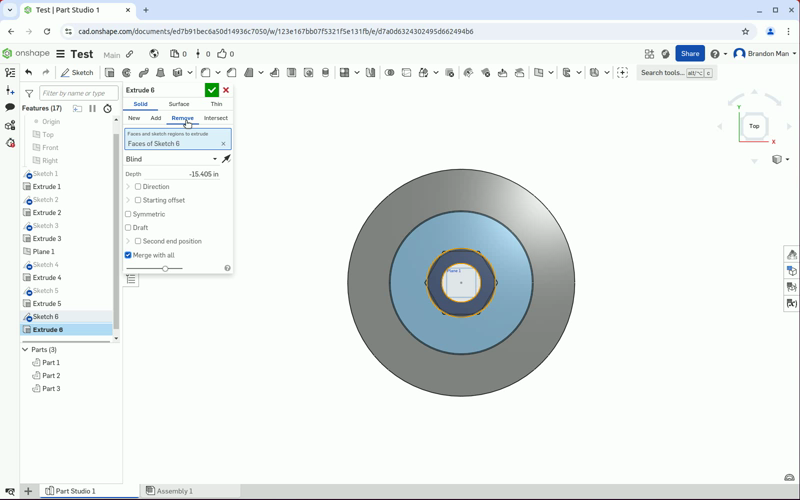
key(enter)
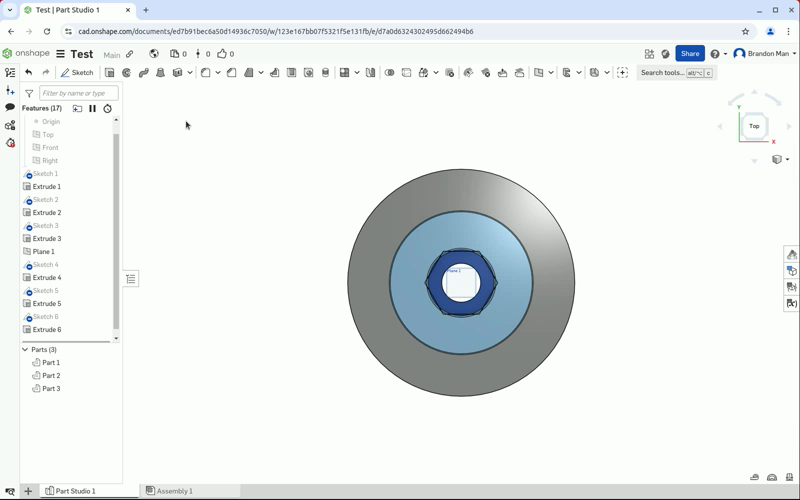
key(shift+h)
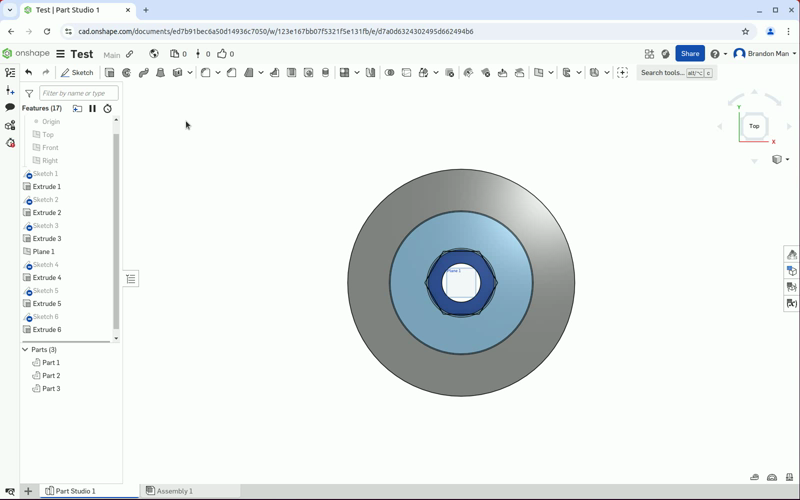
key(shift+h)
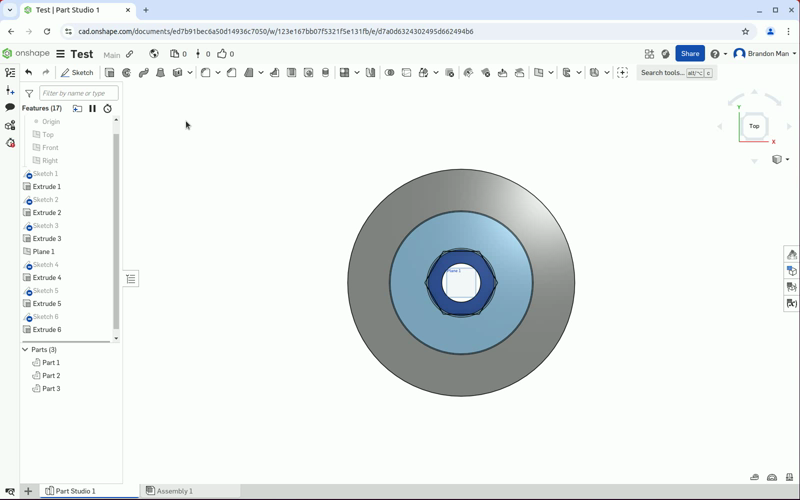
mouse_move(69, 176)
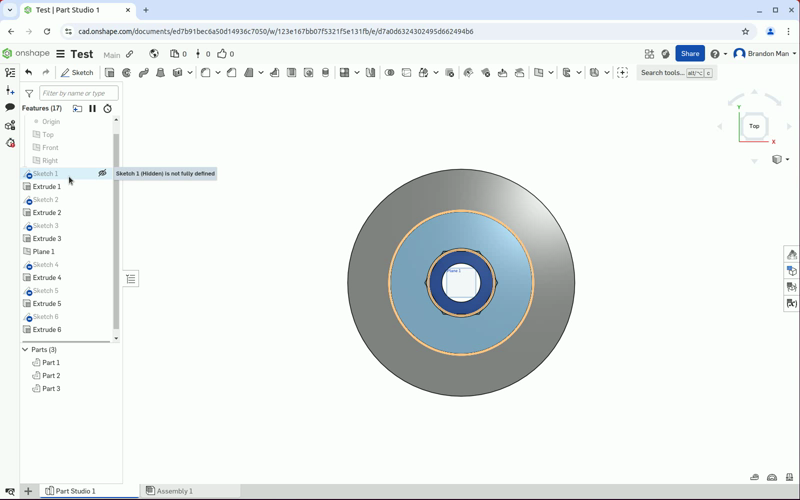
click(69, 176)
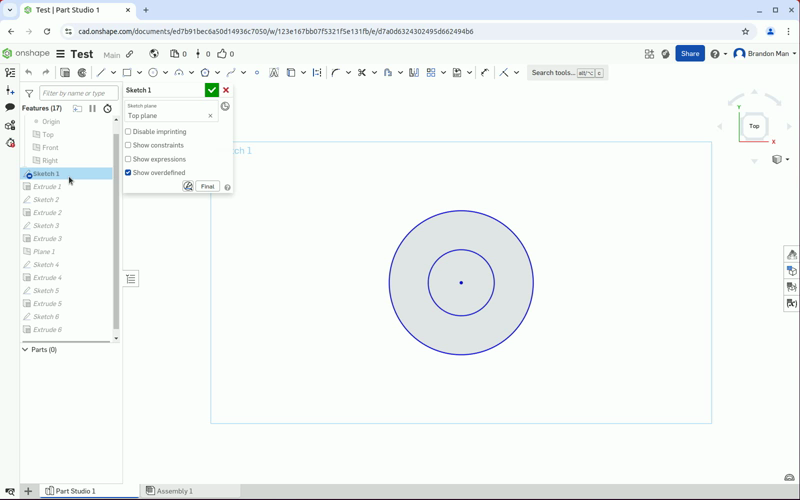
mouse_move(229, 92)
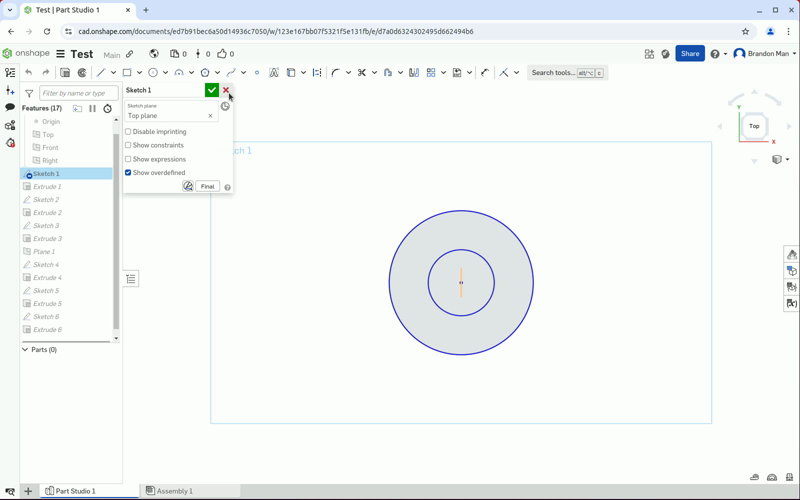
click(229, 92)
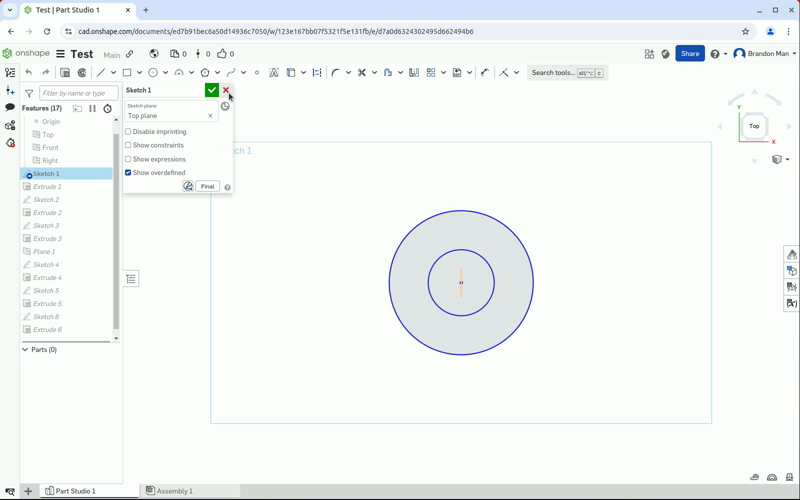
key(shift+s)
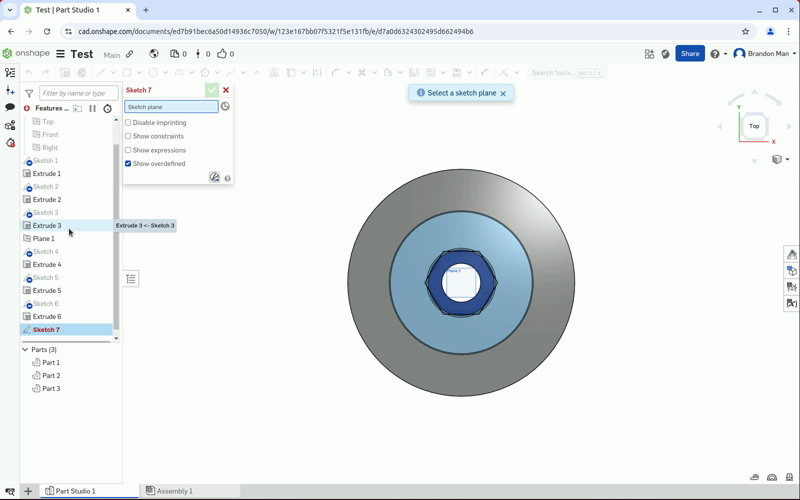
scroll(3)
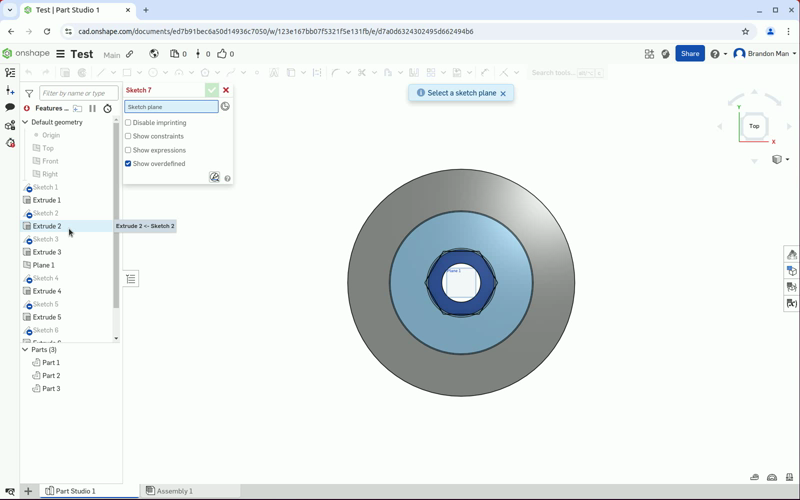
mouse_move(69, 150)
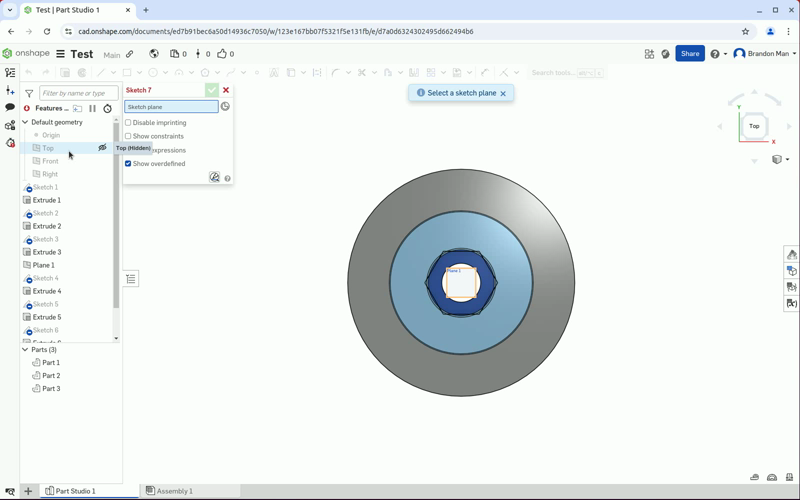
click(69, 150)
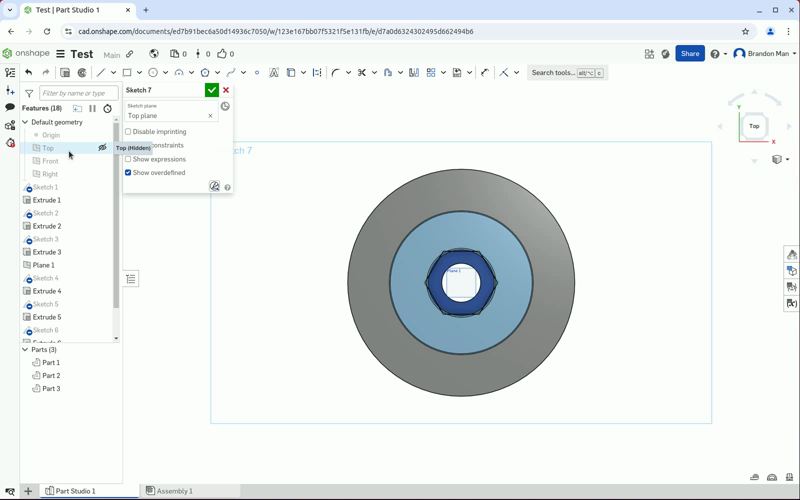
mouse_move(73, 352)
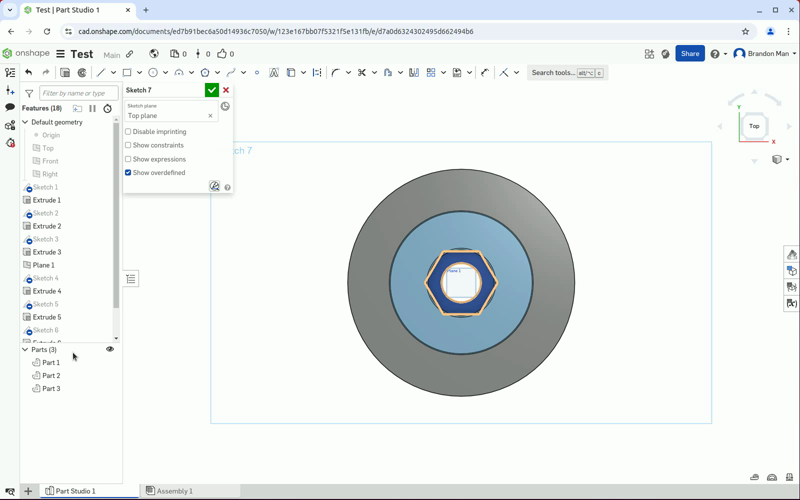
key(y)
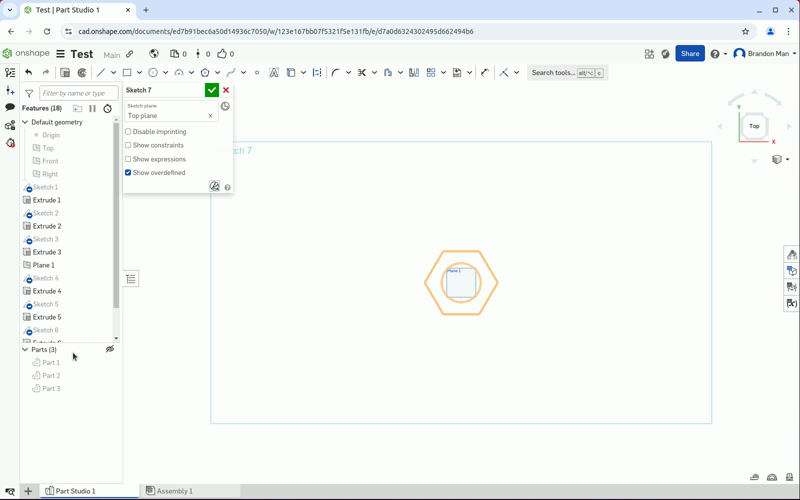
key(c)
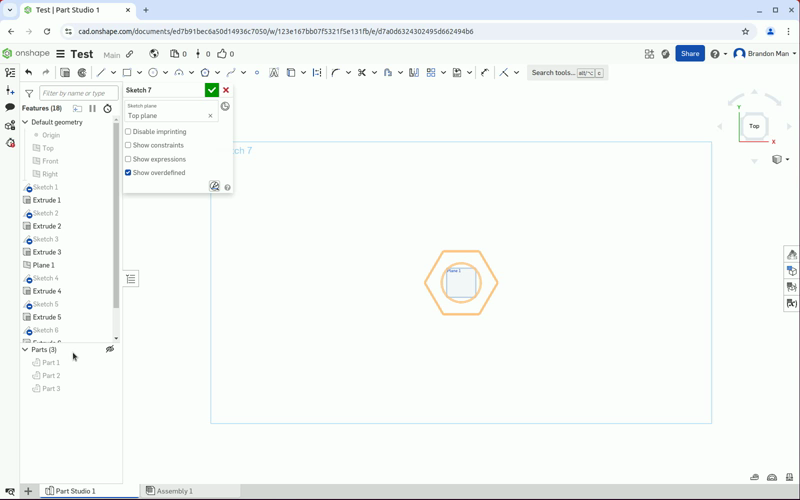
key_down(shift)
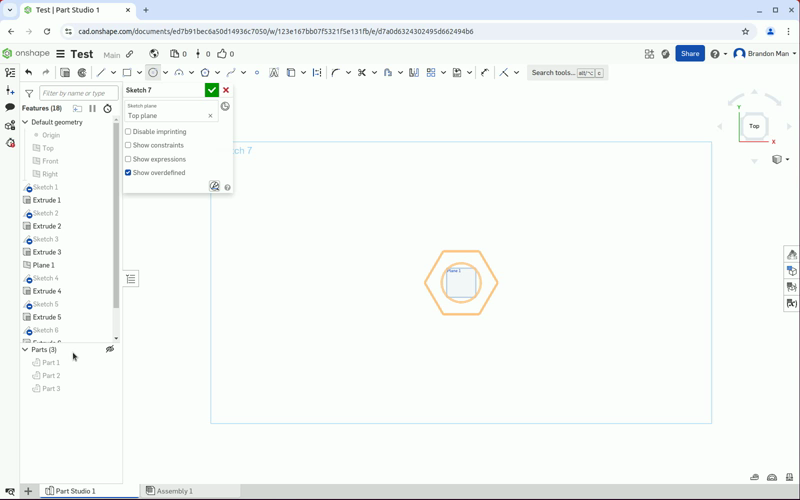
mouse_move(461, 282)
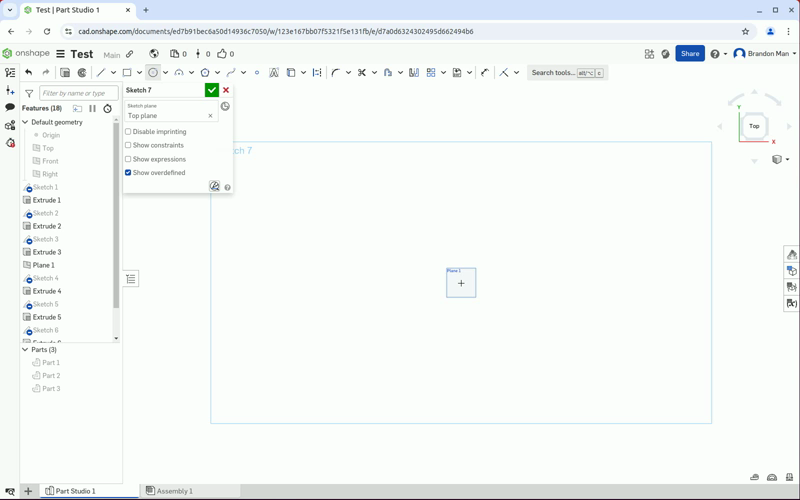
click(461, 282)
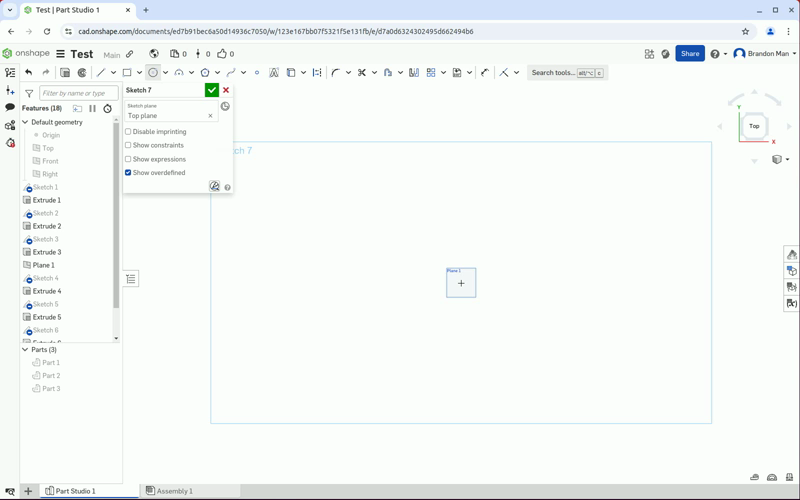
key_up(shift)
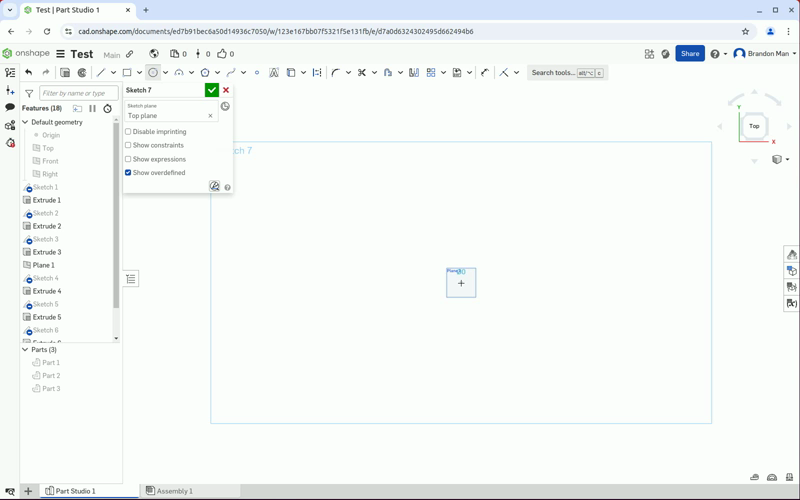
mouse_move(574, 282)
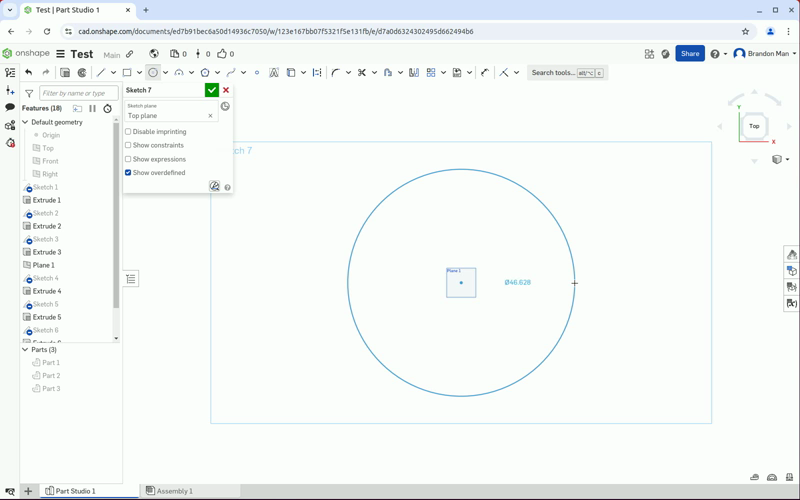
click(574, 282)
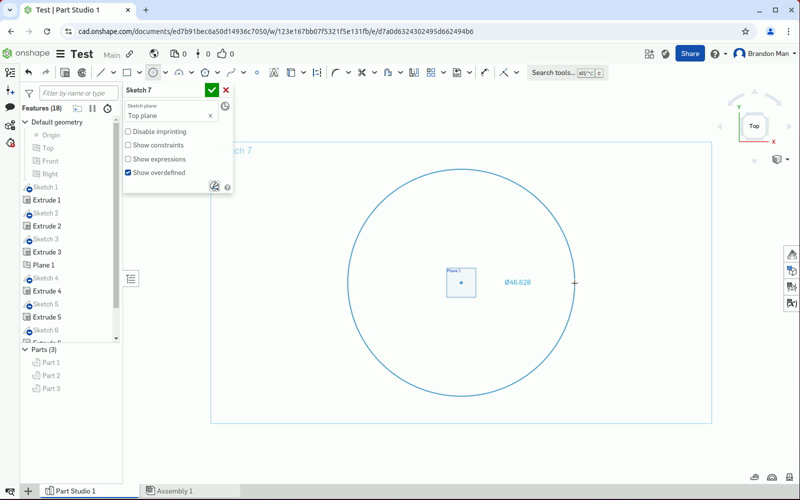
key(esc)
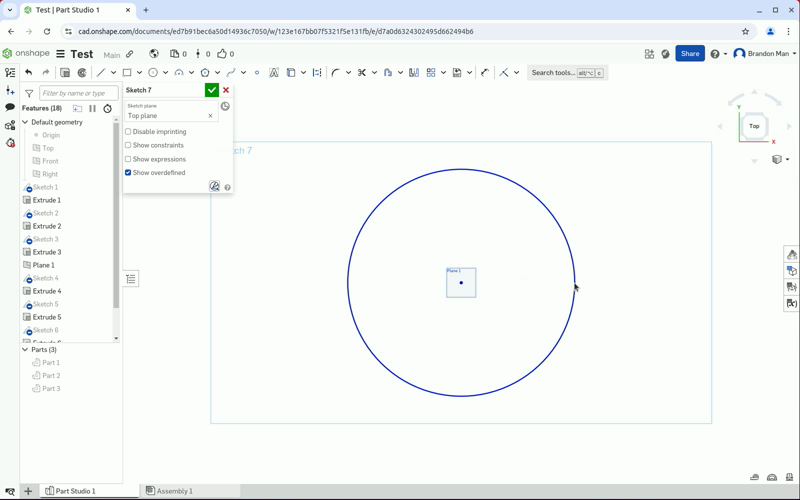
key(c)
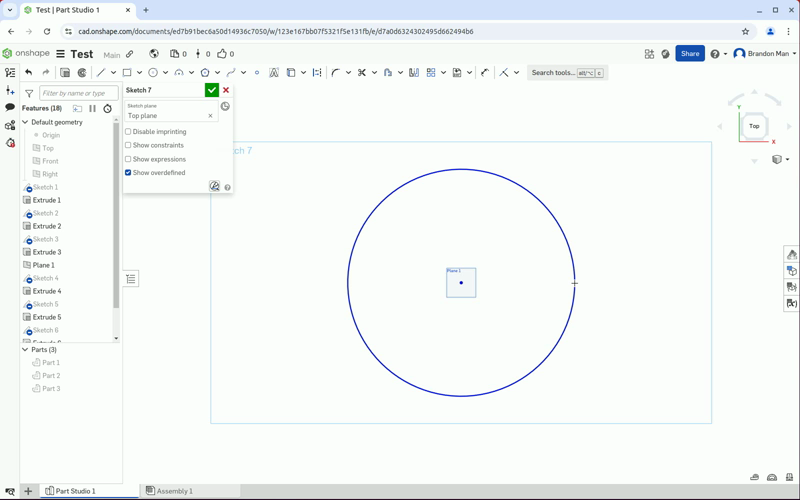
key_down(shift)
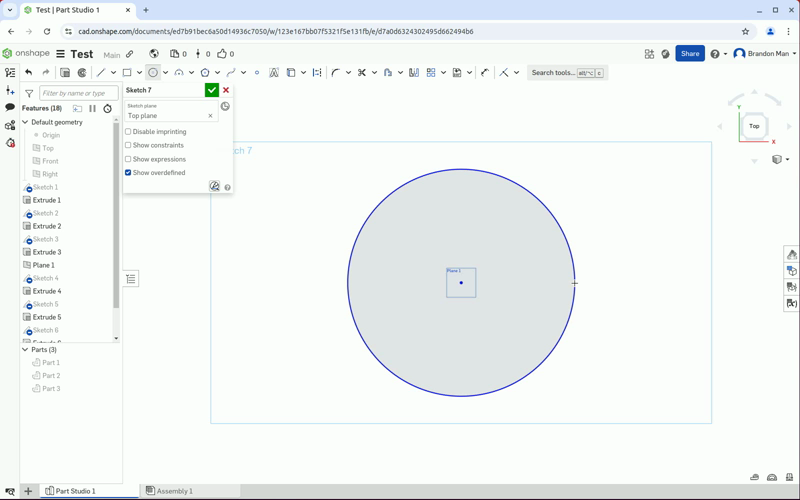
mouse_move(461, 282)
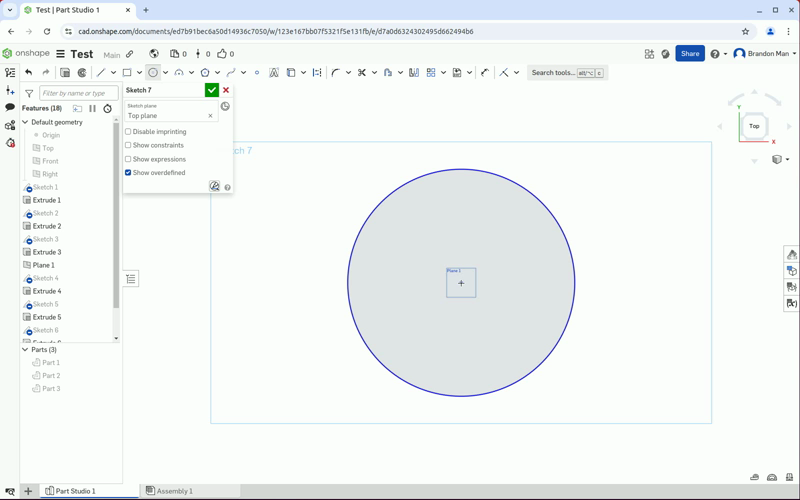
click(461, 282)
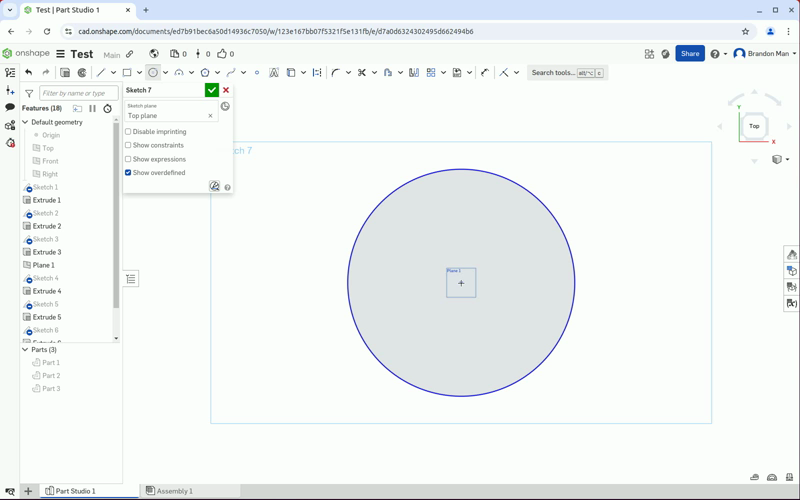
key_up(shift)
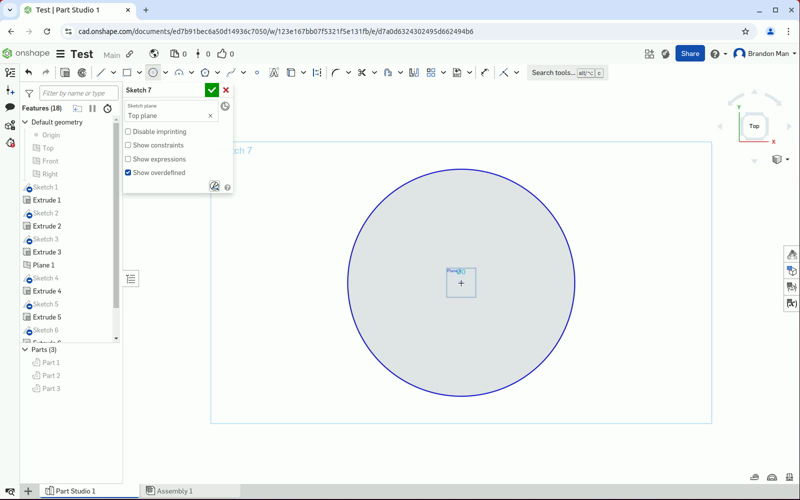
mouse_move(532, 282)
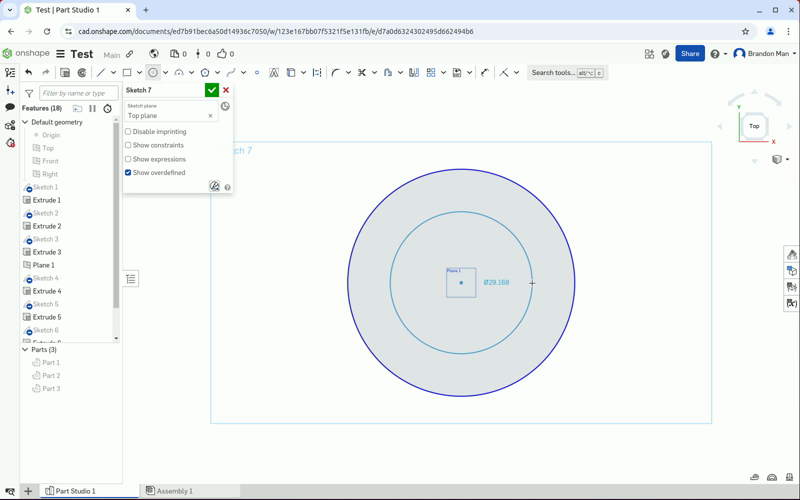
click(532, 282)
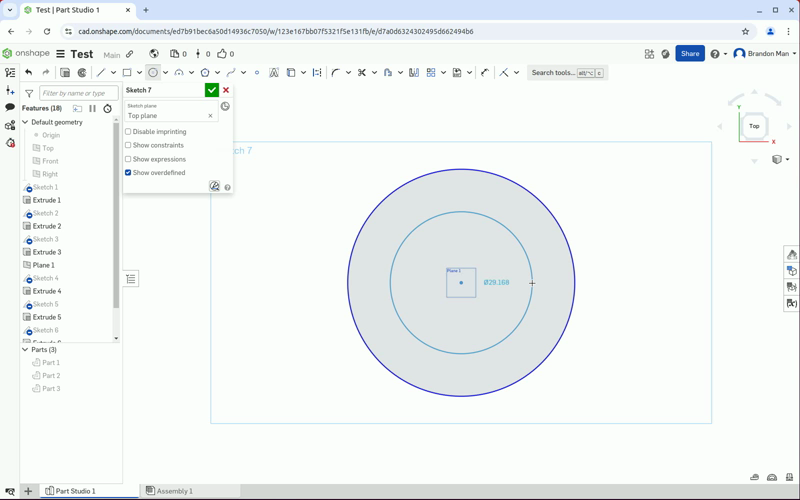
key(esc)
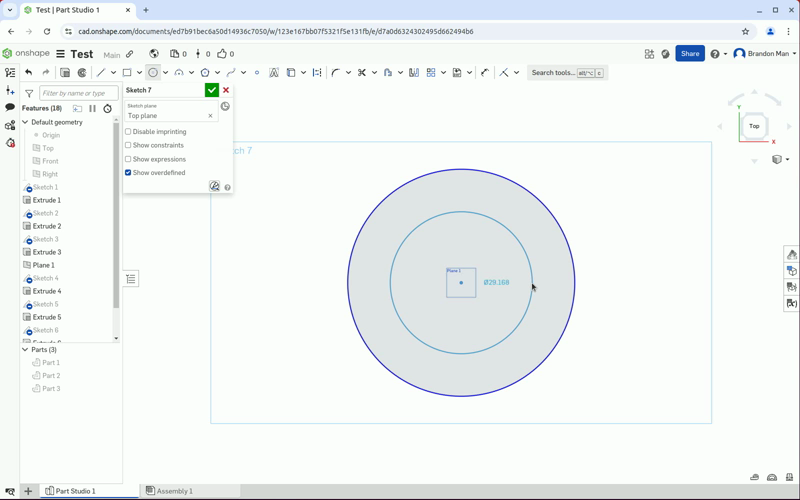
mouse_move(427, 192)
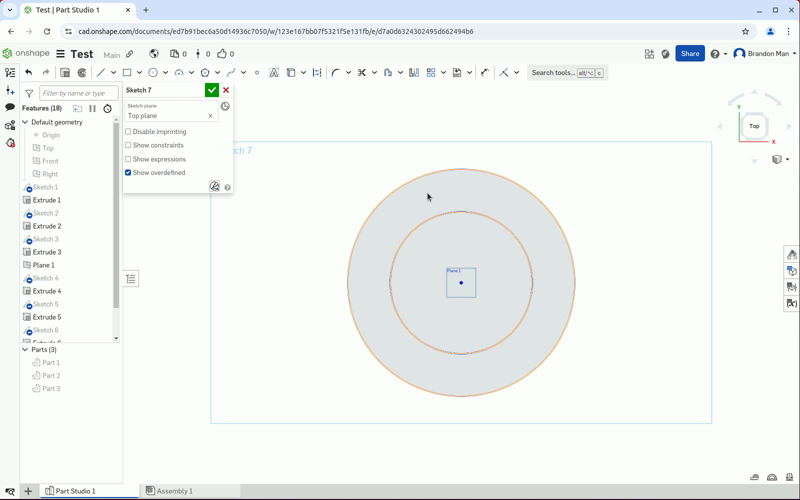
click(427, 192)
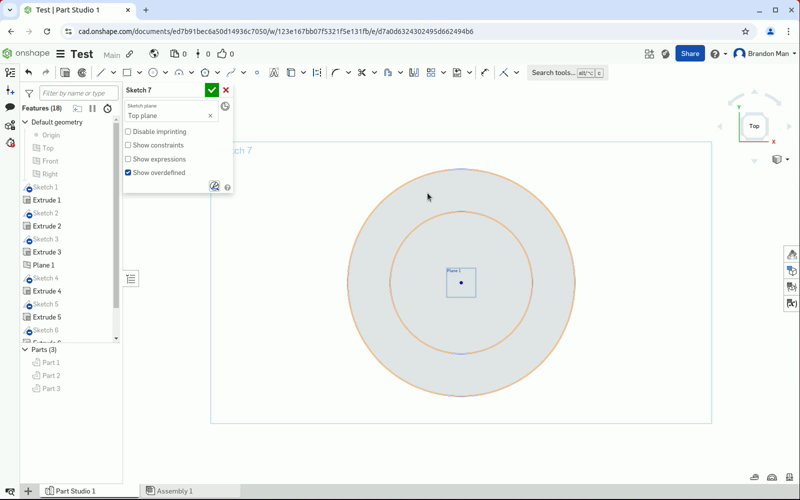
mouse_move(73, 352)
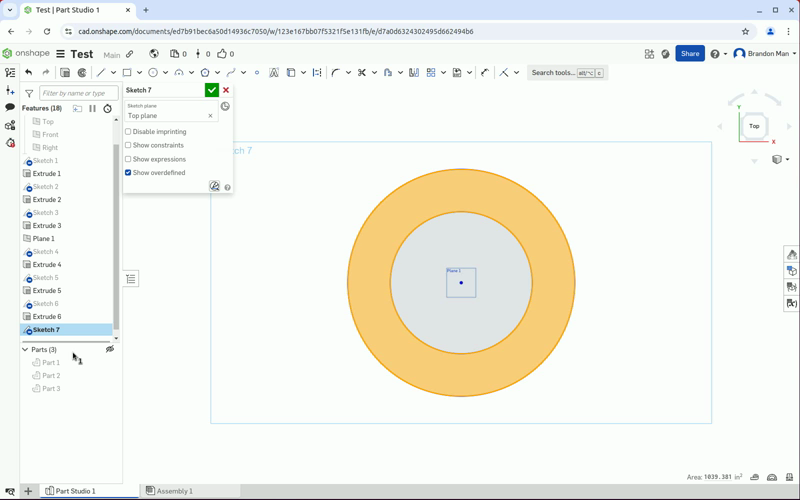
key(shift+y)
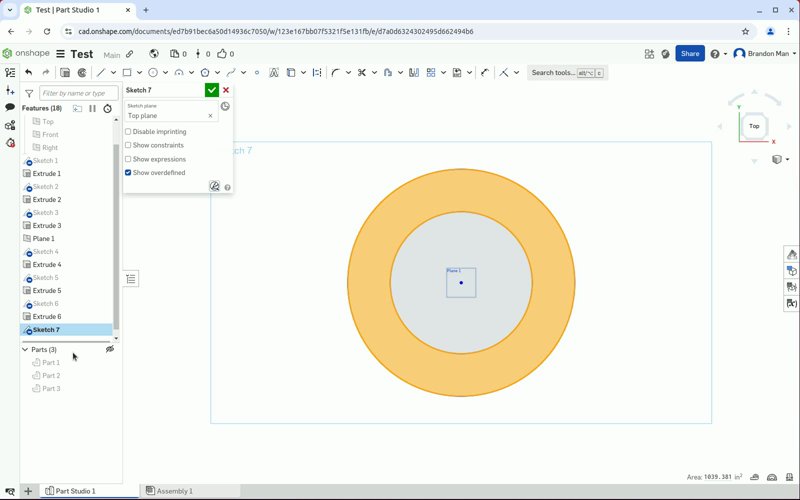
key(shift+e)
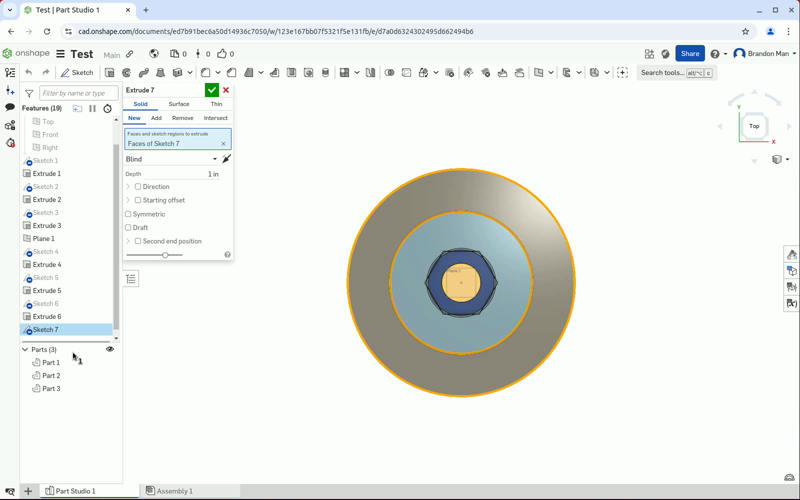
mouse_move(143, 106)
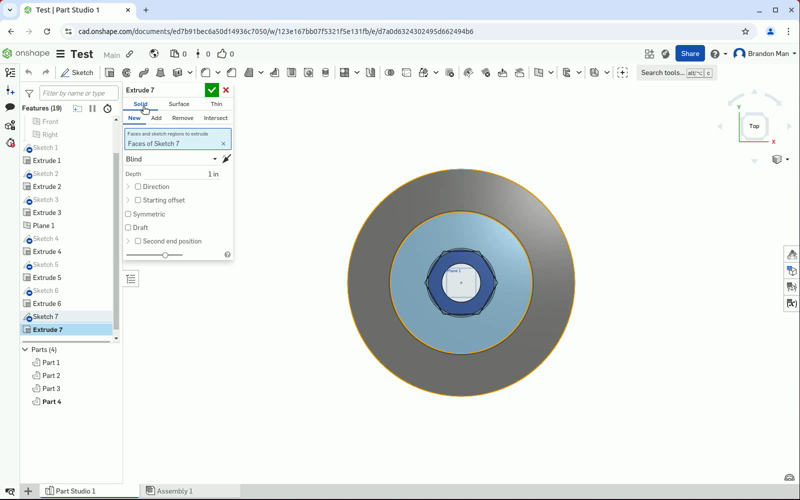
click(143, 106)
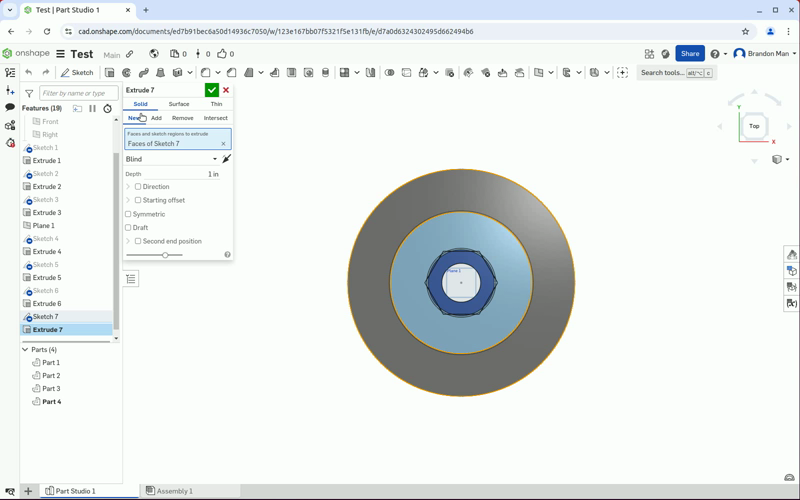
mouse_move(137, 120)
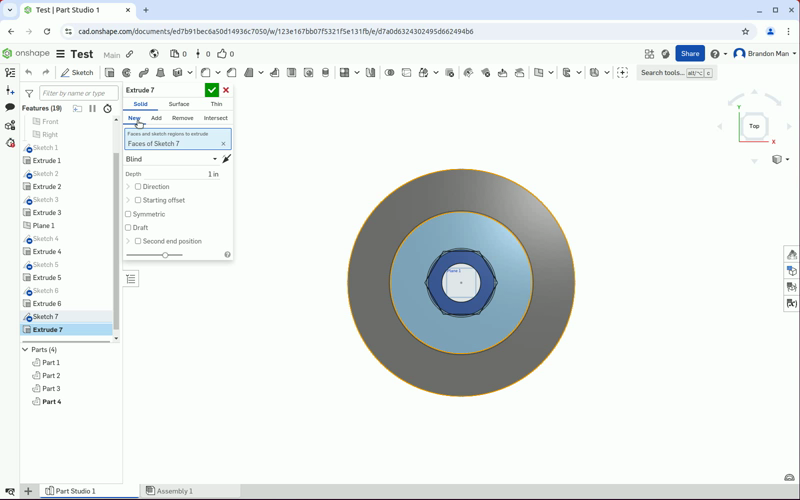
click(137, 120)
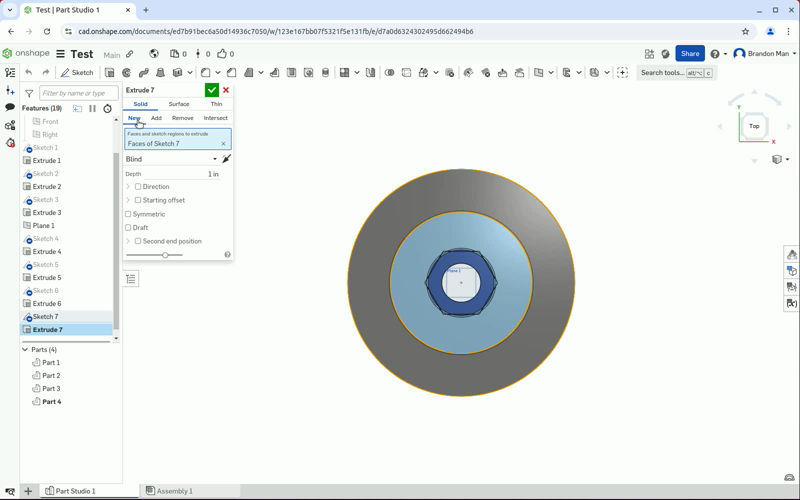
key(tab, 4)
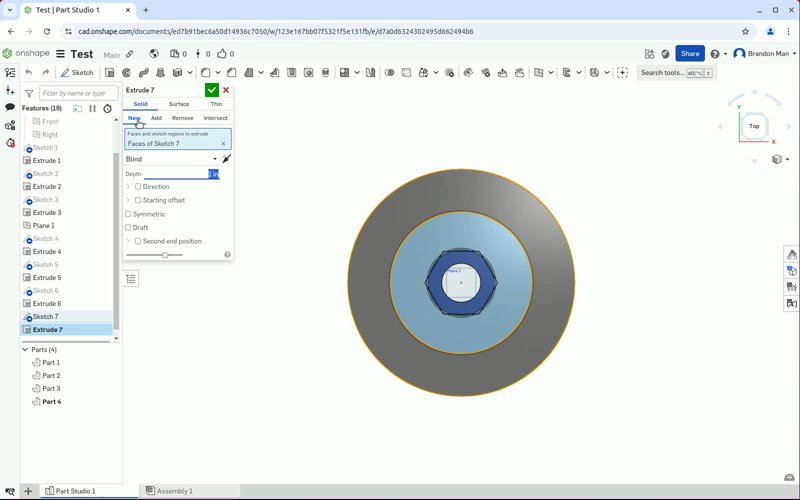
text(-7.703)
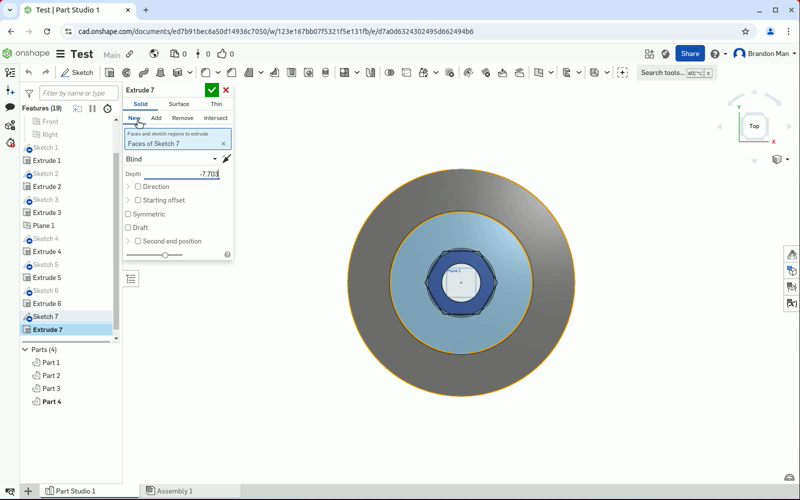
key(enter)
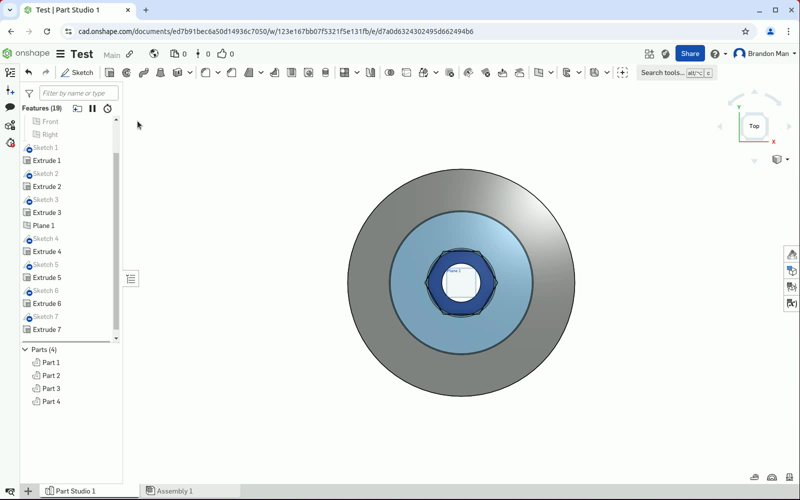
key(shift+h)
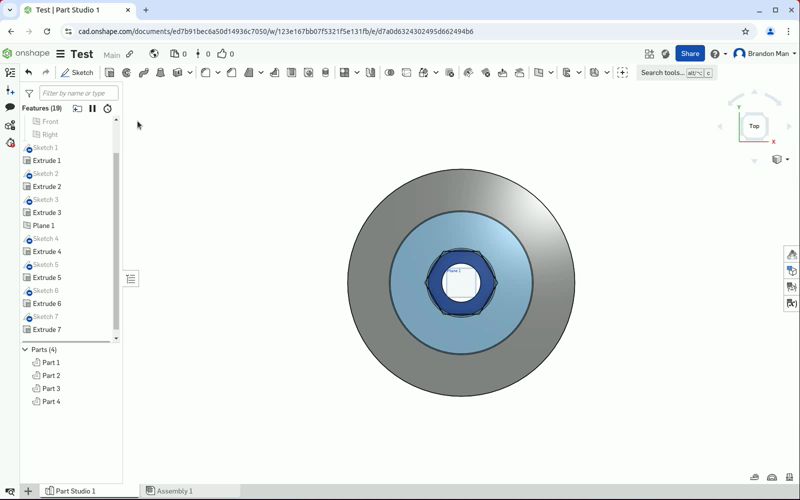
key(shift+h)
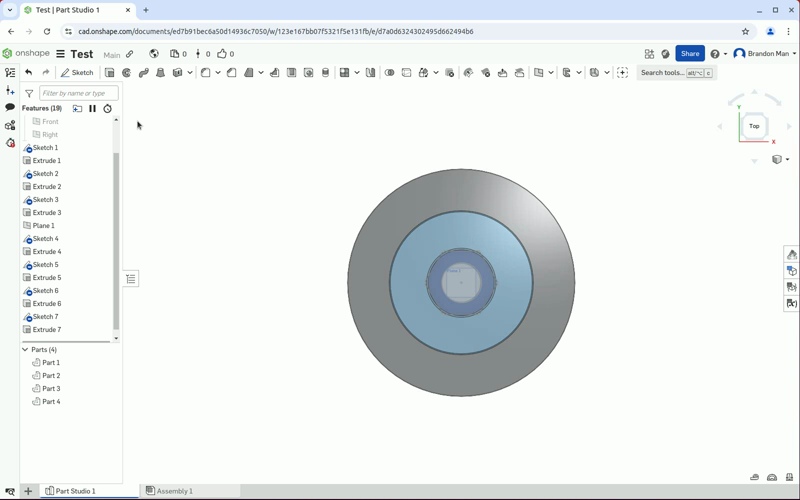
key(shift+7)
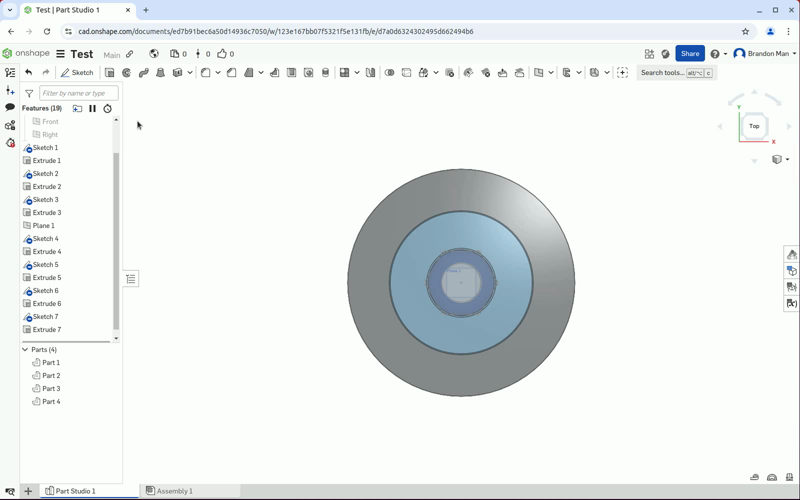
key(up, 3)
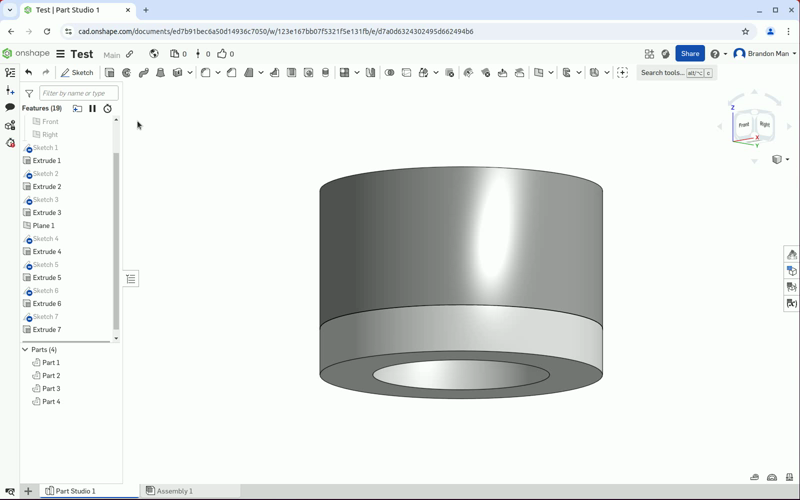
key(left, 3)
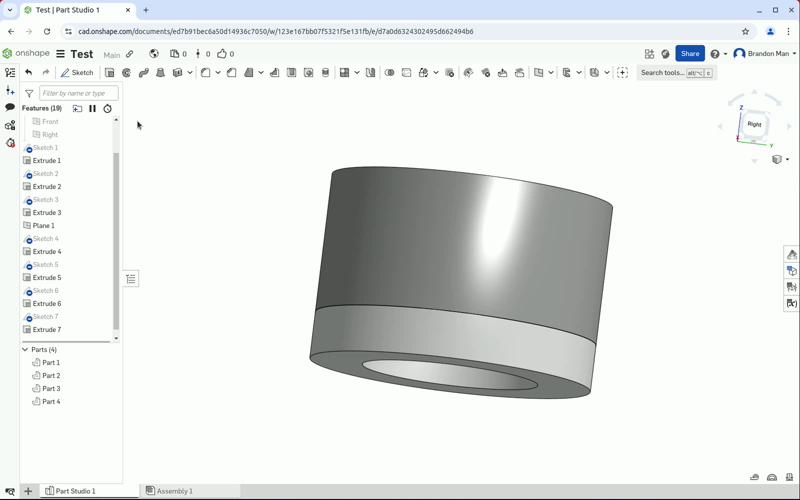
key(right, 3)
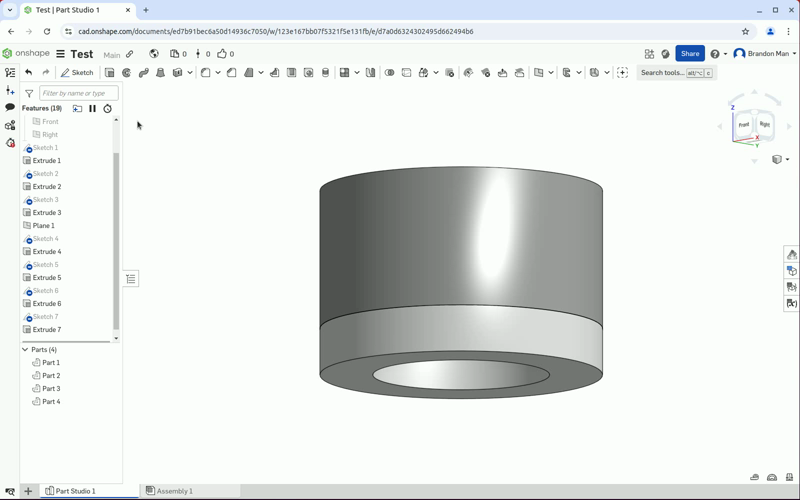
key(down, 3)
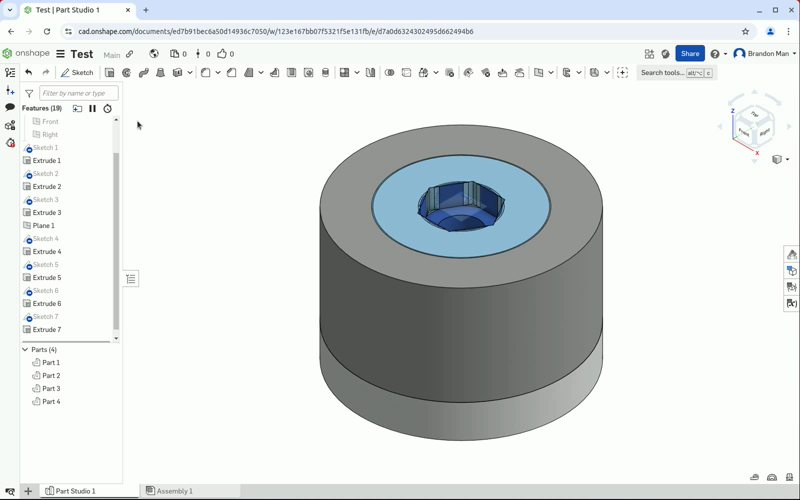
mouse_move(69, 150)
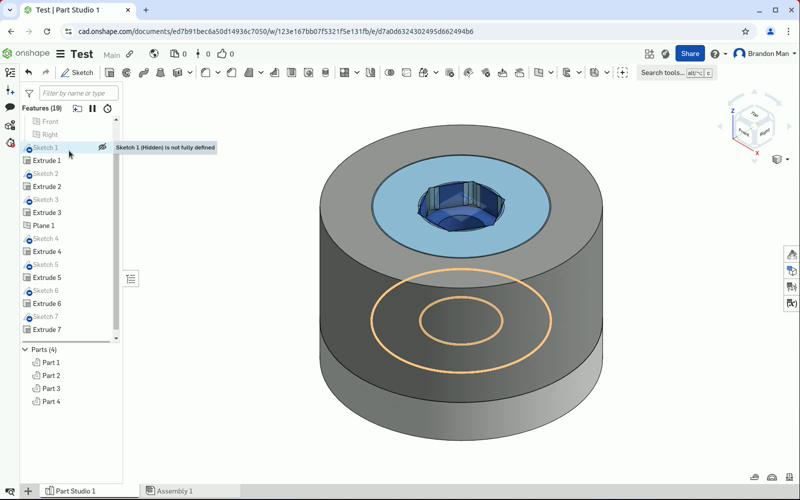
click(69, 150)